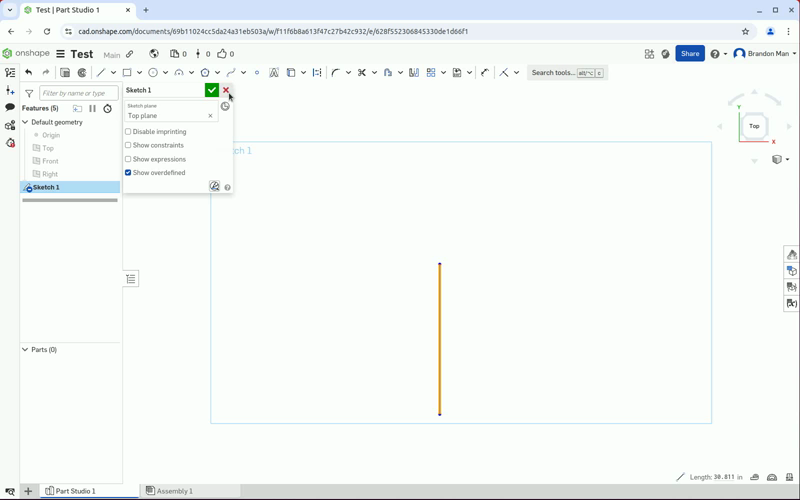
key(shift+h)
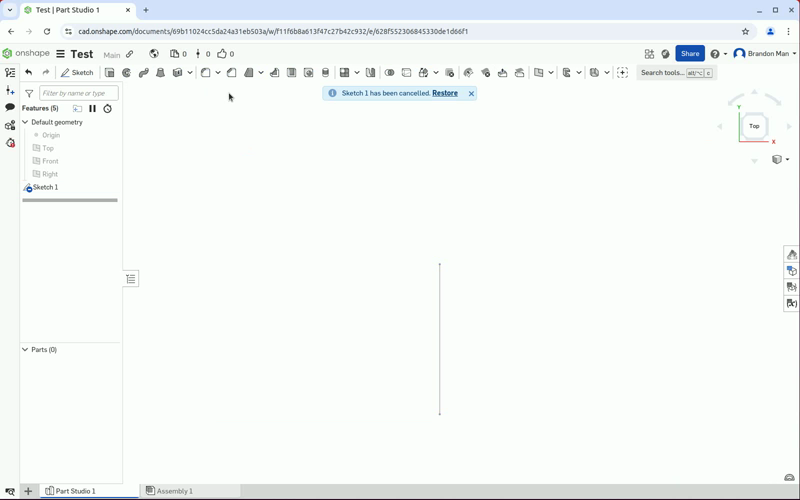
key(shift+s)
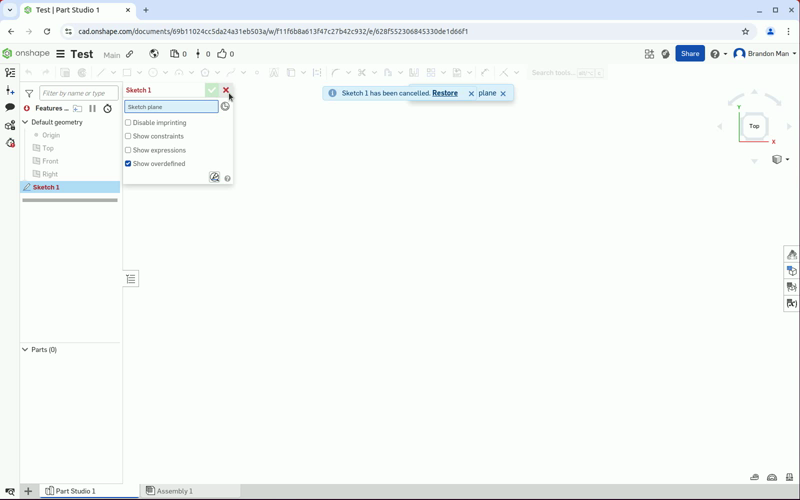
mouse_move(73, 150)
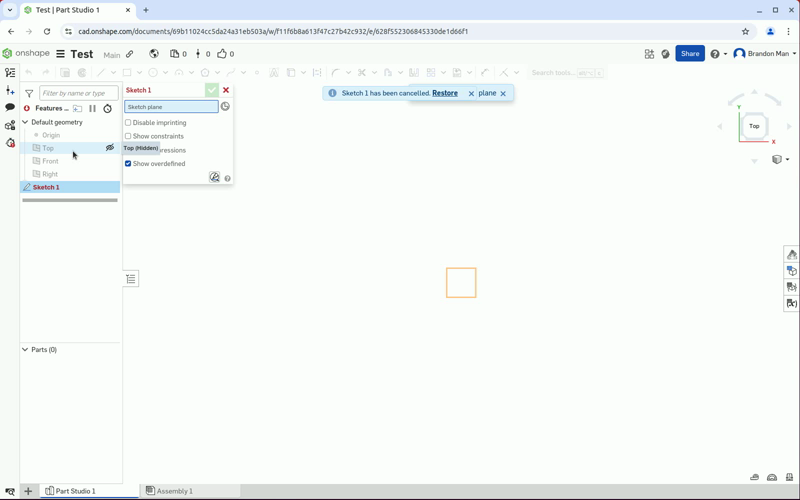
click(73, 150)
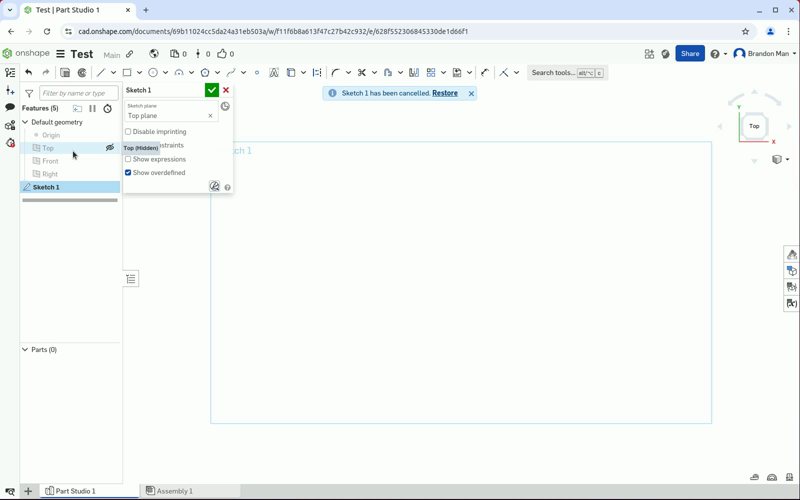
mouse_move(73, 352)
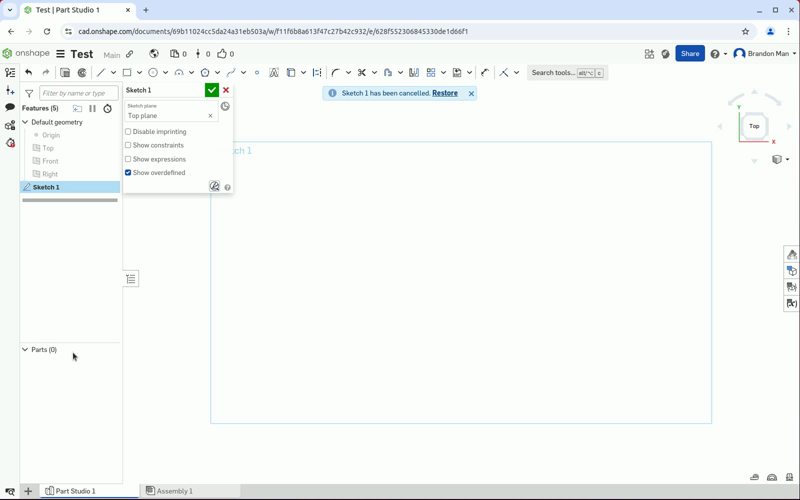
key(y)
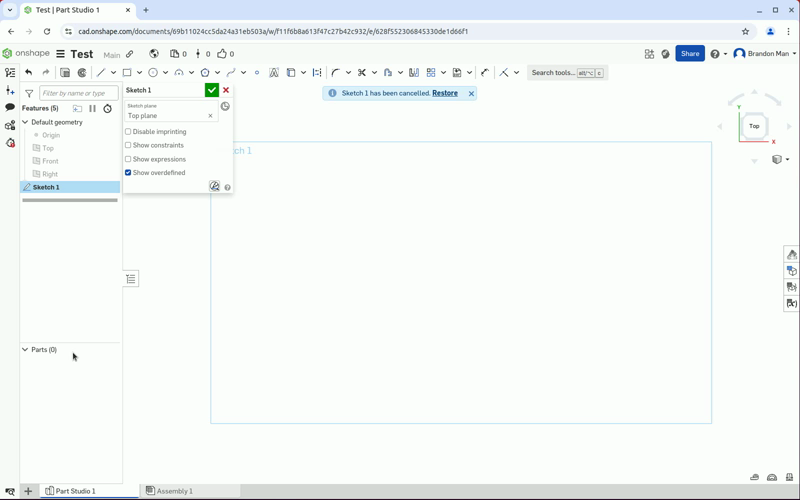
key(l)
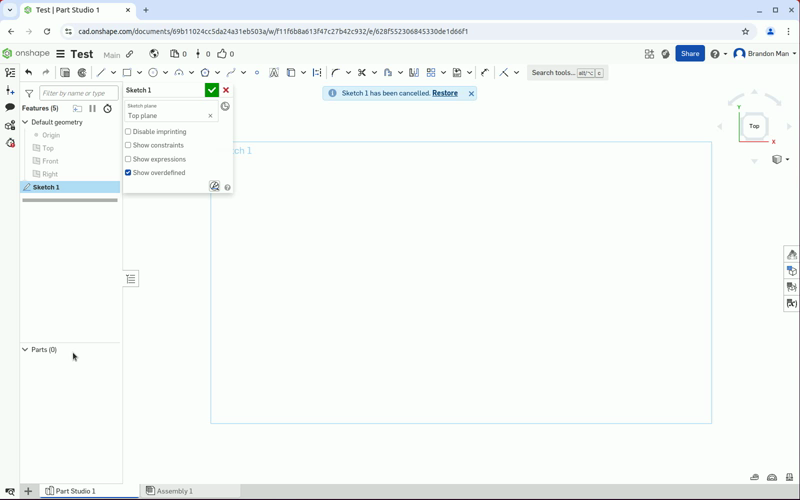
key_down(shift)
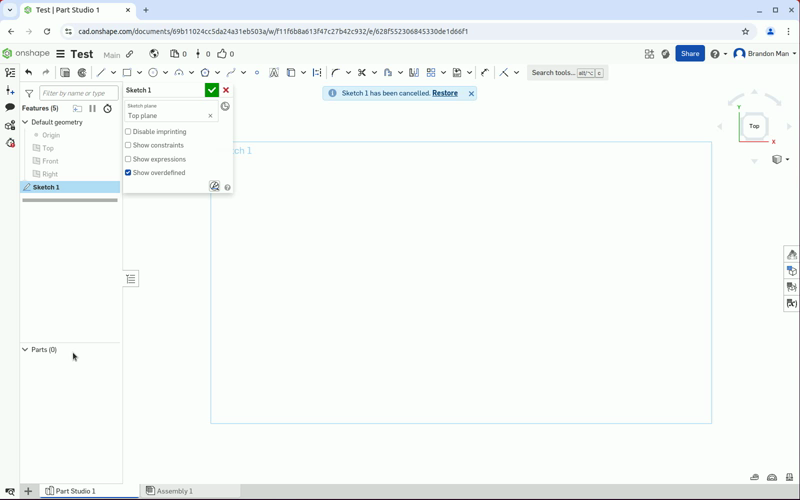
mouse_move(348, 395)
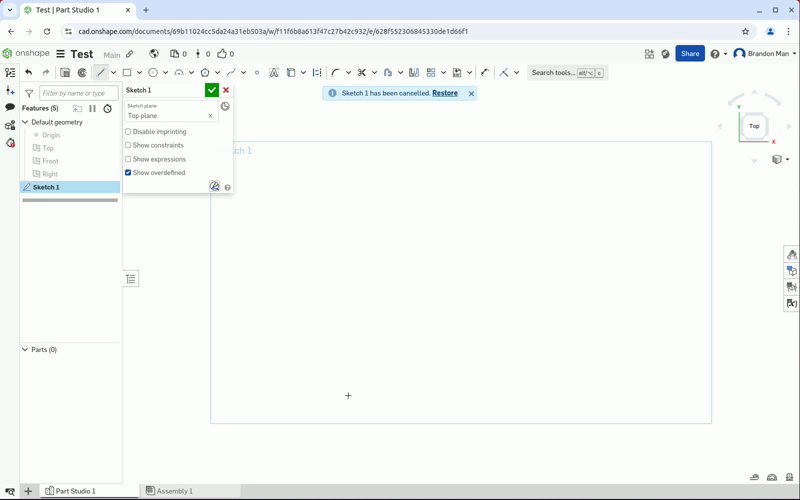
click(348, 395)
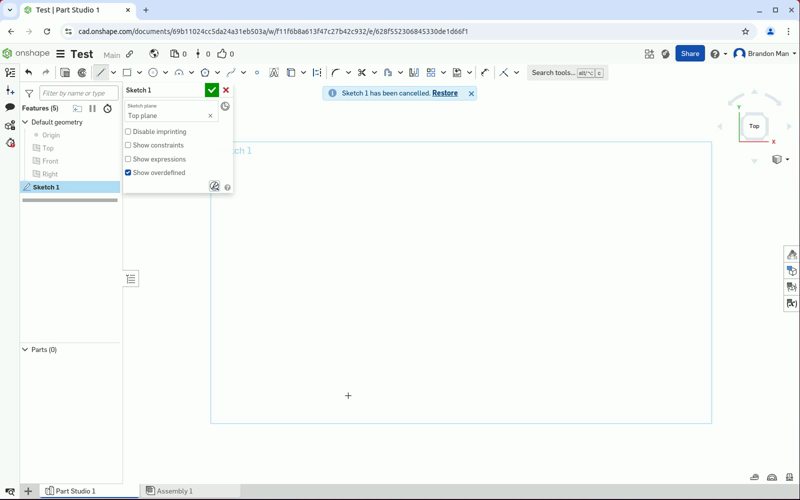
key_up(shift)
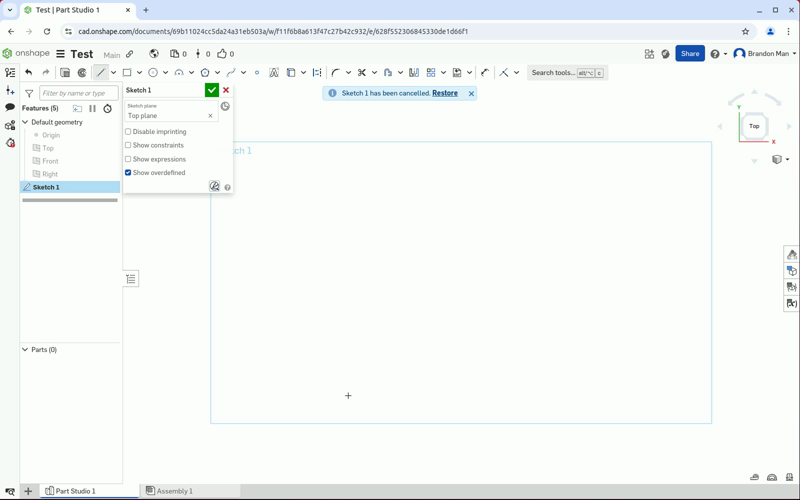
key_down(shift)
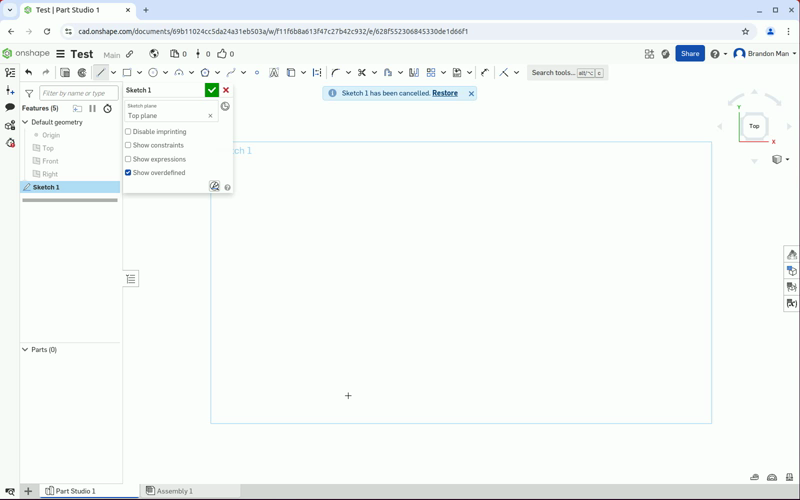
mouse_move(572, 395)
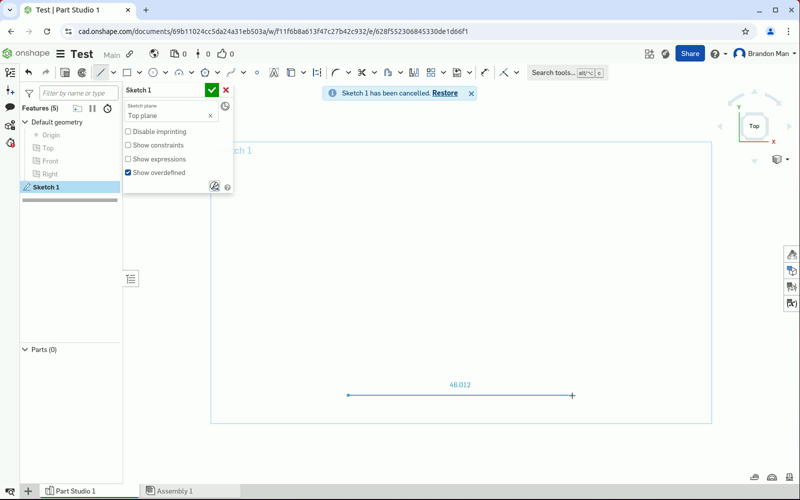
click(572, 395)
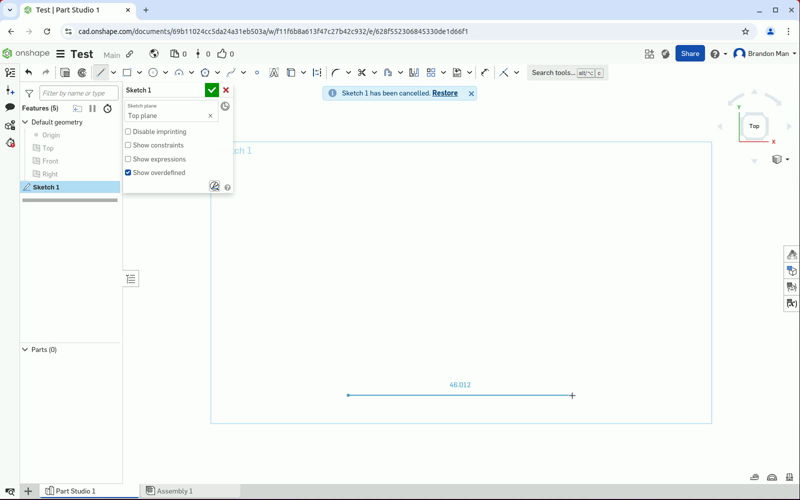
key_up(shift)
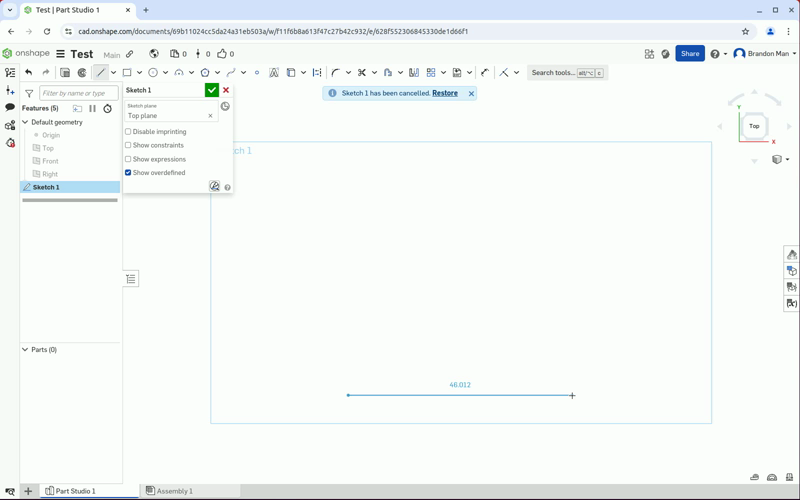
key_down(shift)
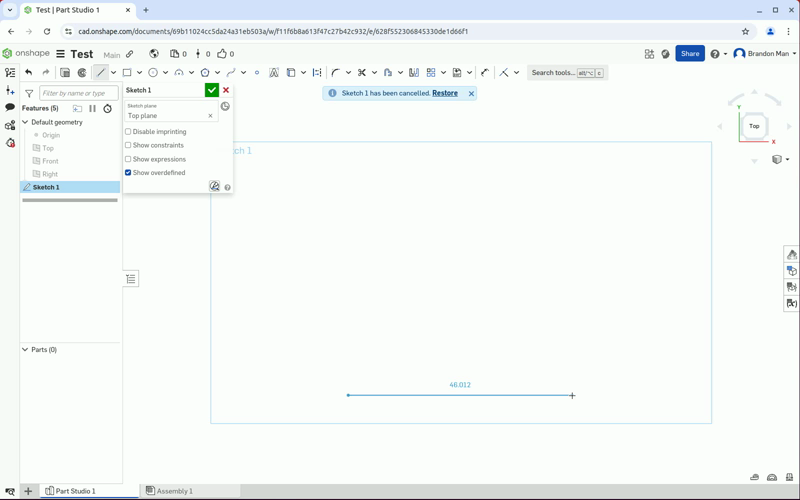
mouse_move(572, 171)
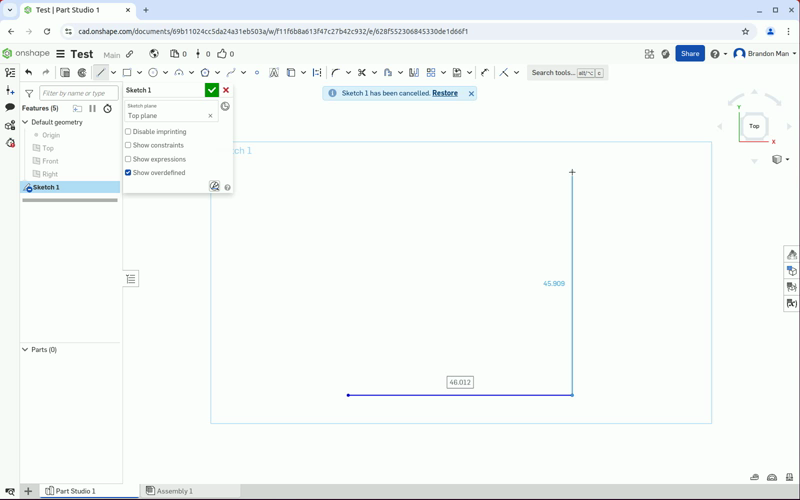
click(572, 171)
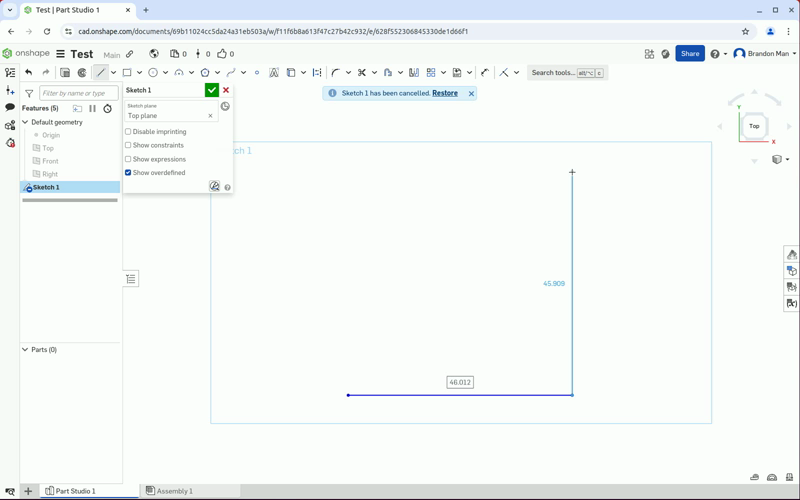
key_up(shift)
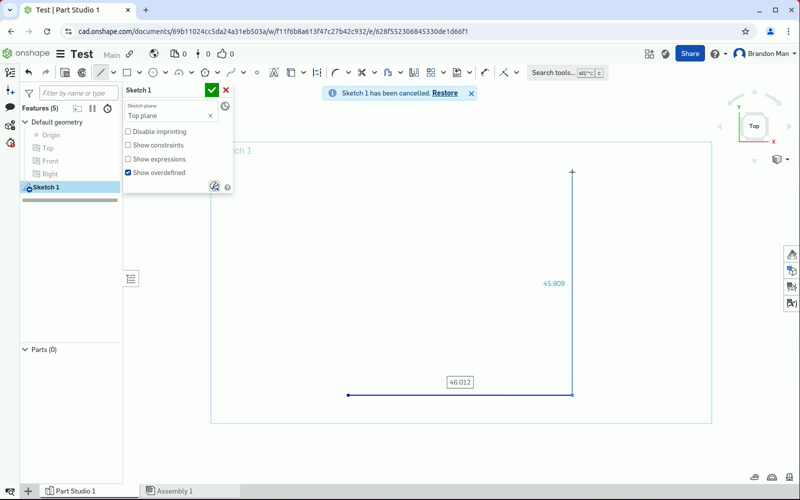
key_down(shift)
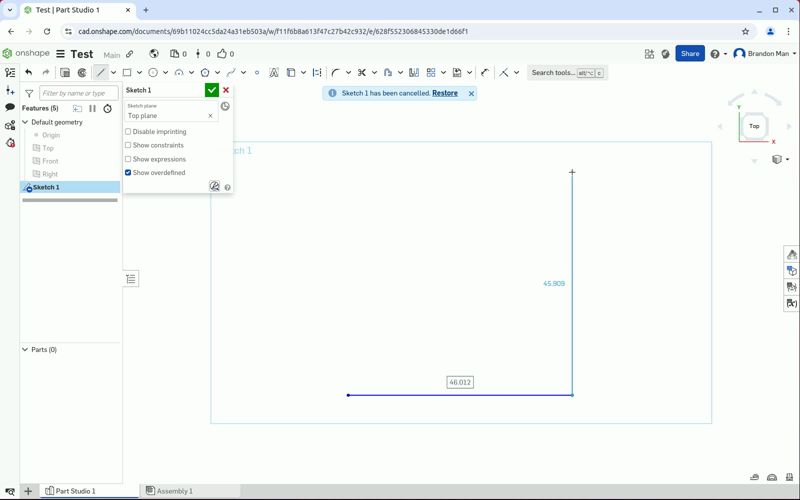
mouse_move(348, 171)
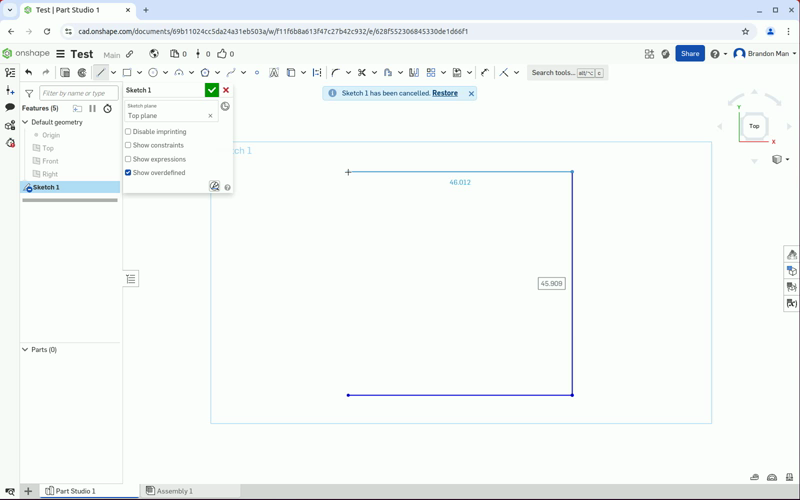
click(348, 171)
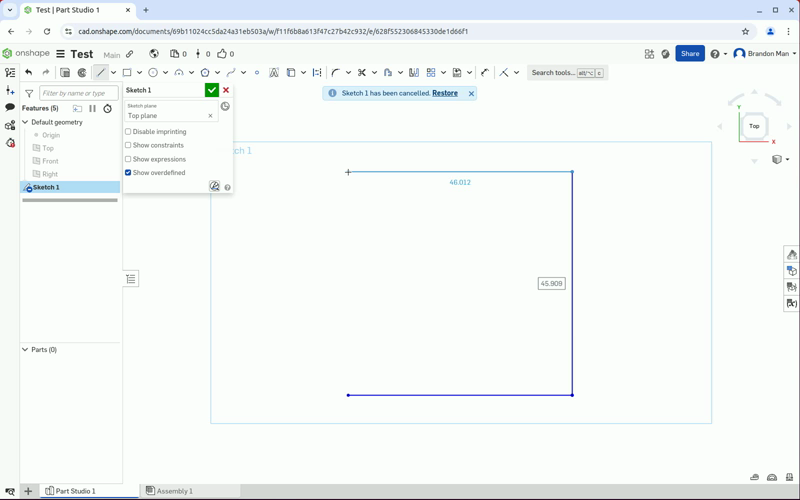
key_up(shift)
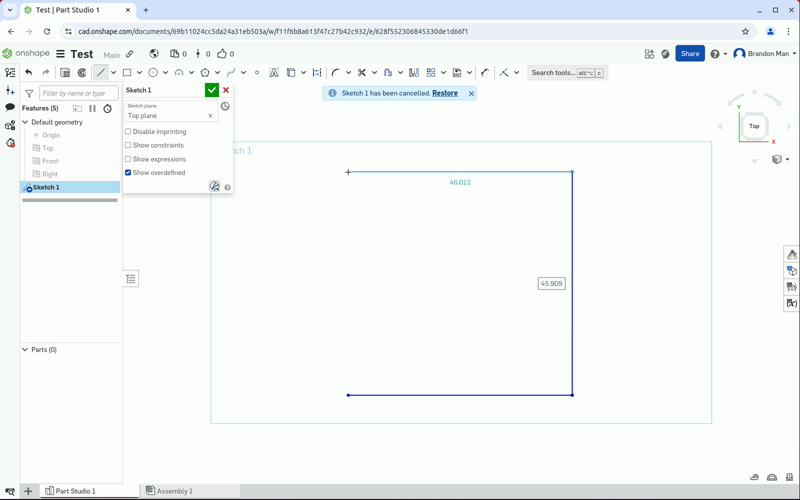
key_down(shift)
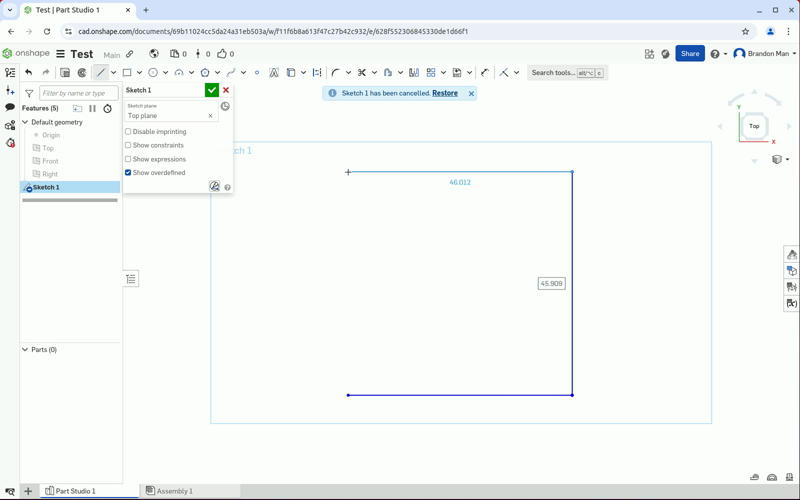
mouse_move(348, 395)
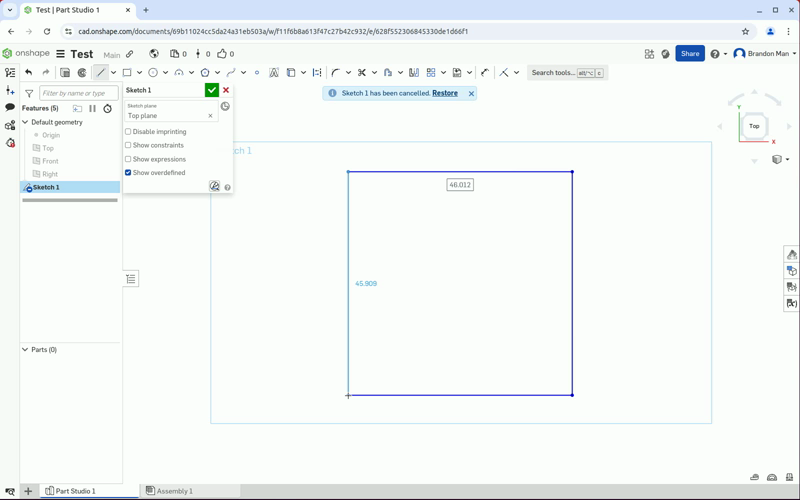
key_up(shift)
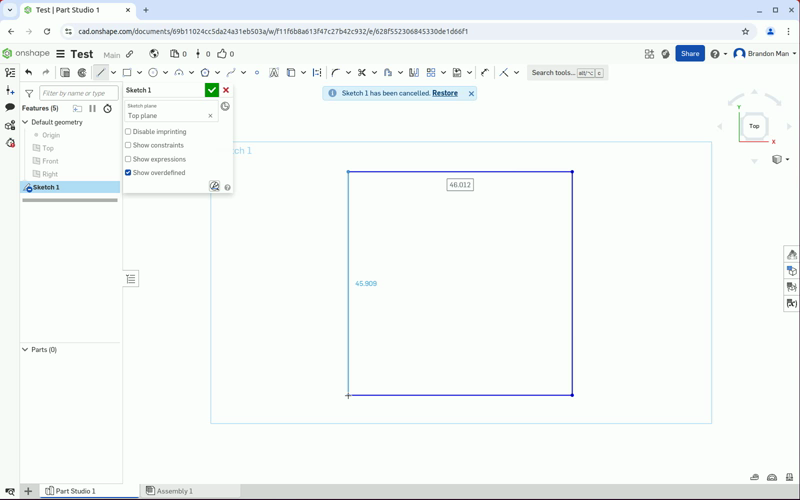
click(348, 395)
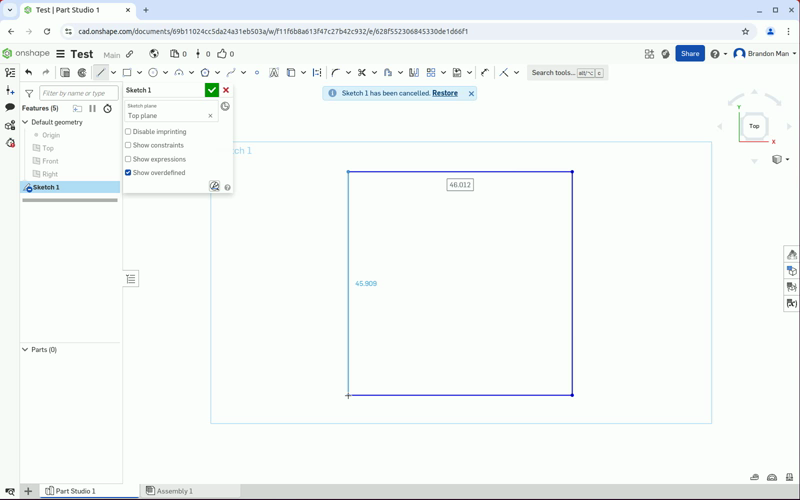
key(esc)
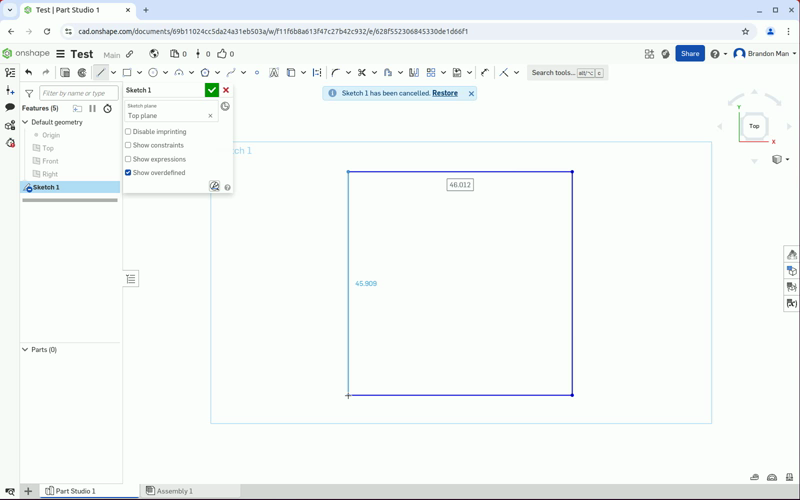
key(l)
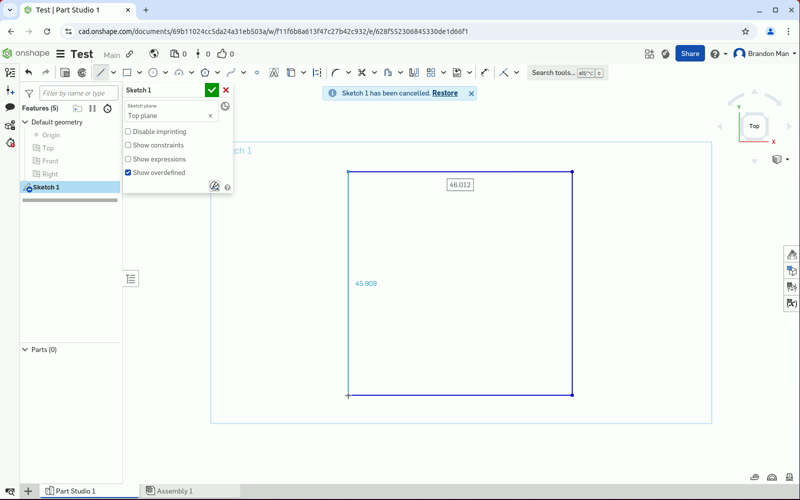
key_down(shift)
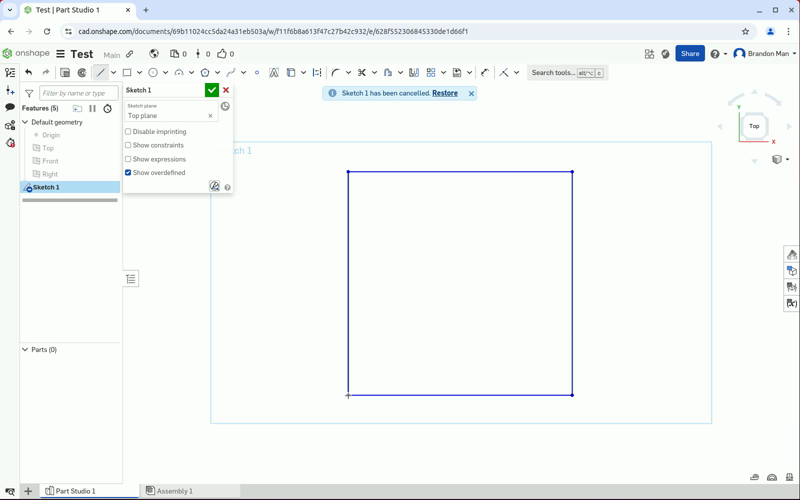
mouse_move(376, 367)
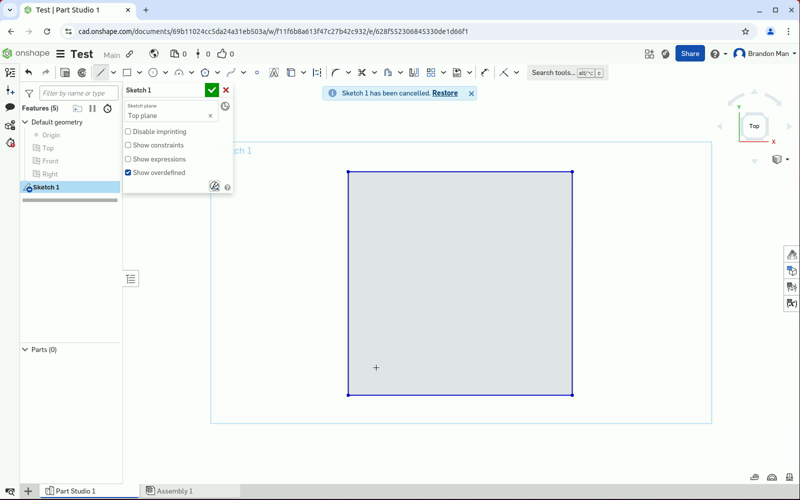
click(376, 367)
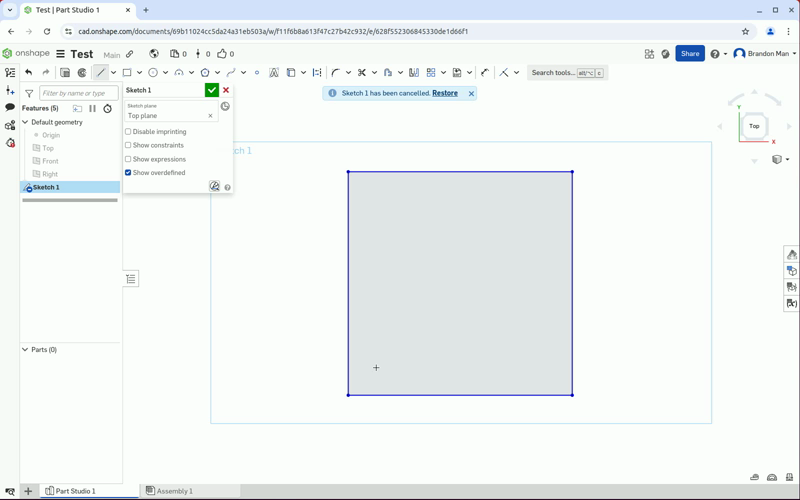
key_up(shift)
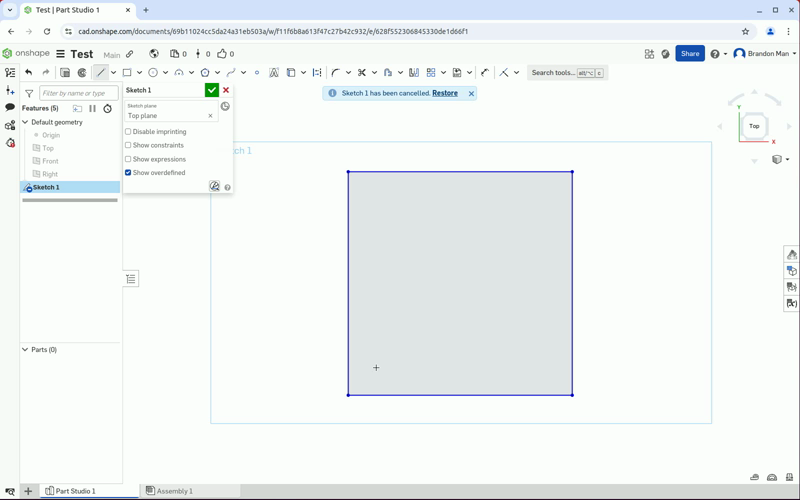
key_down(shift)
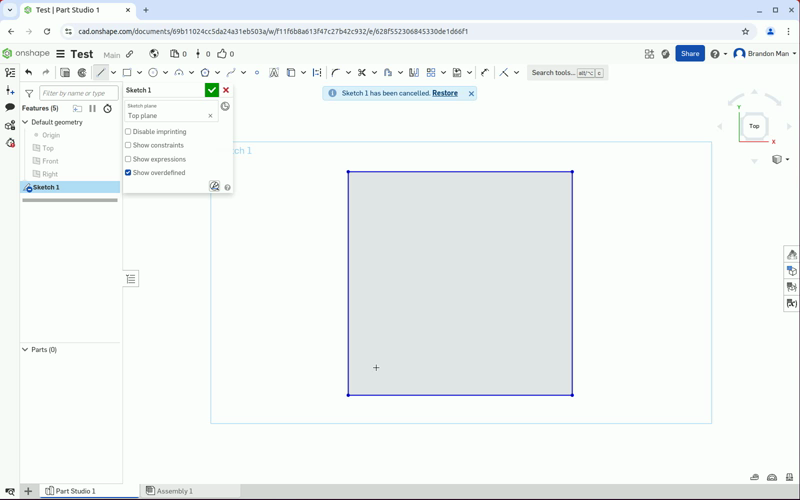
mouse_move(543, 367)
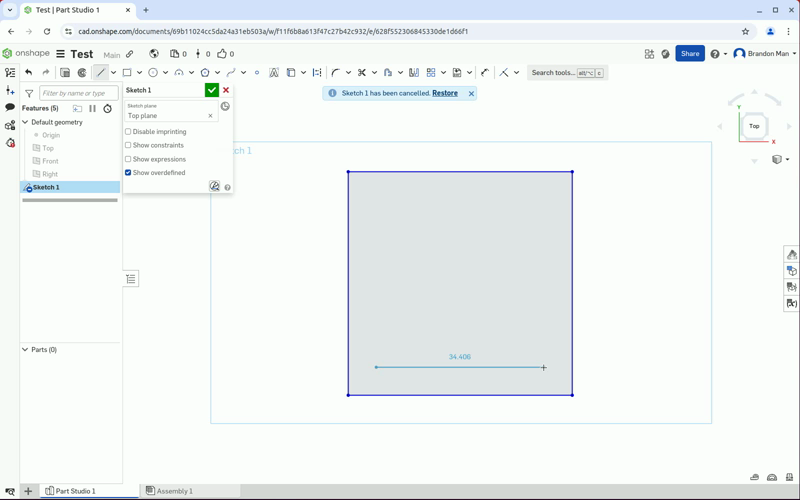
click(543, 367)
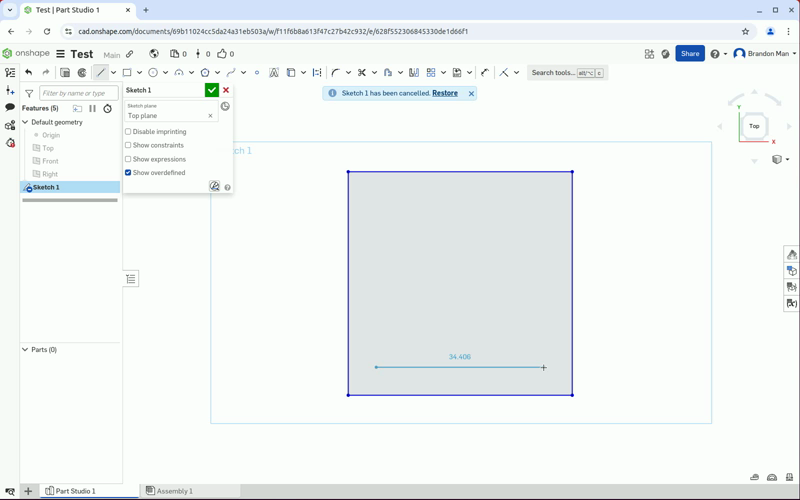
key_up(shift)
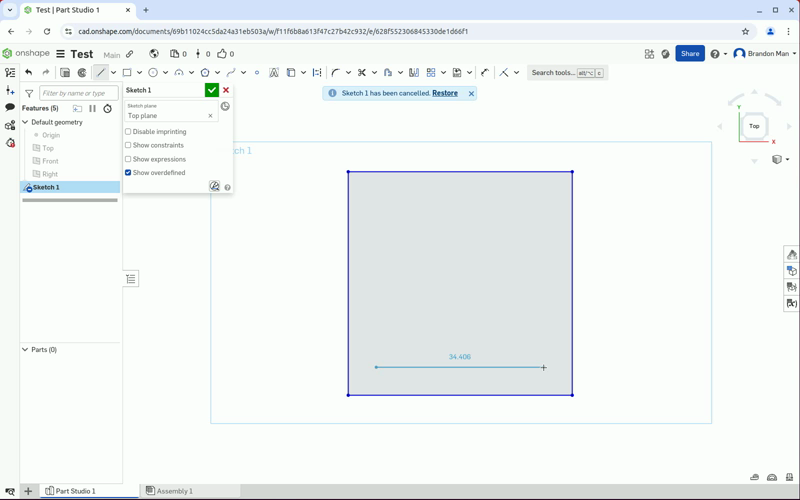
key_down(shift)
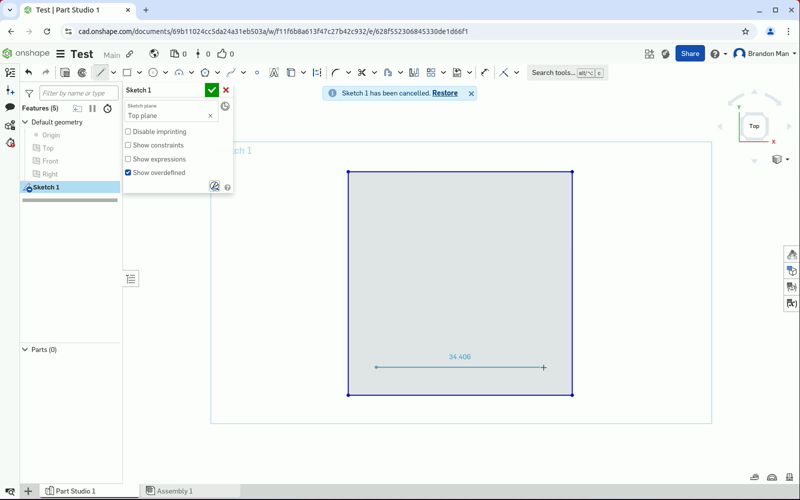
mouse_move(543, 199)
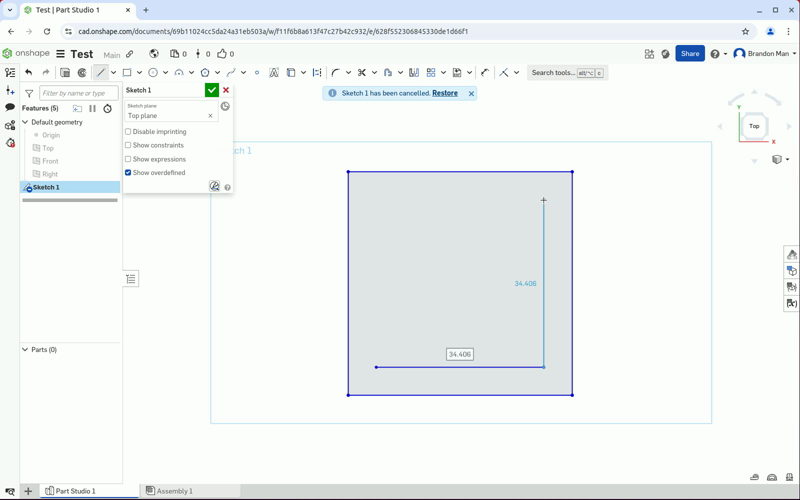
click(543, 199)
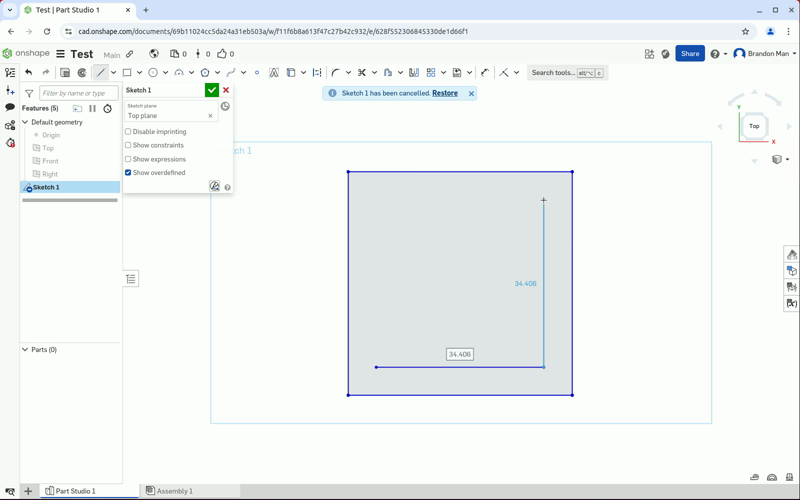
key_up(shift)
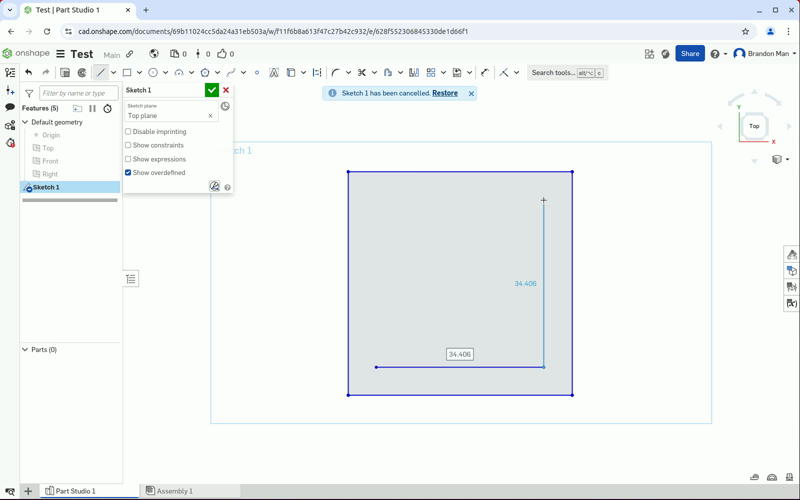
key_down(shift)
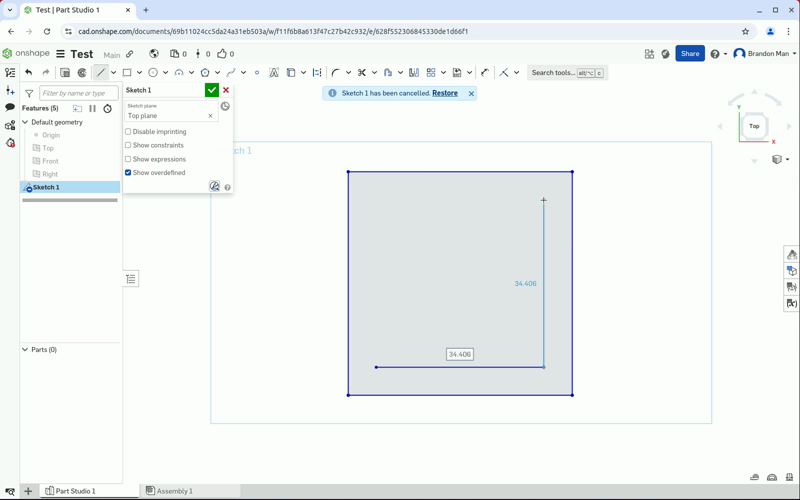
mouse_move(376, 199)
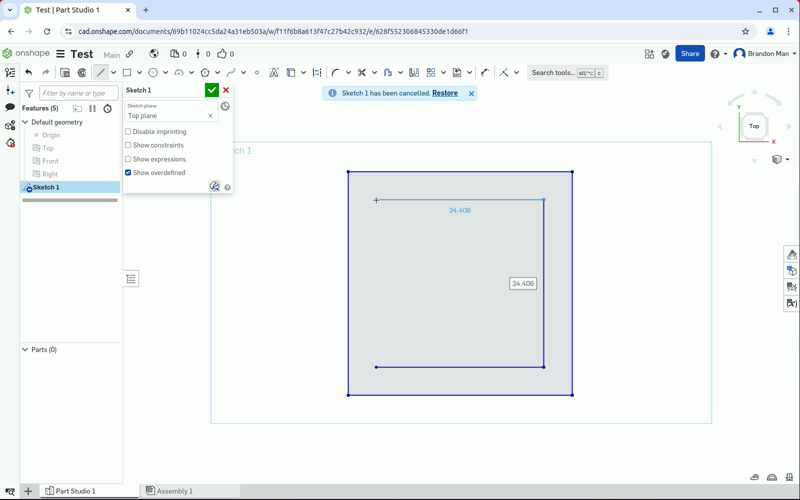
click(376, 199)
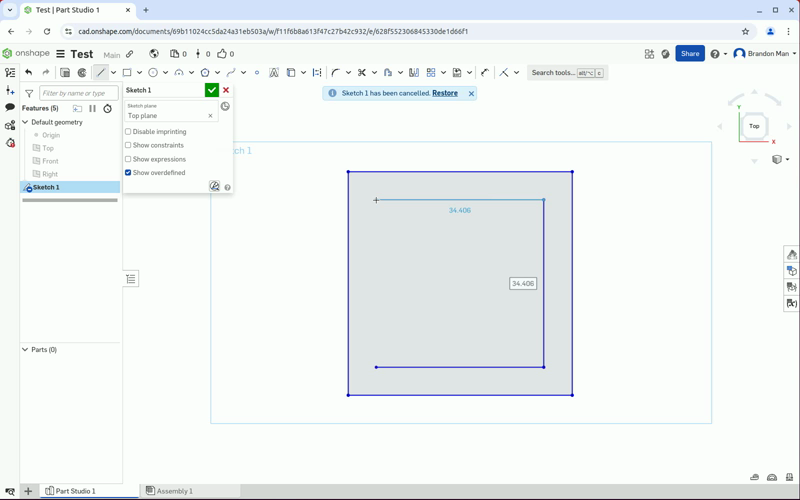
key_up(shift)
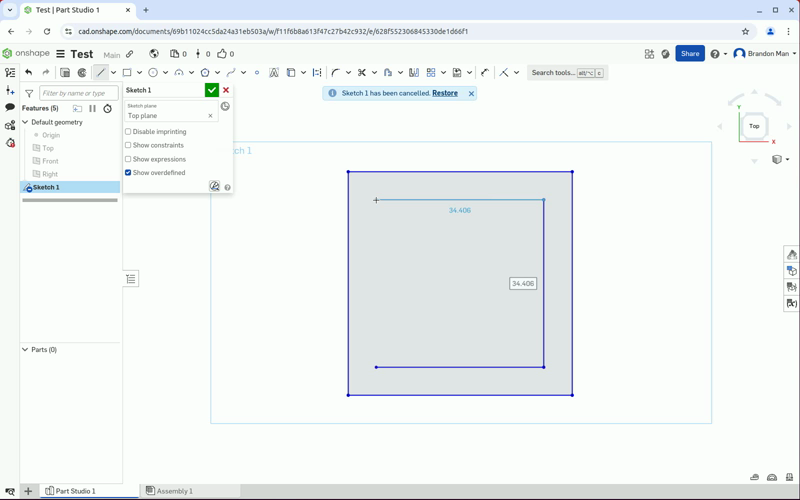
key_down(shift)
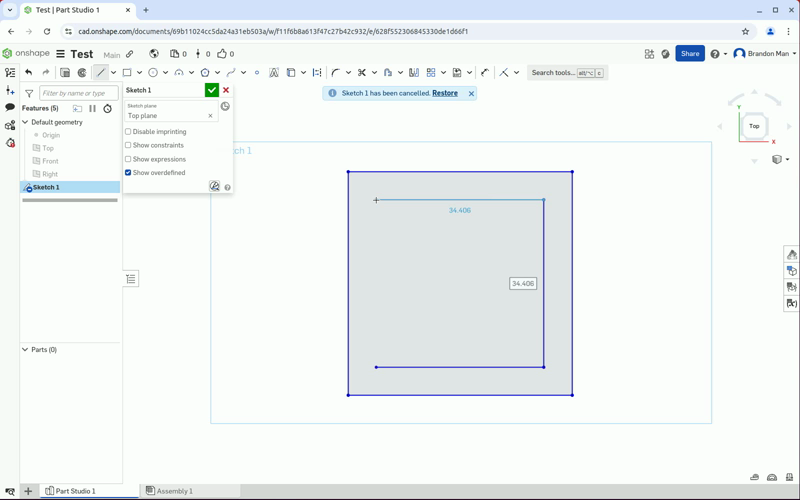
mouse_move(376, 367)
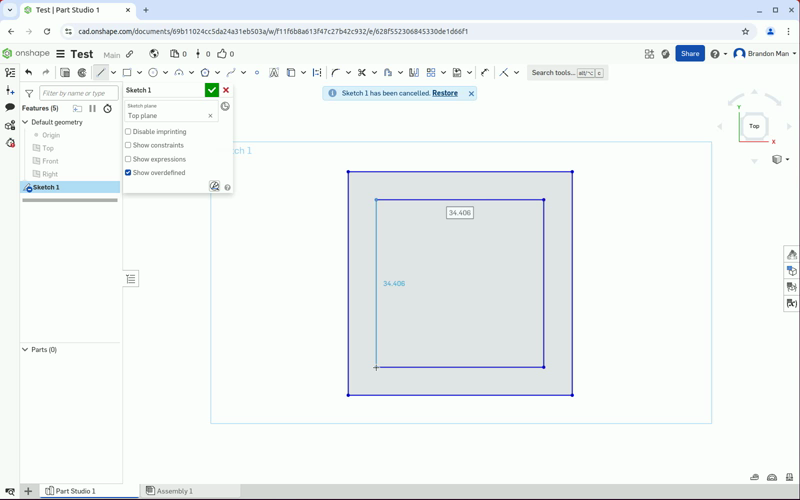
key_up(shift)
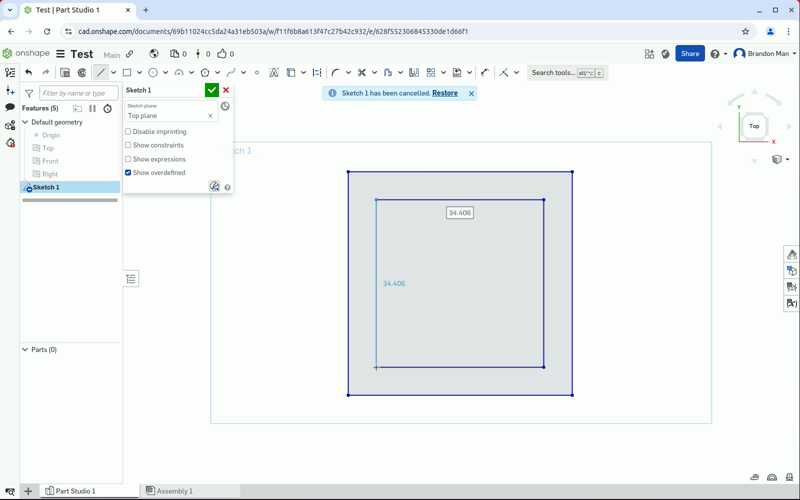
click(376, 367)
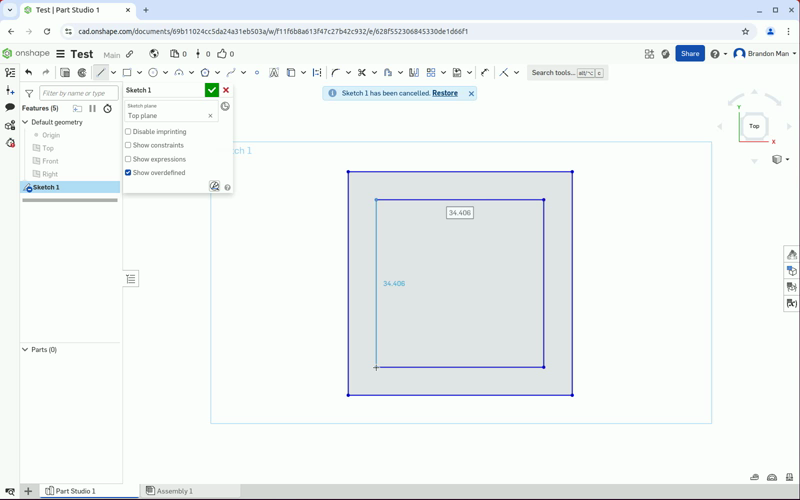
key(esc)
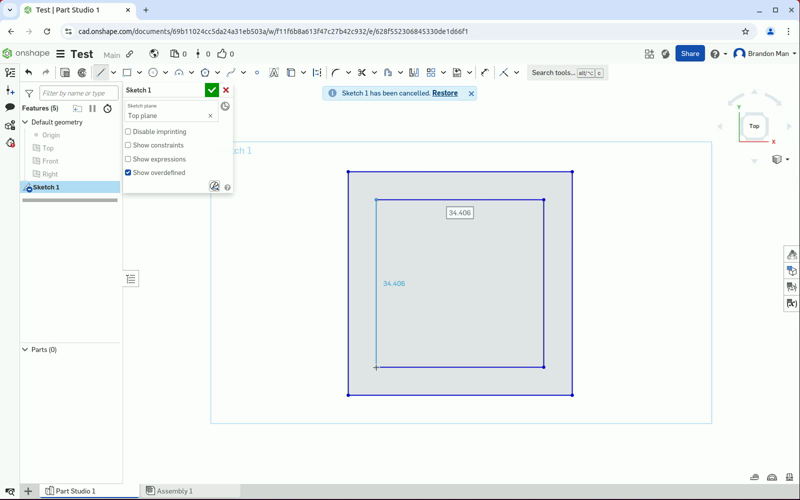
mouse_move(556, 191)
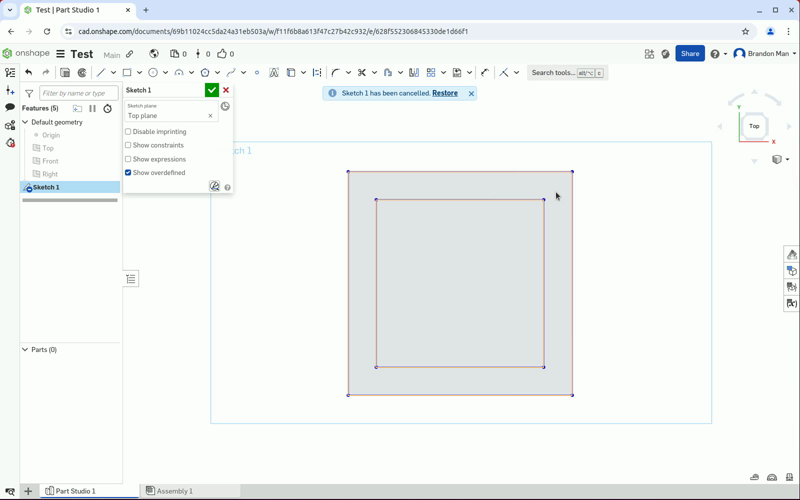
click(556, 191)
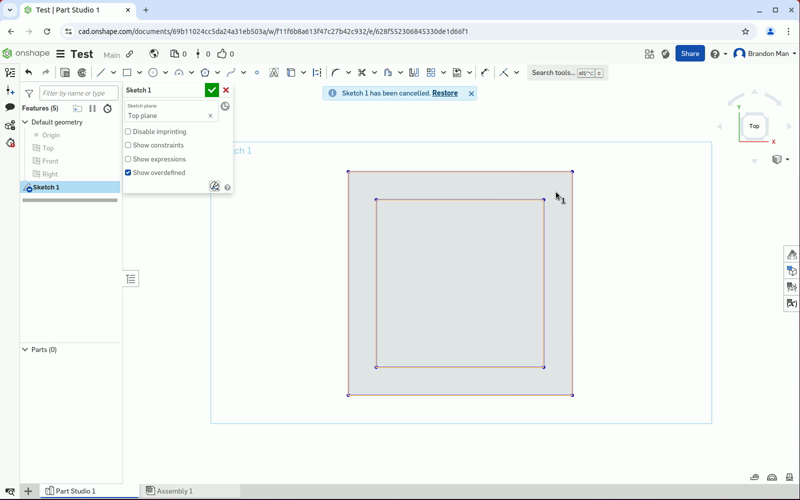
mouse_move(73, 352)
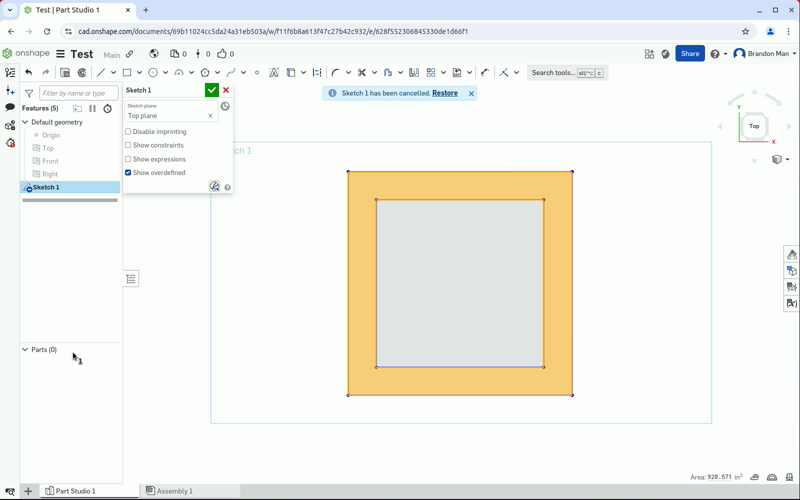
key(shift+y)
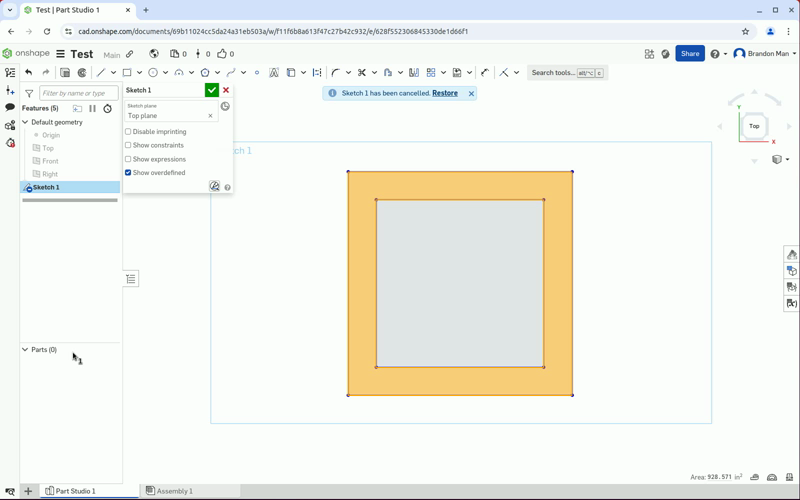
key(shift+e)
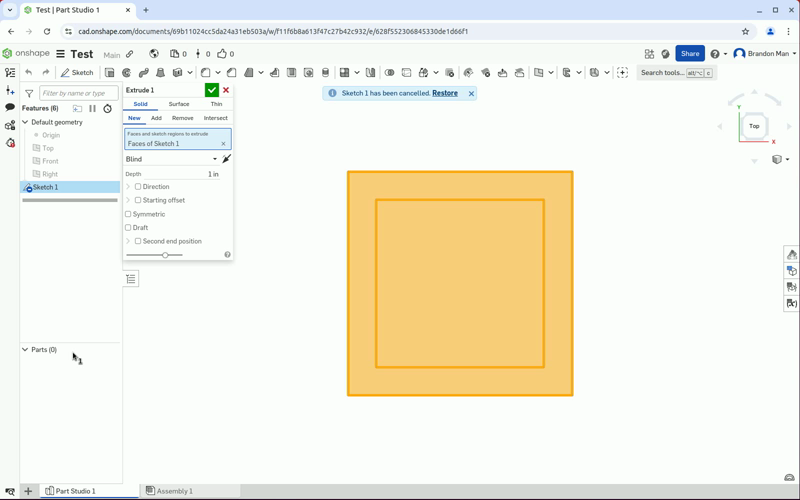
mouse_move(143, 106)
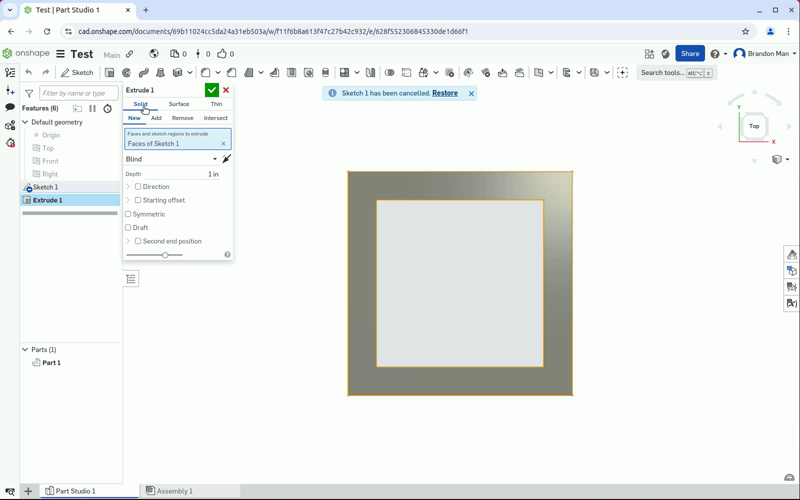
click(143, 106)
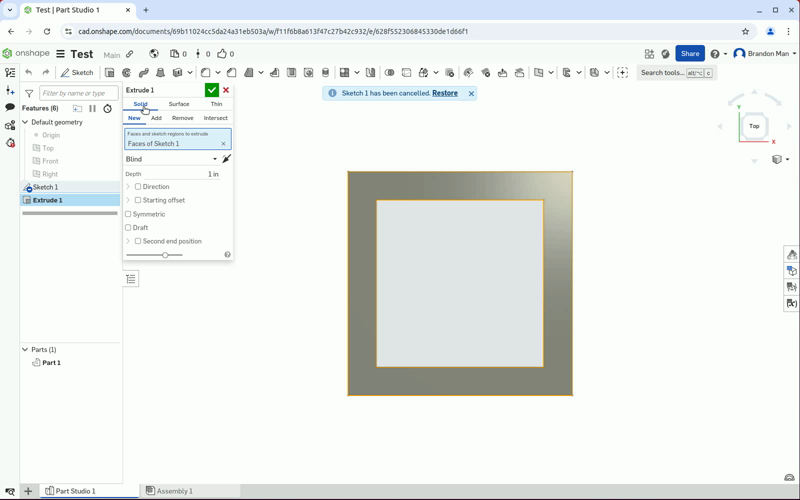
mouse_move(137, 120)
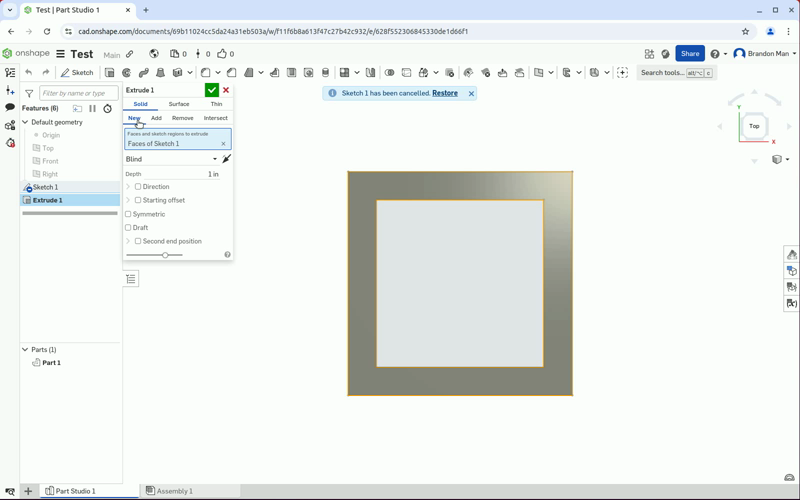
click(137, 120)
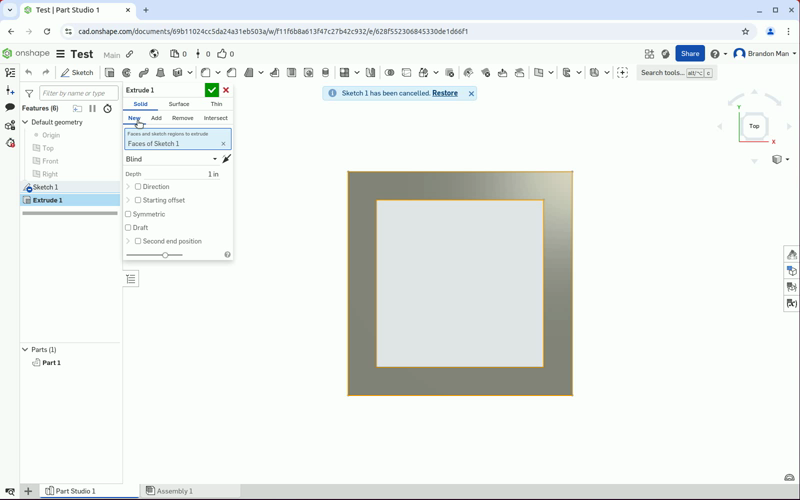
key(tab, 4)
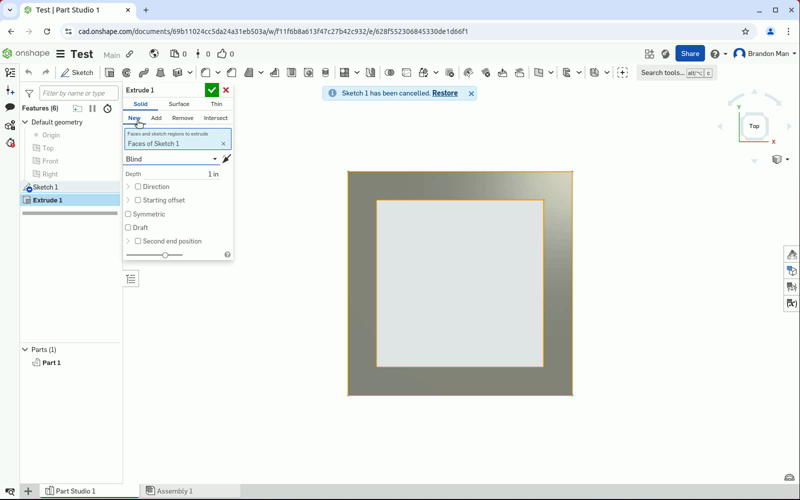
text(-4.333)
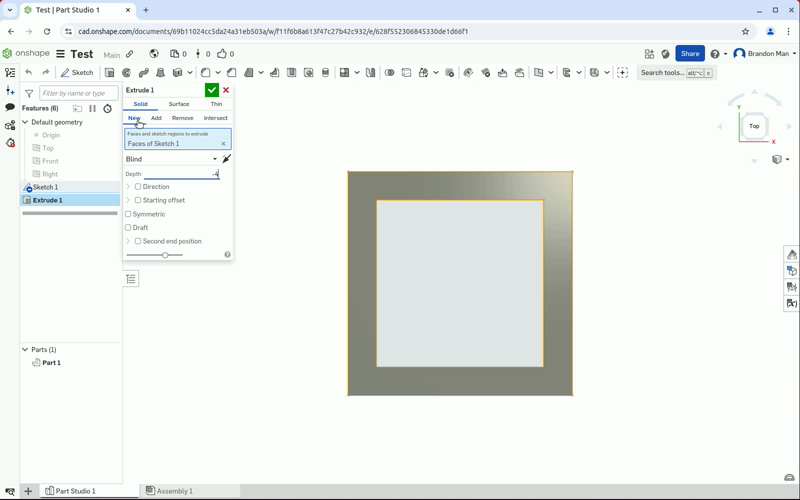
key(enter)
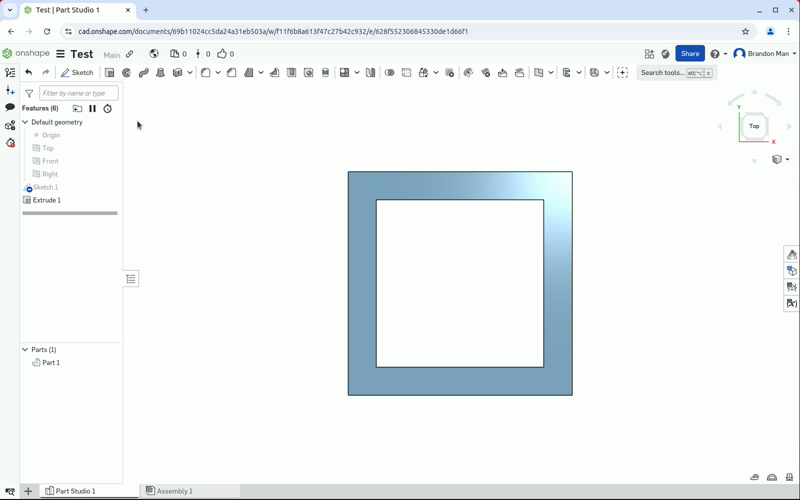
key(shift+h)
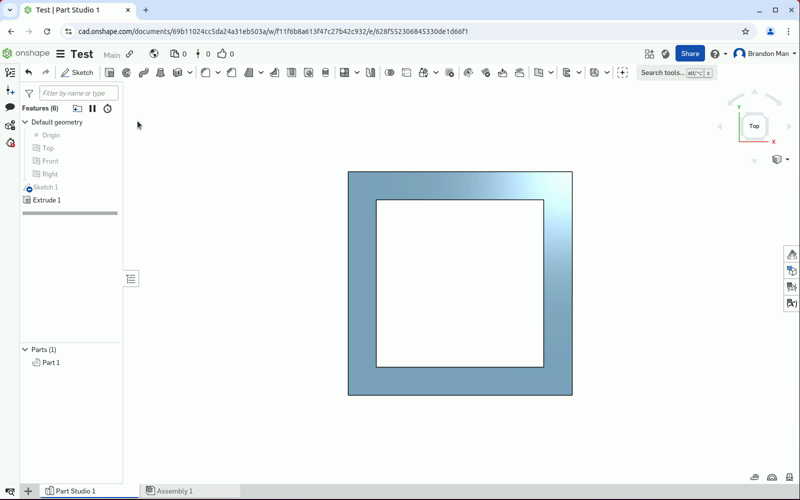
key(shift+h)
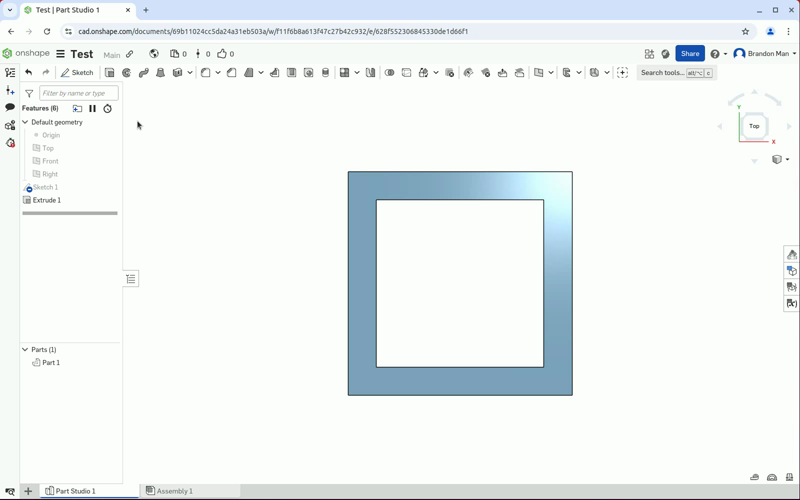
mouse_move(73, 189)
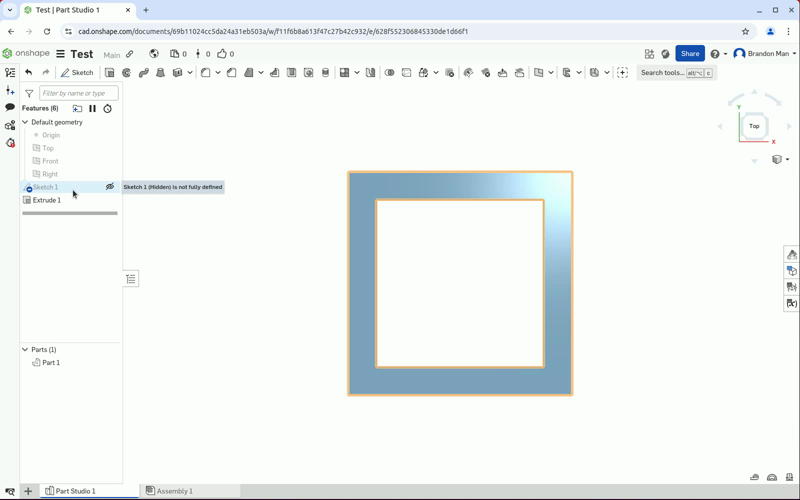
click(73, 189)
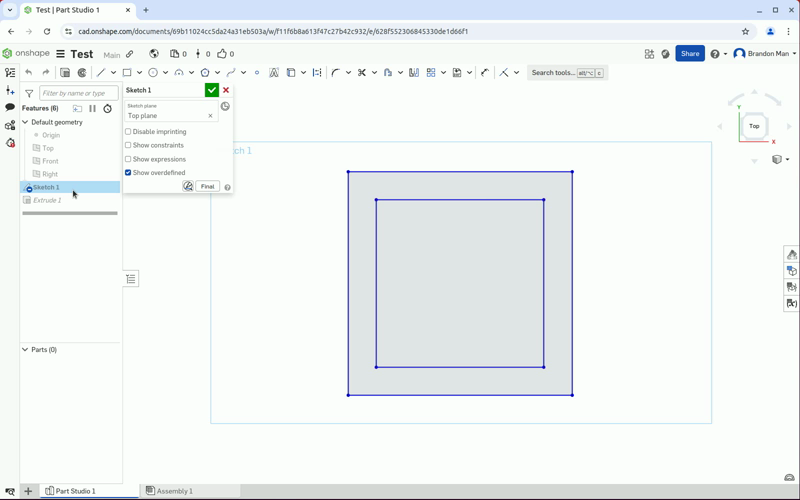
mouse_move(229, 92)
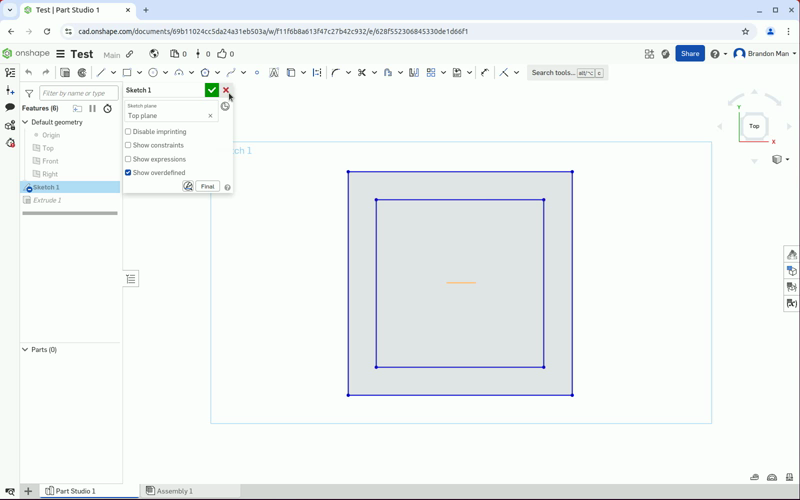
click(229, 92)
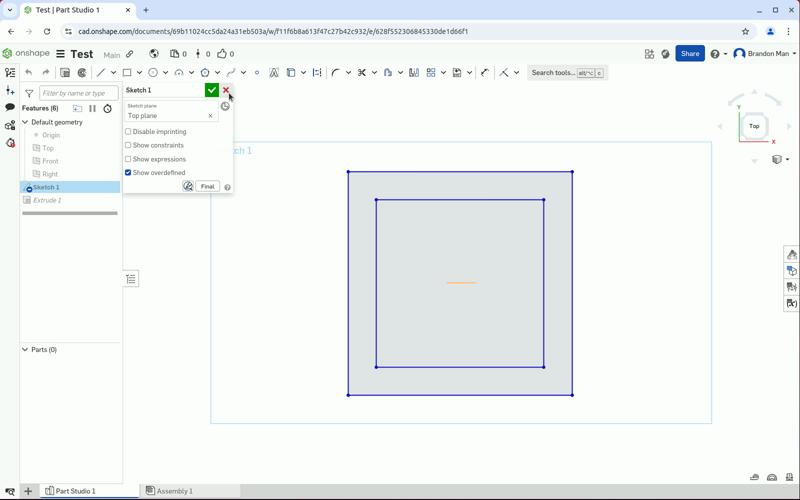
key(shift+s)
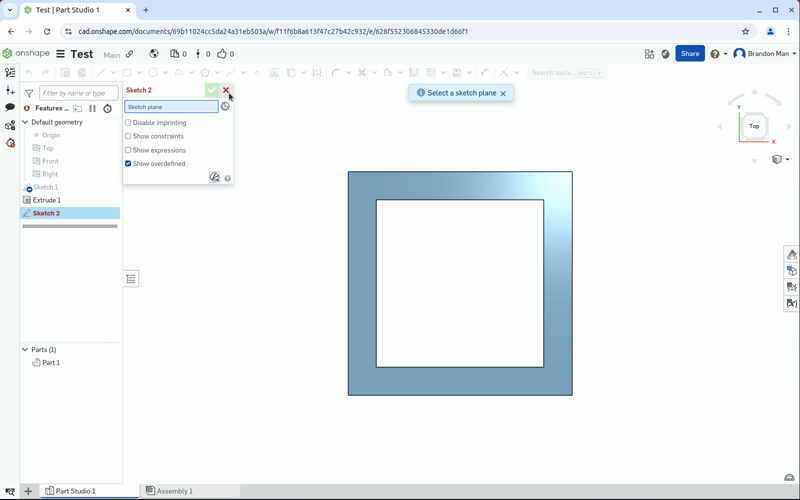
mouse_move(73, 150)
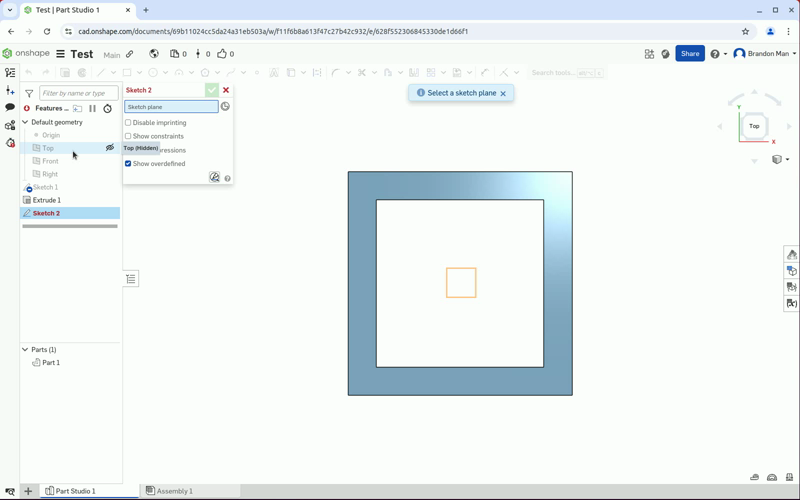
click(73, 150)
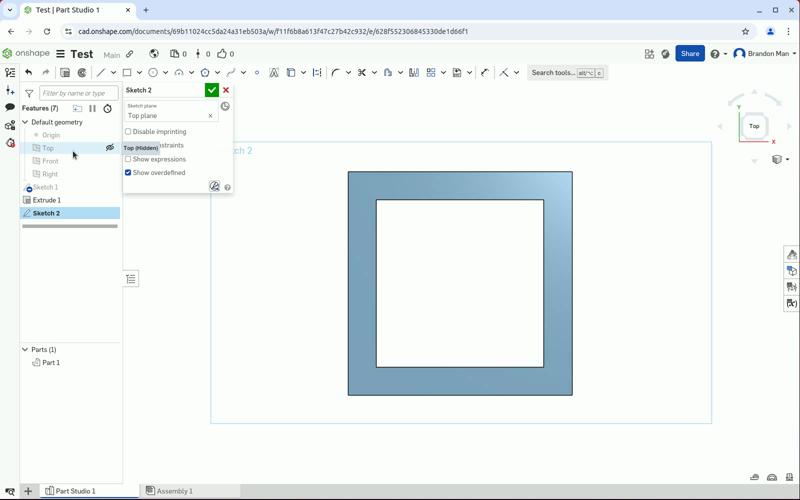
mouse_move(73, 352)
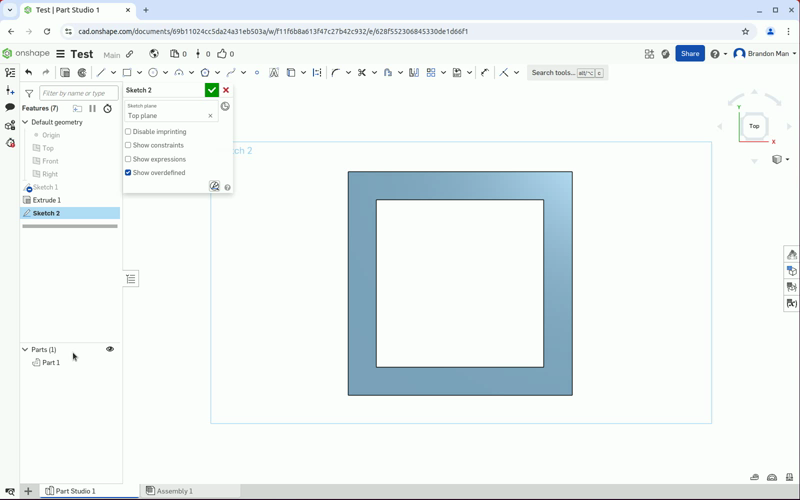
key(y)
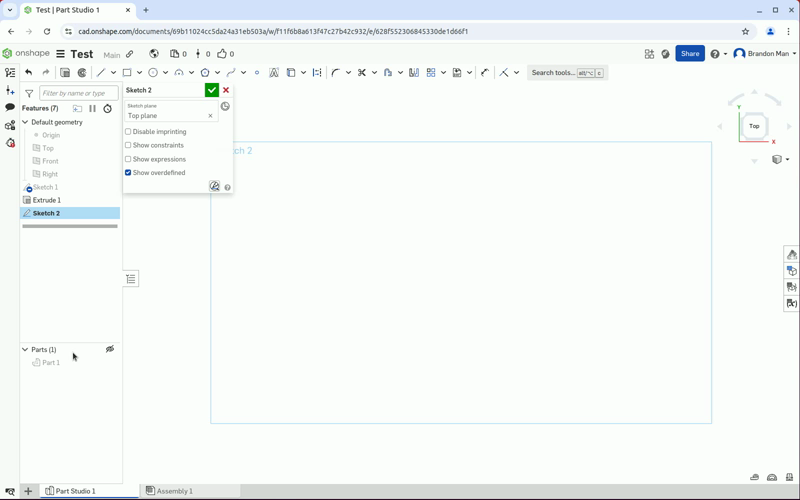
key(l)
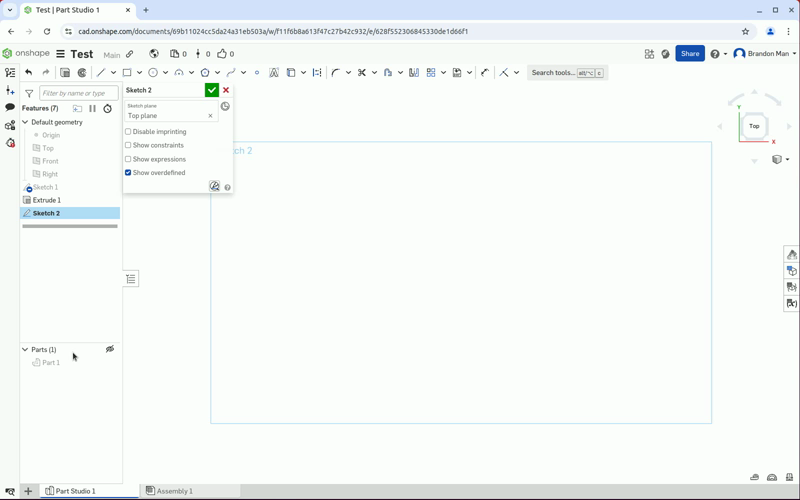
key_down(shift)
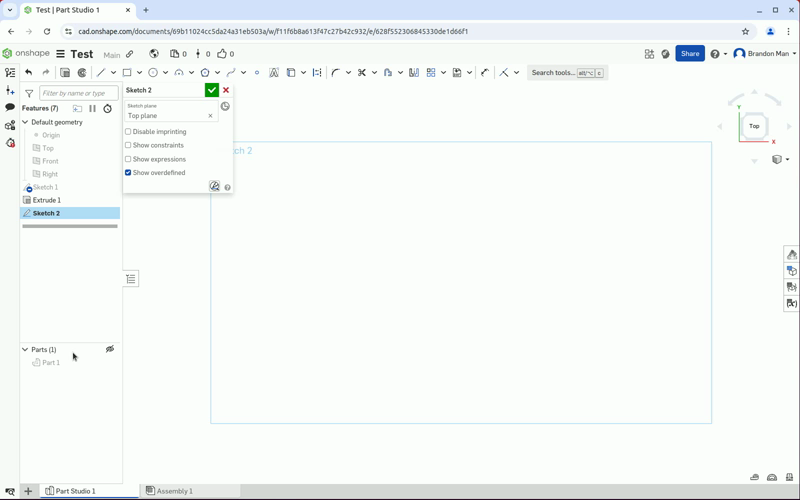
mouse_move(377, 366)
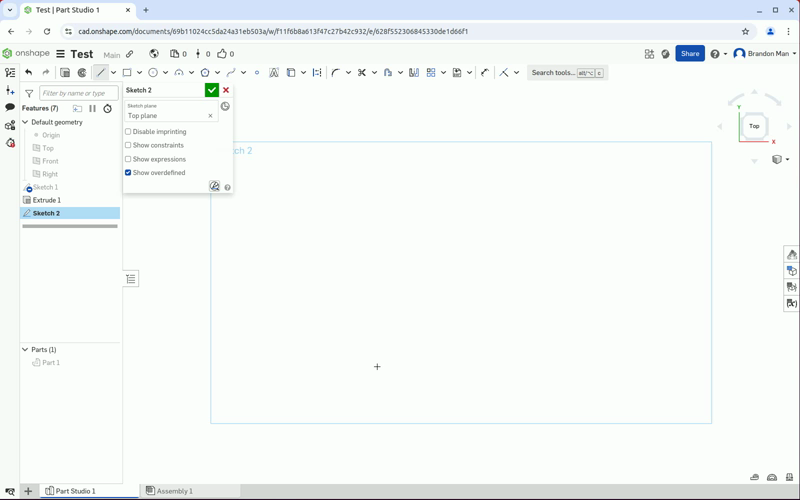
click(377, 366)
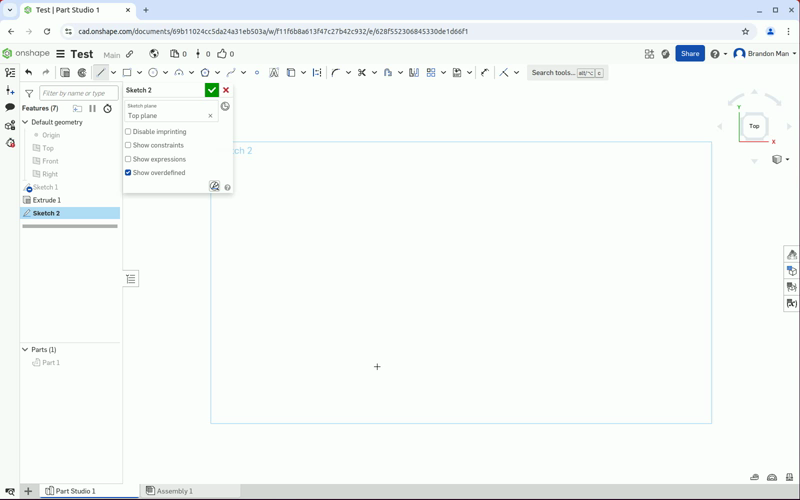
key_up(shift)
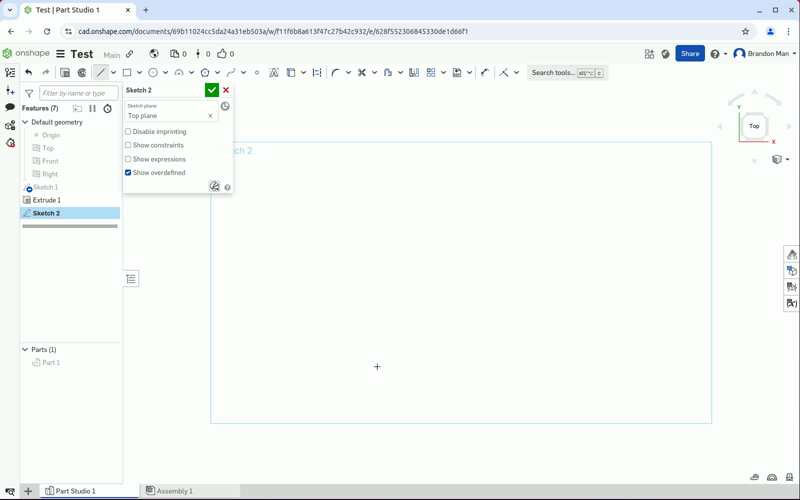
key_down(shift)
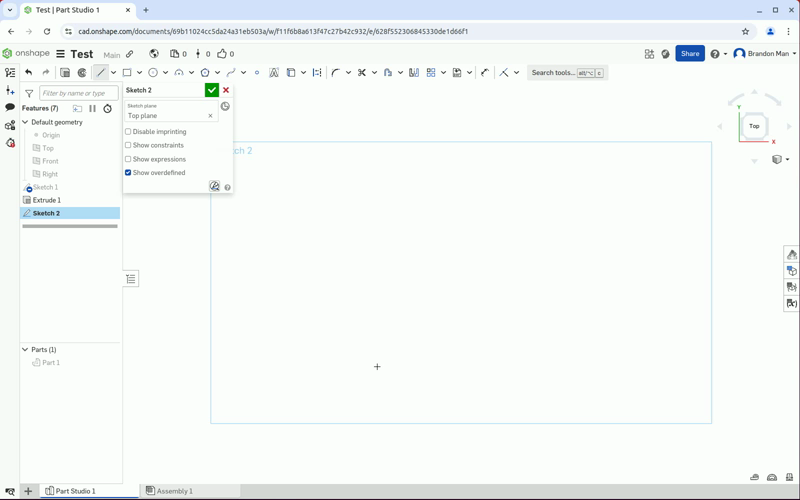
mouse_move(543, 366)
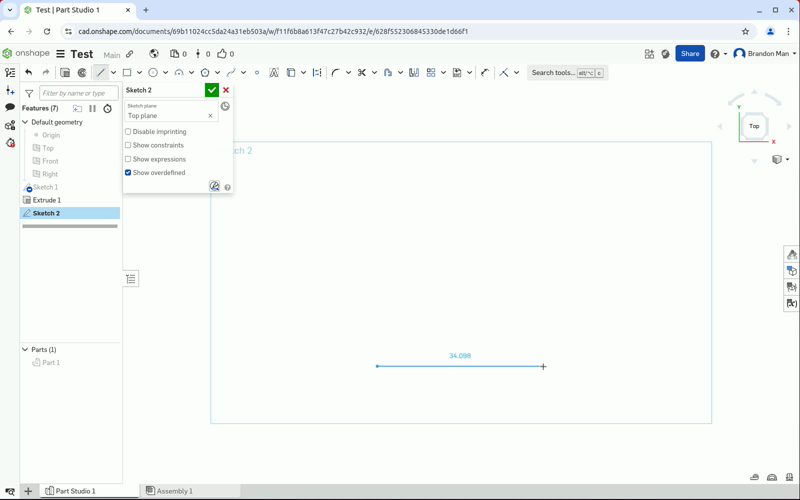
click(543, 366)
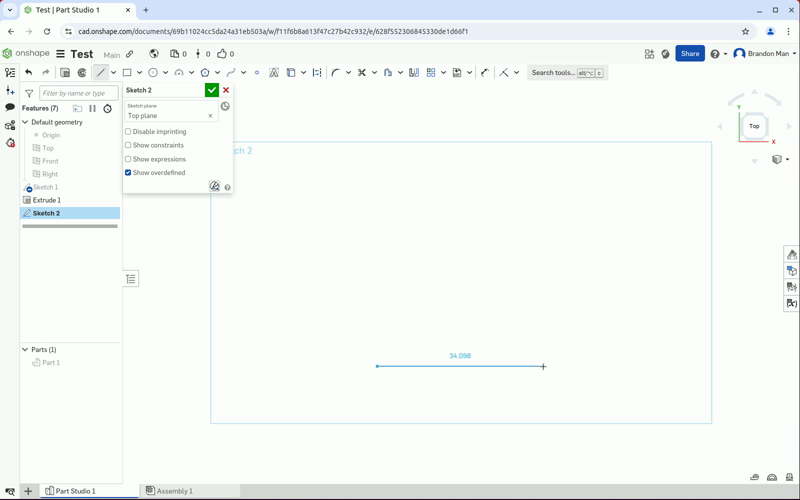
key_up(shift)
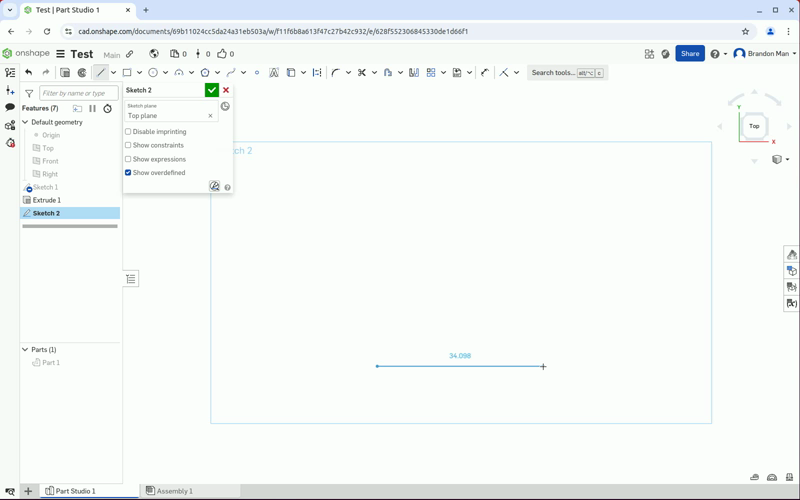
key_down(shift)
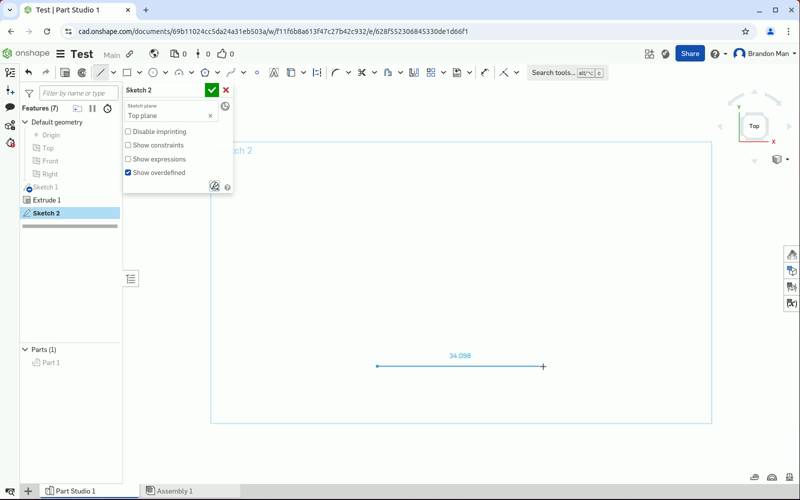
mouse_move(543, 200)
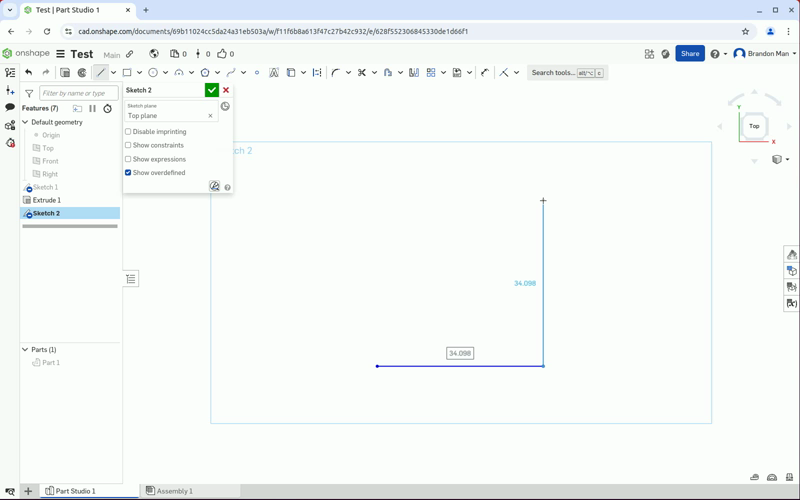
click(543, 200)
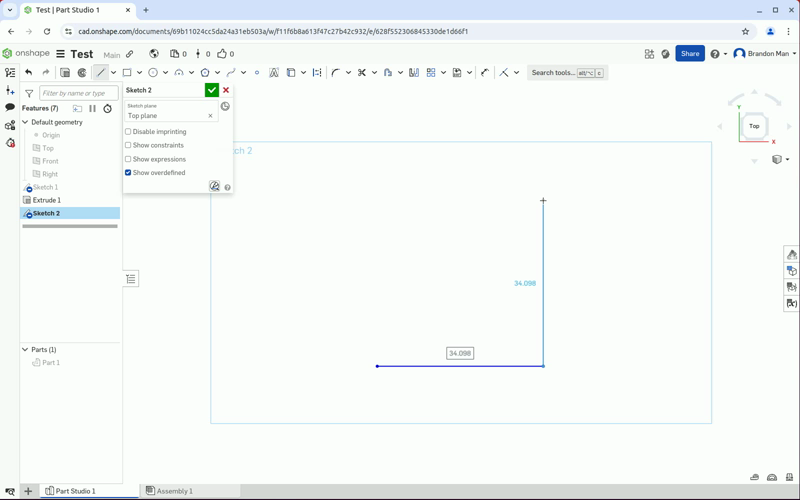
key_up(shift)
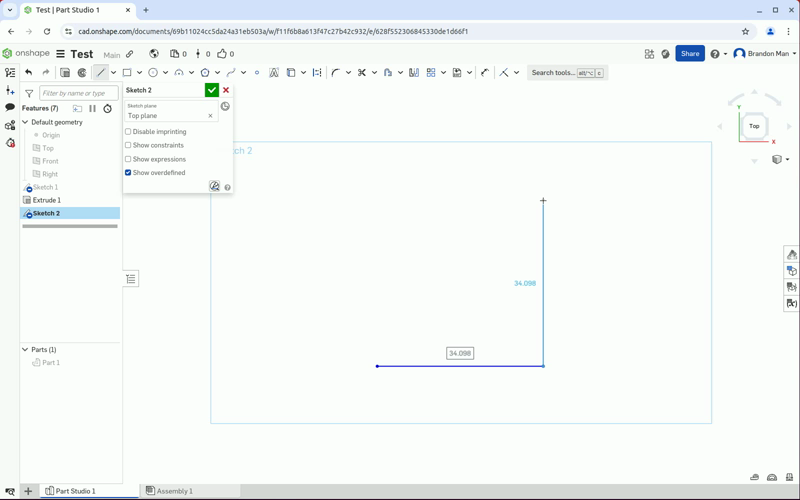
key_down(shift)
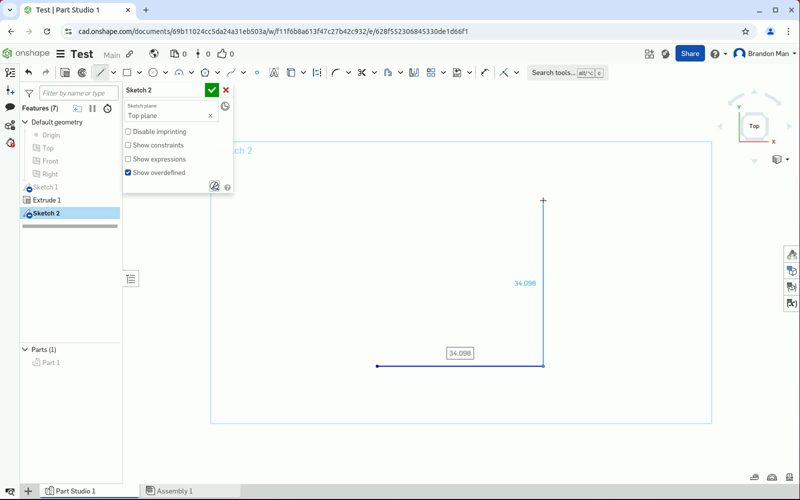
mouse_move(377, 200)
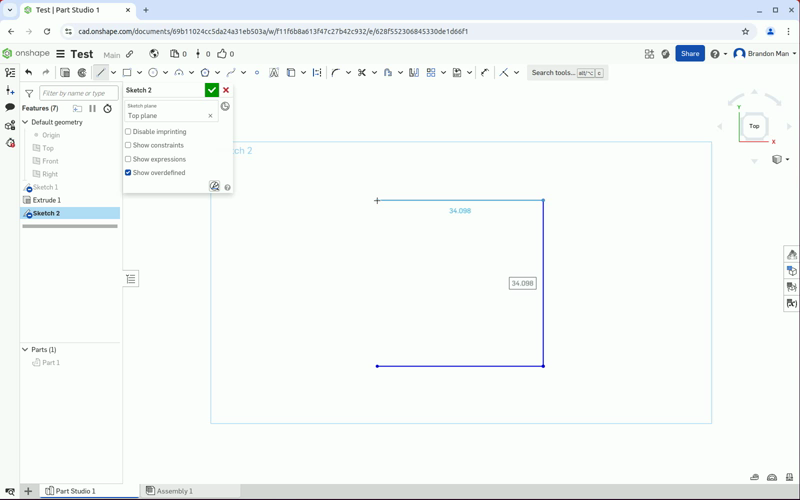
click(377, 200)
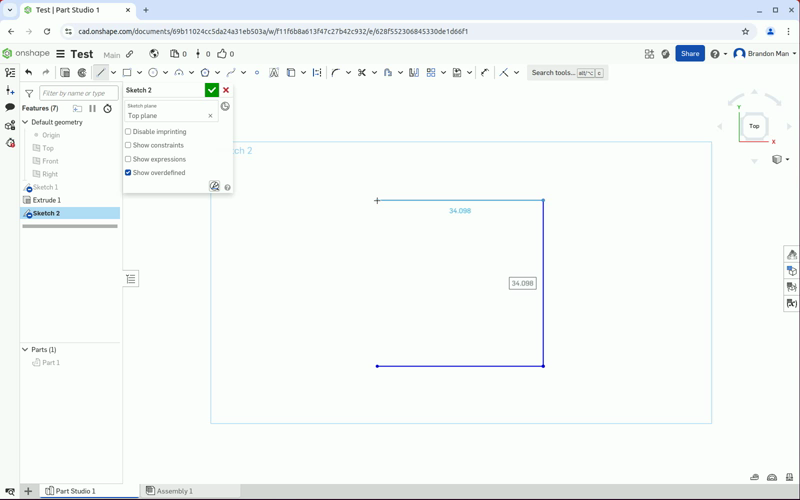
key_up(shift)
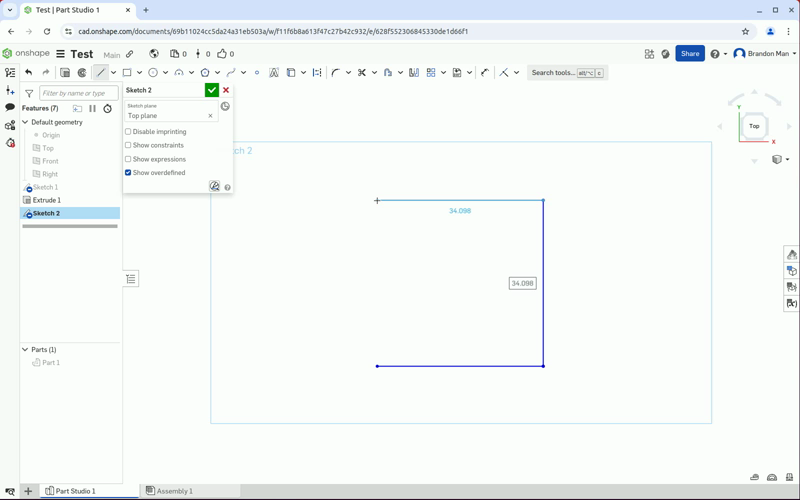
key_down(shift)
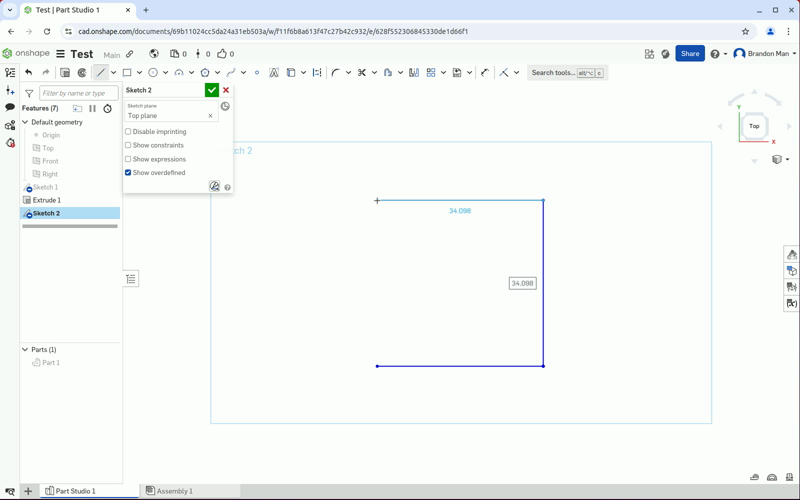
mouse_move(377, 366)
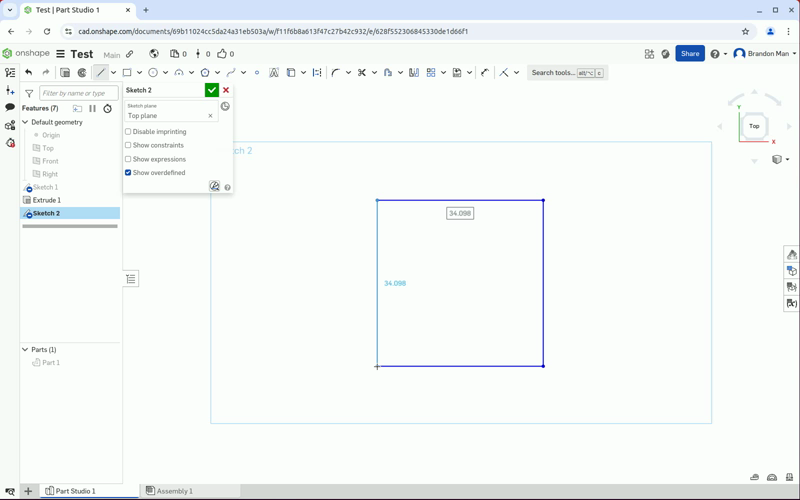
key_up(shift)
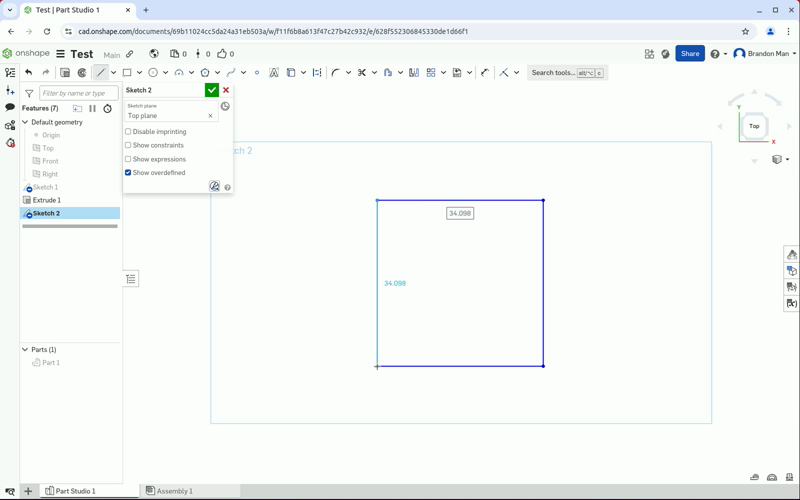
click(377, 366)
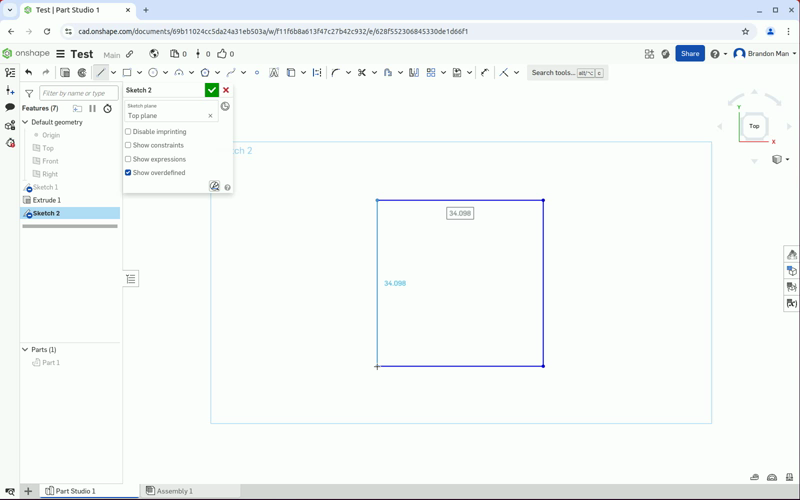
key(esc)
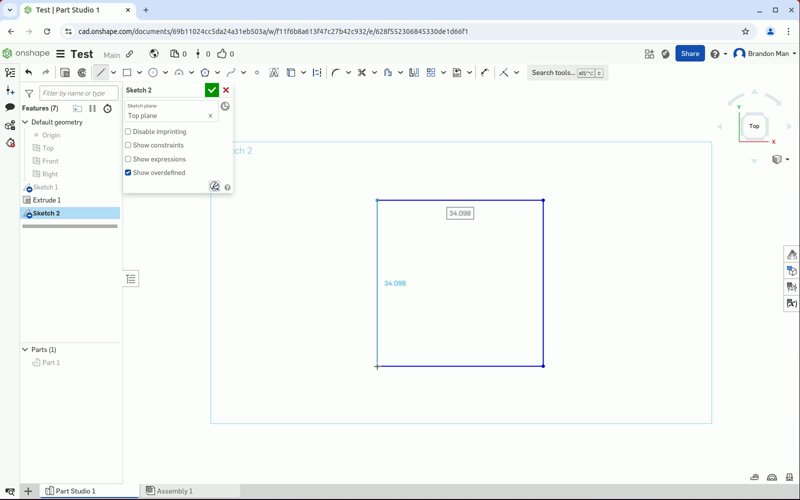
key(l)
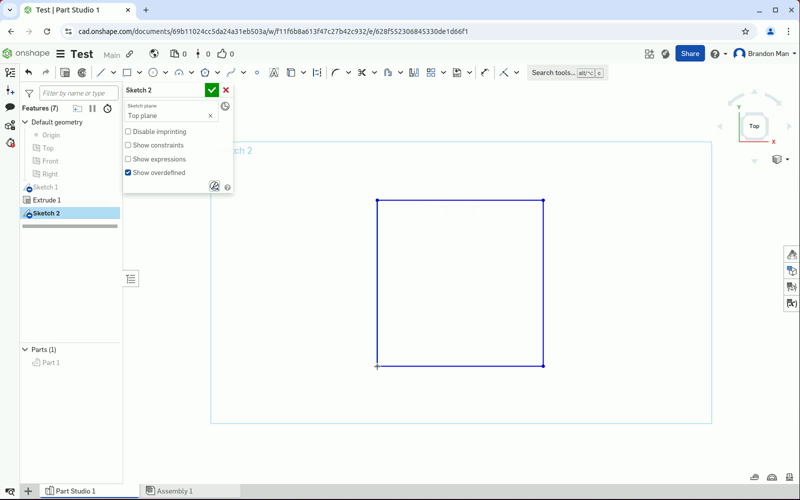
key_down(shift)
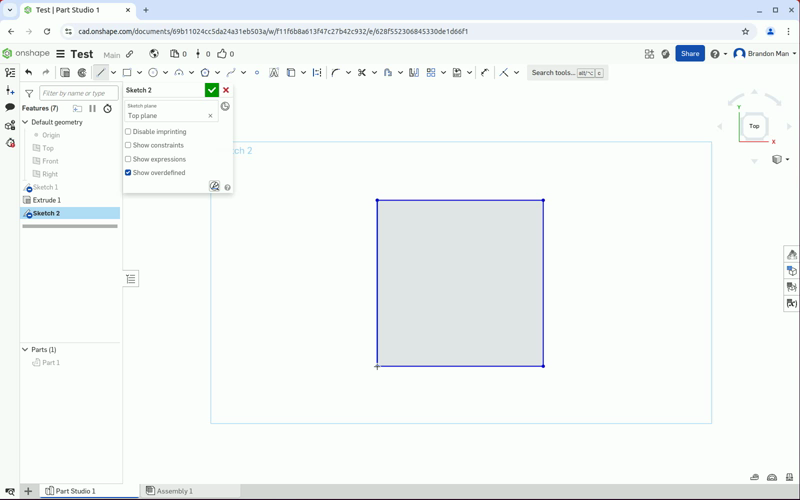
mouse_move(393, 350)
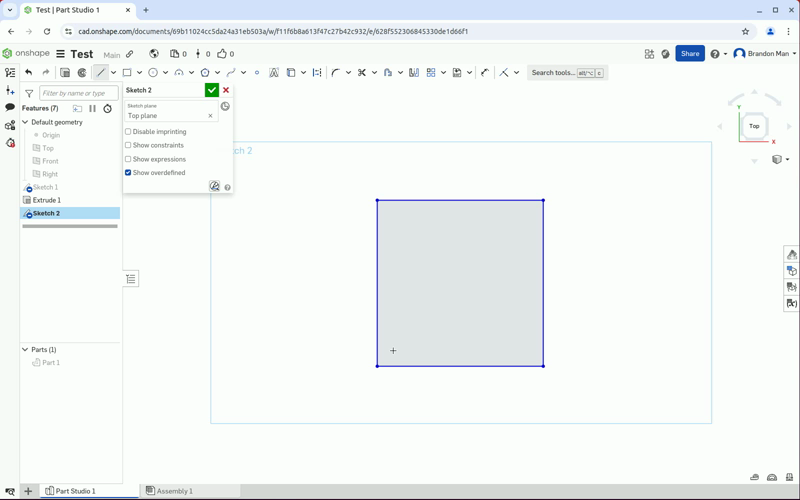
click(393, 350)
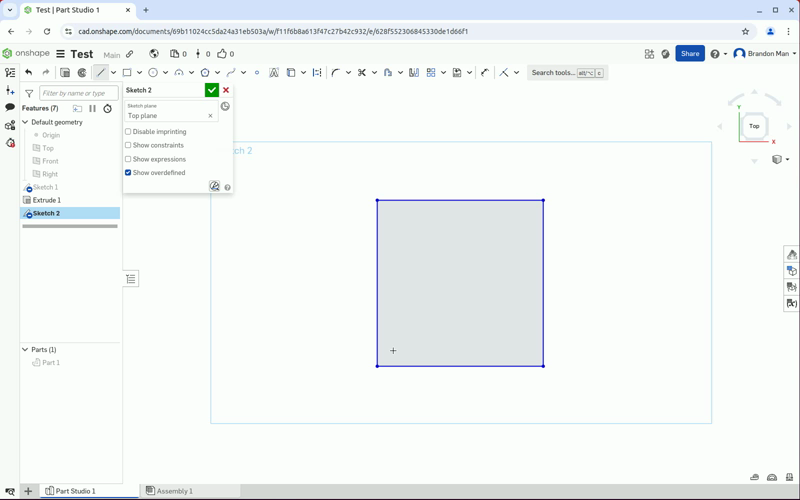
key_up(shift)
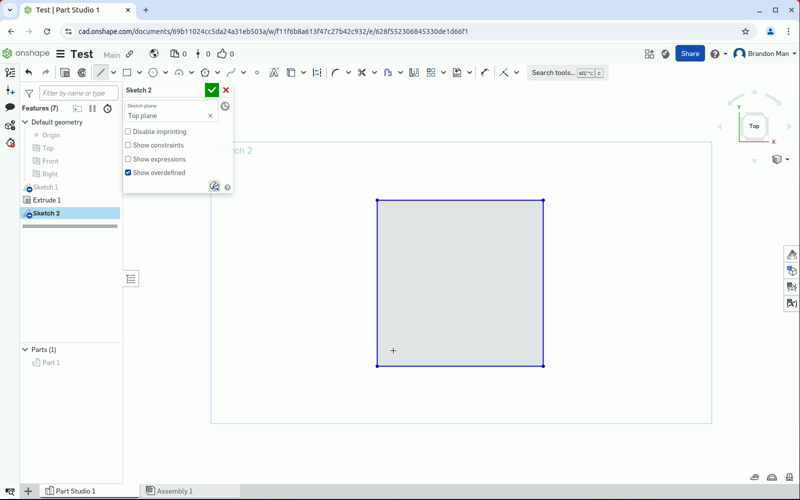
key_down(shift)
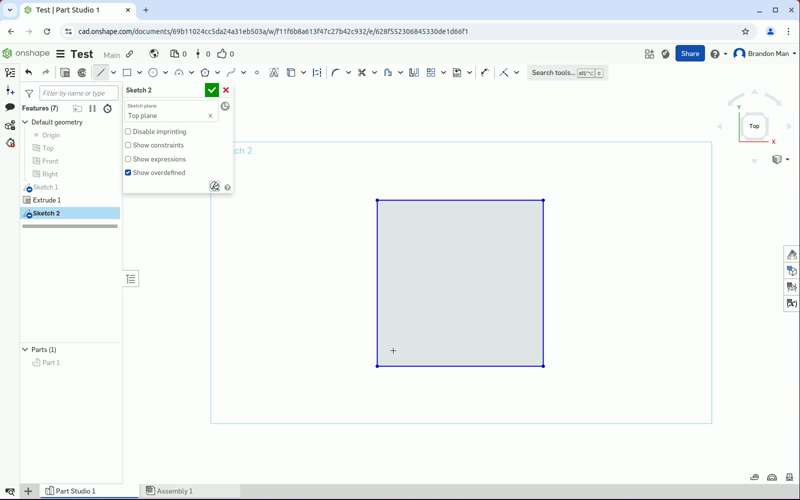
mouse_move(527, 350)
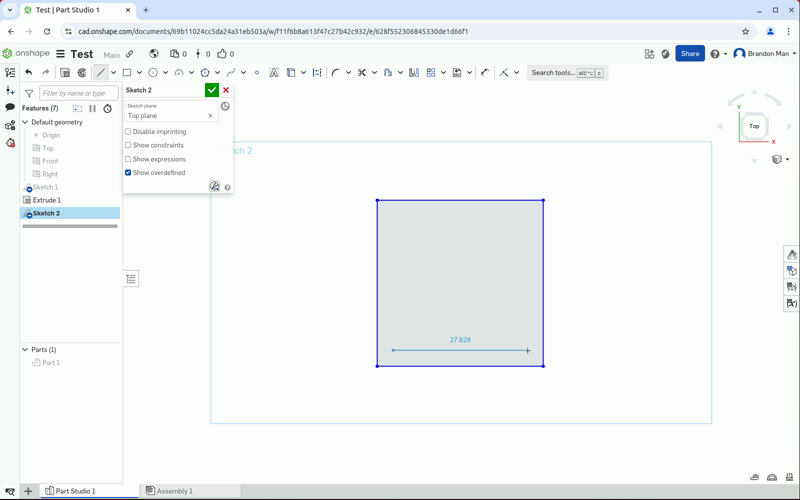
click(527, 350)
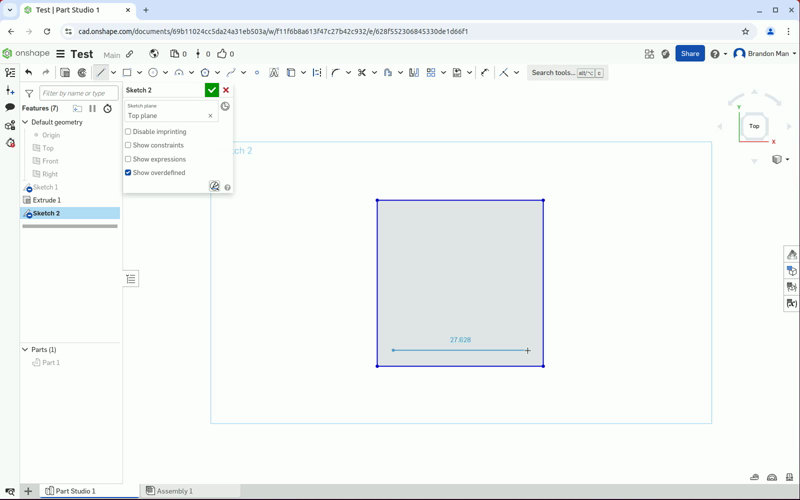
key_up(shift)
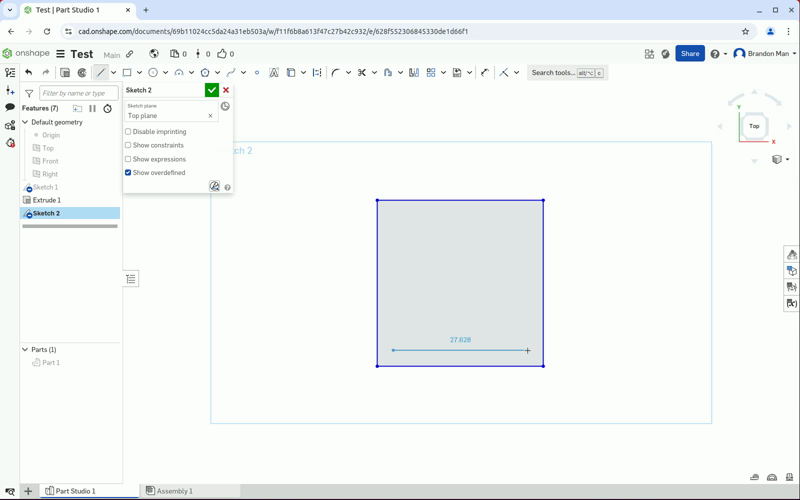
key_down(shift)
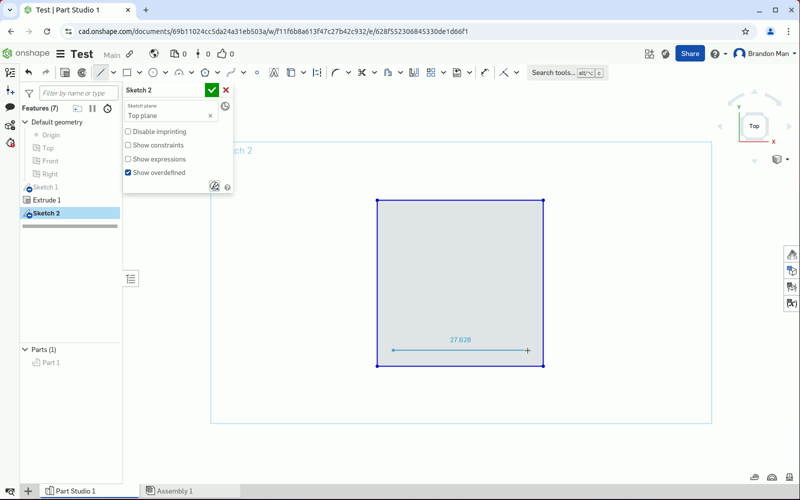
mouse_move(527, 216)
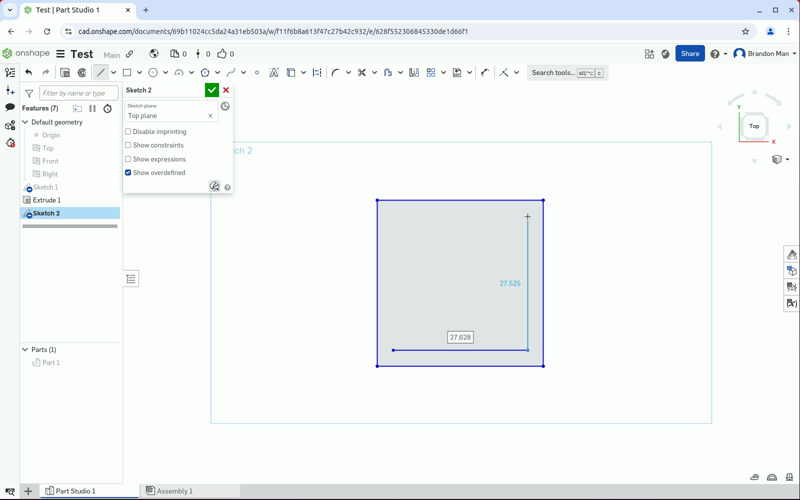
click(527, 216)
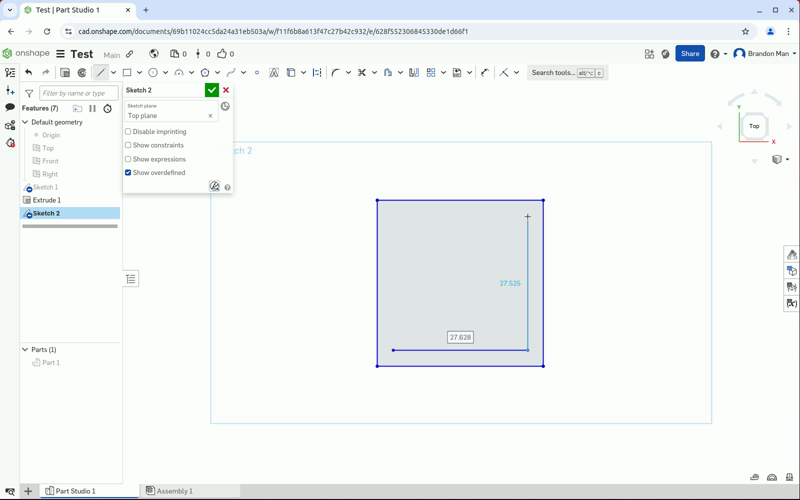
key_up(shift)
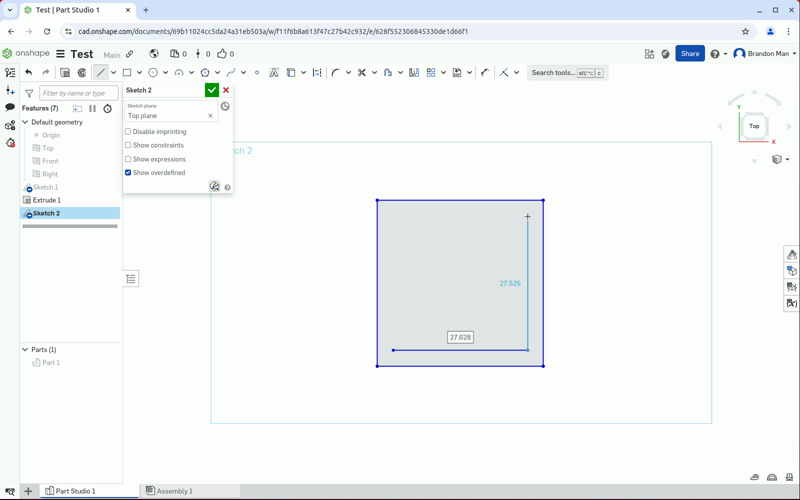
key_down(shift)
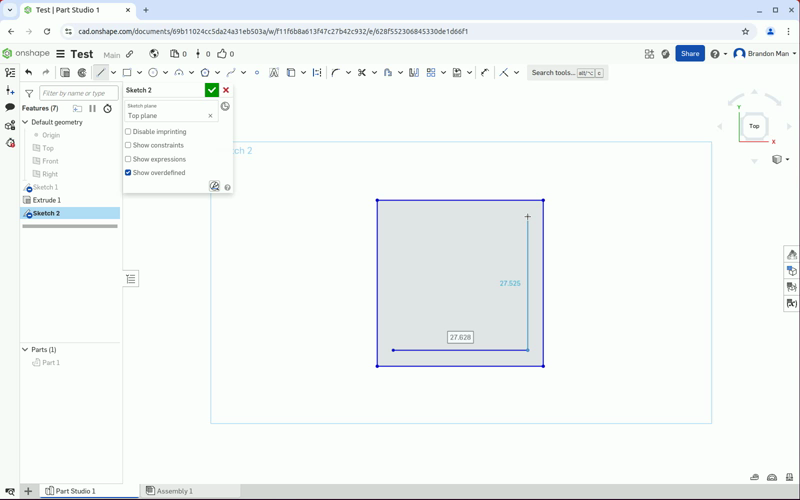
mouse_move(393, 216)
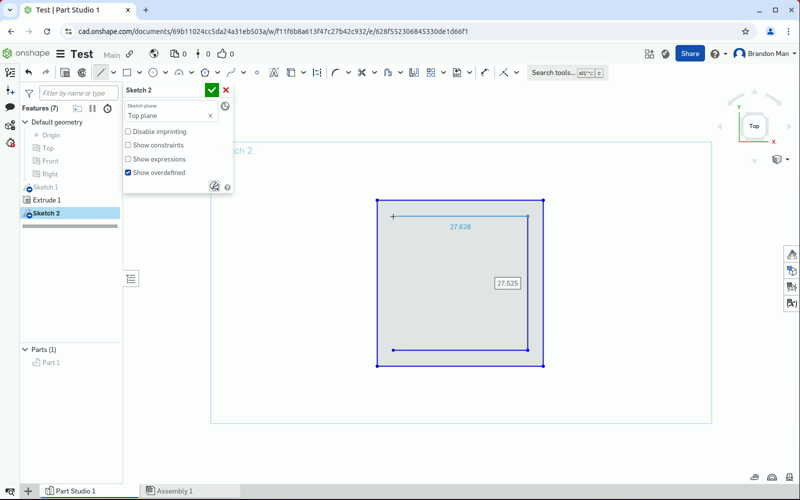
click(393, 216)
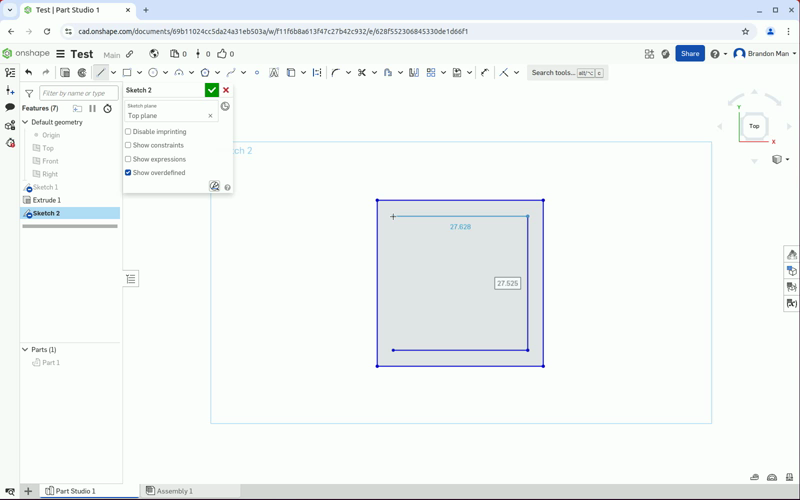
key_up(shift)
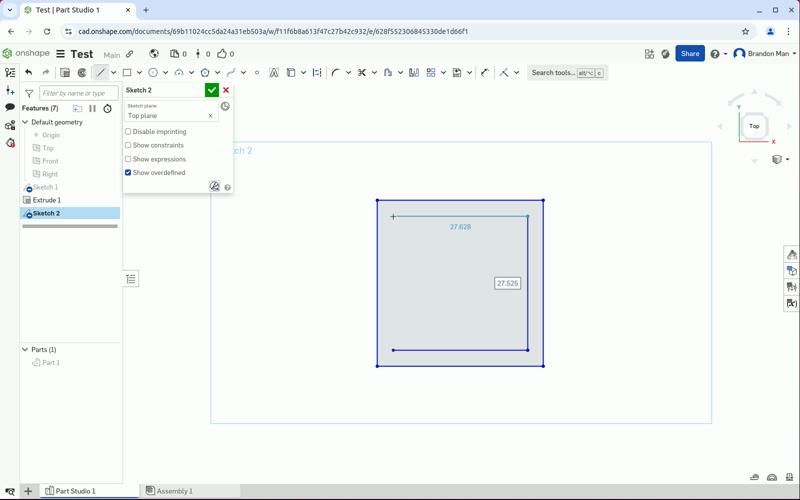
key_down(shift)
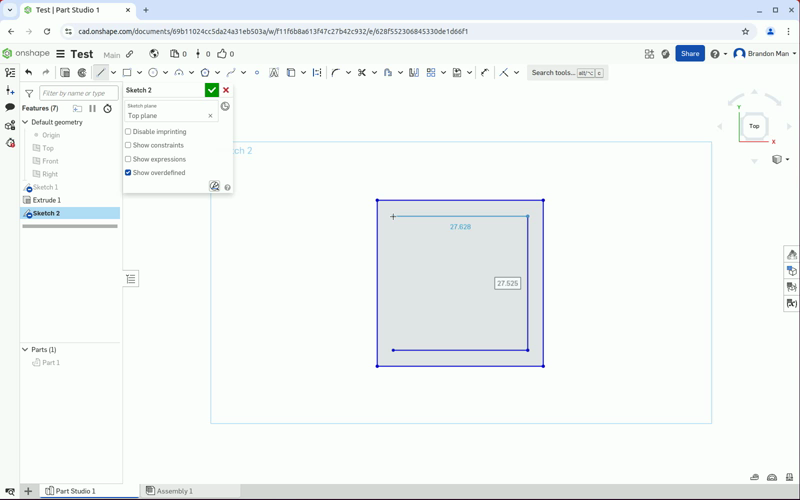
mouse_move(393, 350)
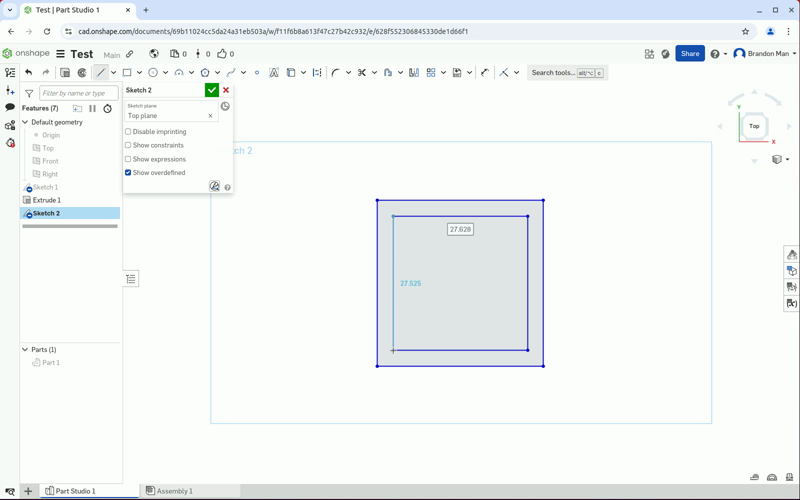
key_up(shift)
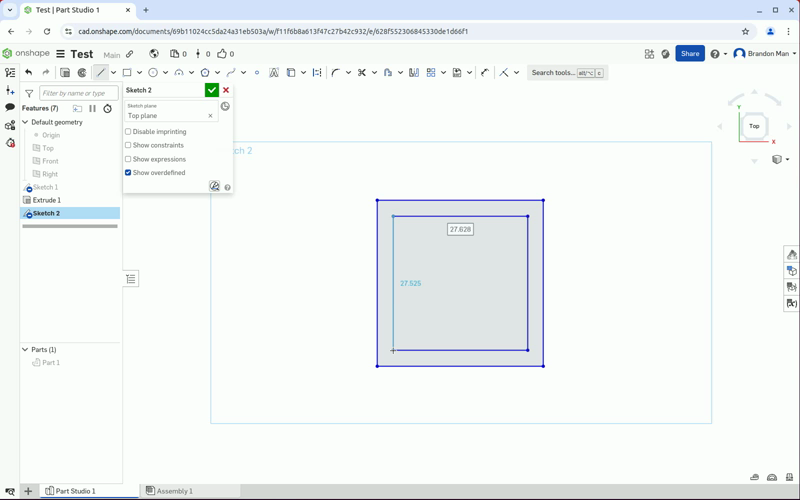
click(393, 350)
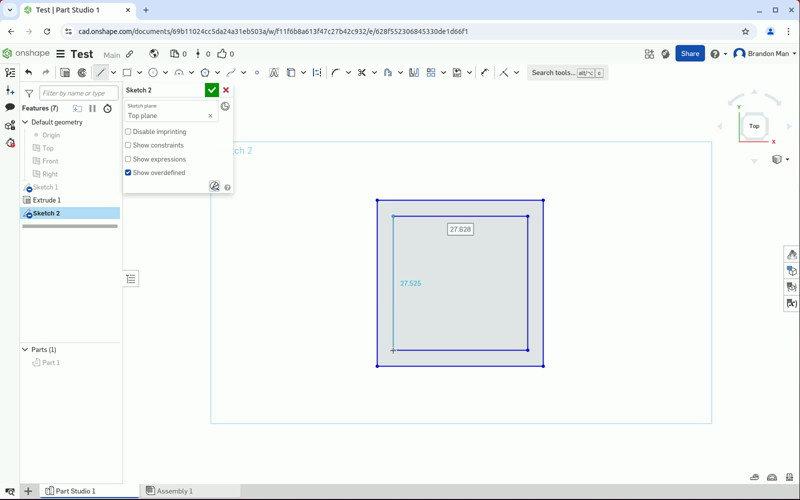
key(esc)
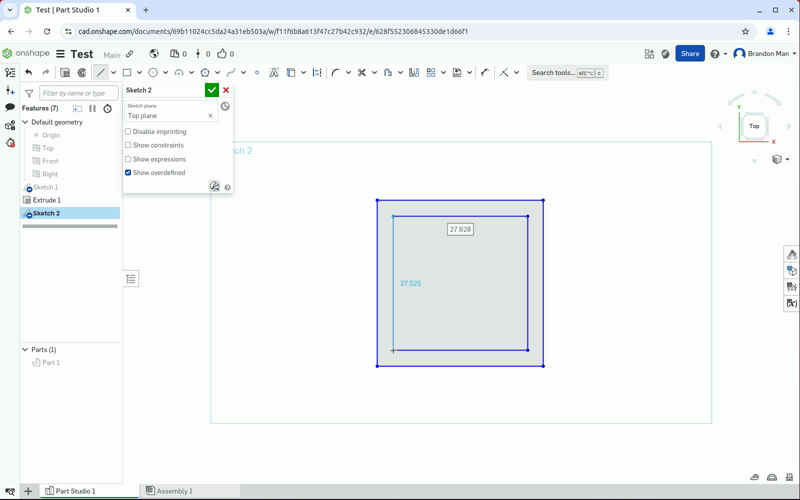
mouse_move(535, 354)
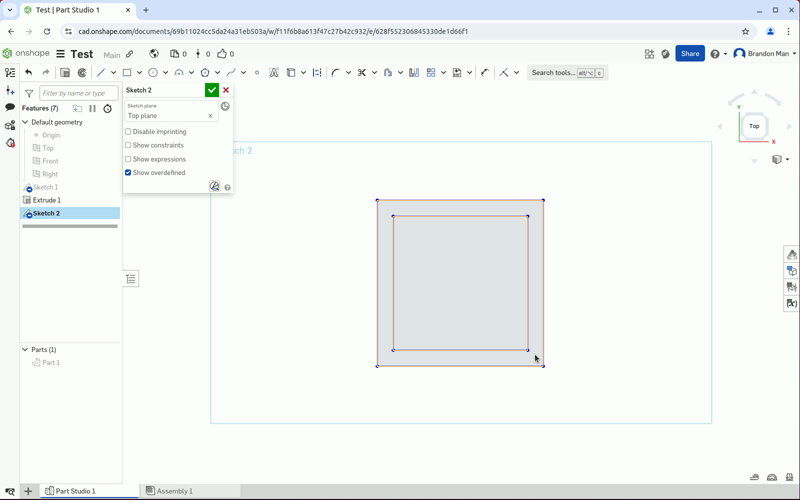
click(535, 354)
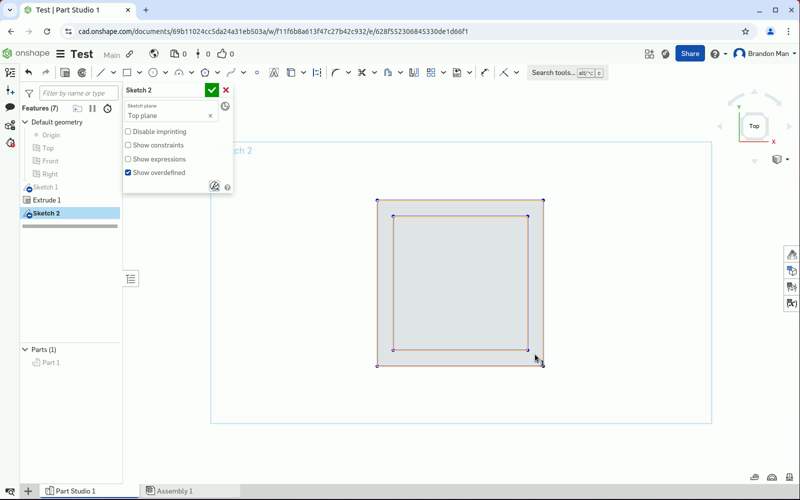
mouse_move(73, 352)
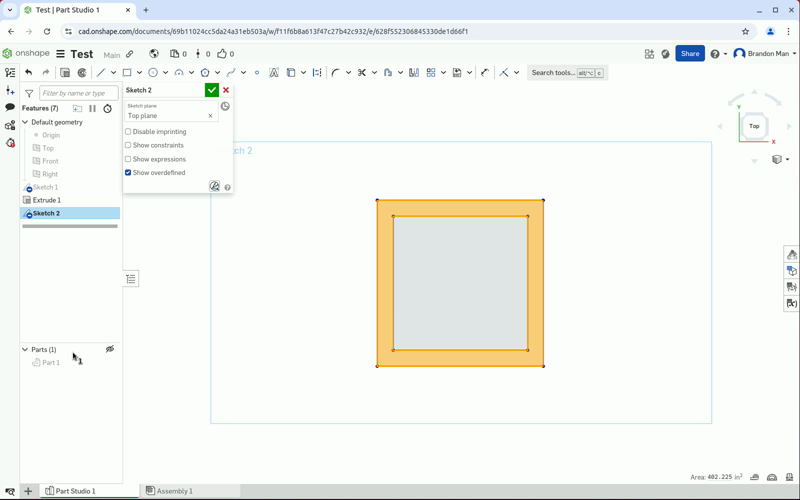
key(shift+y)
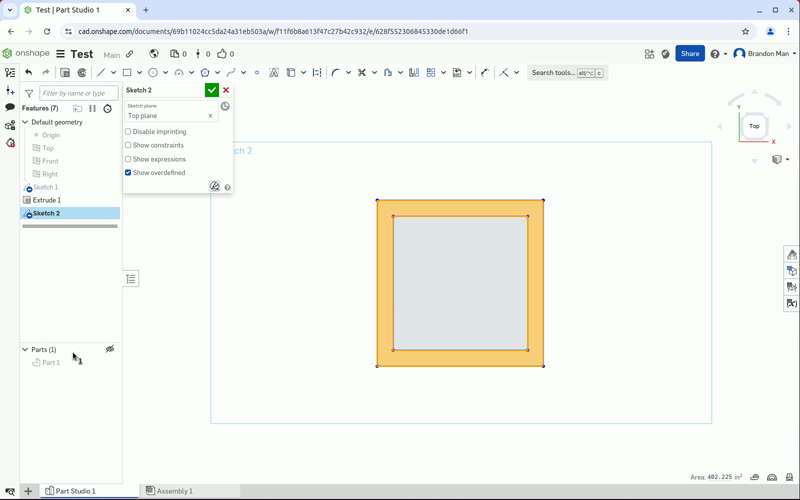
key(shift+e)
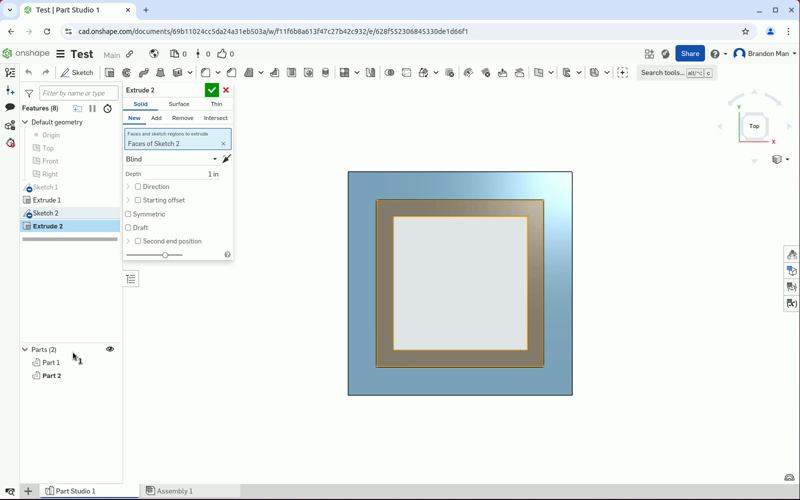
mouse_move(143, 106)
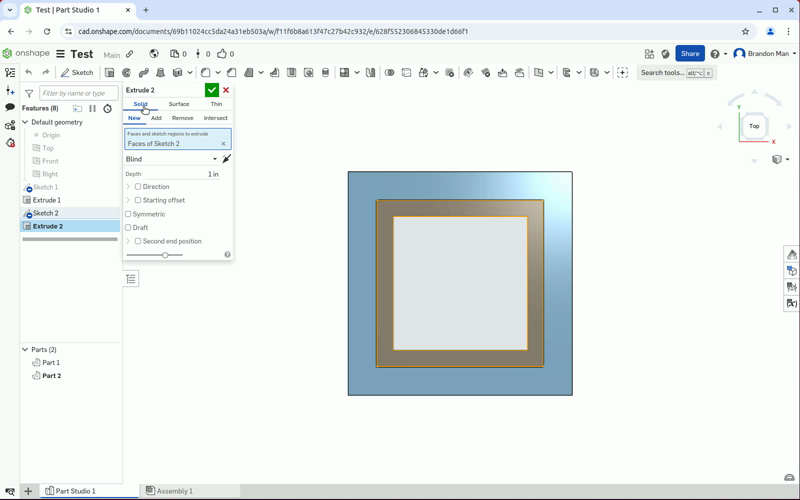
click(143, 106)
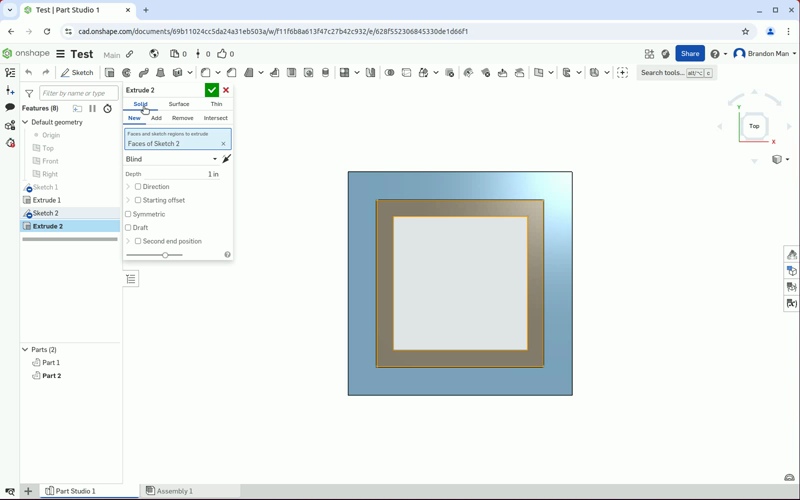
mouse_move(137, 120)
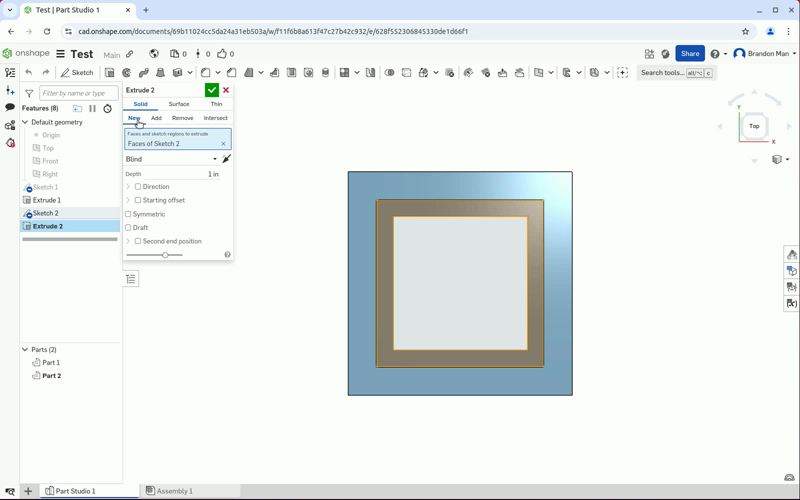
click(137, 120)
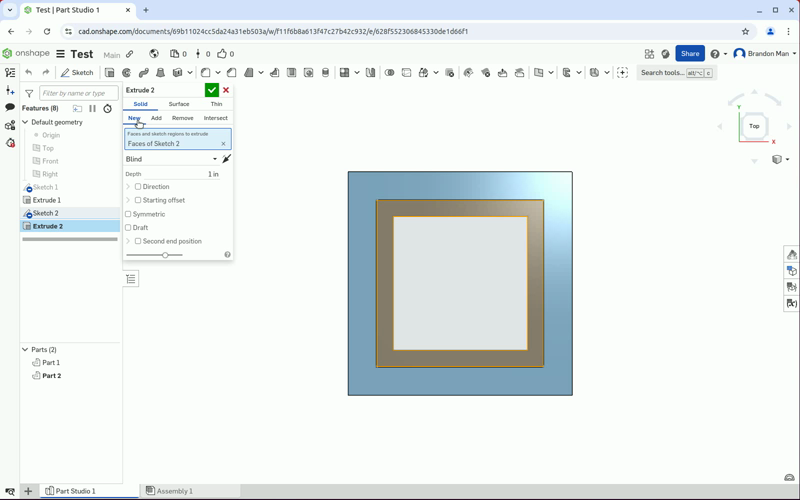
key(tab, 4)
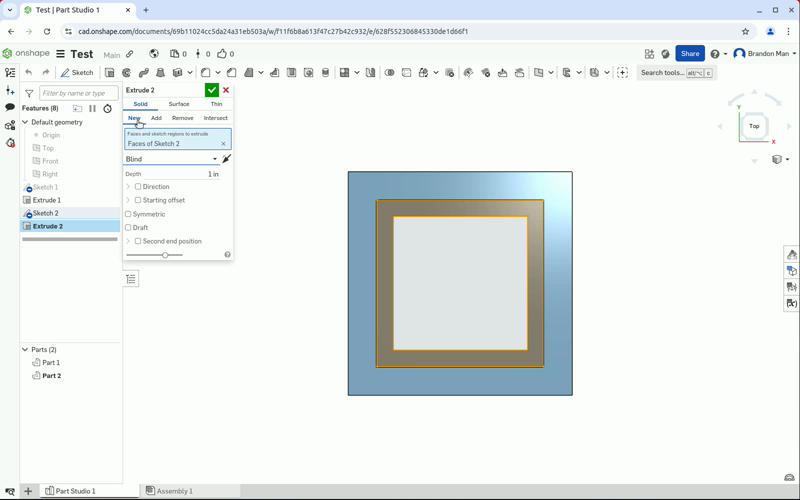
text(-4.333)
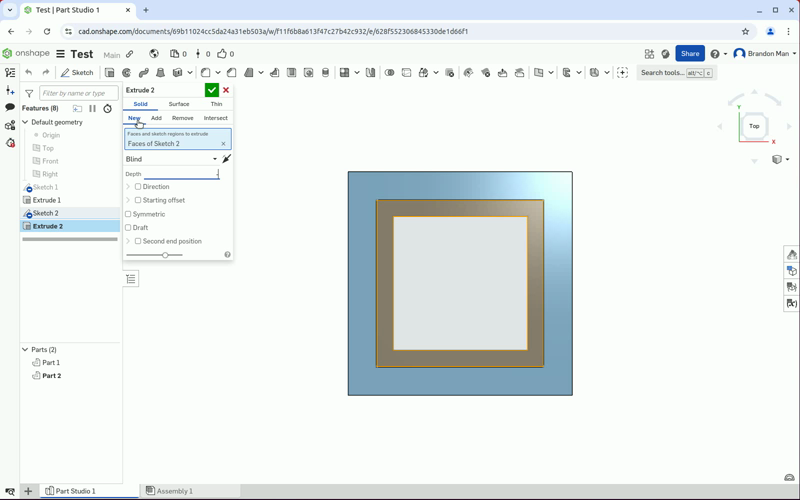
key(enter)
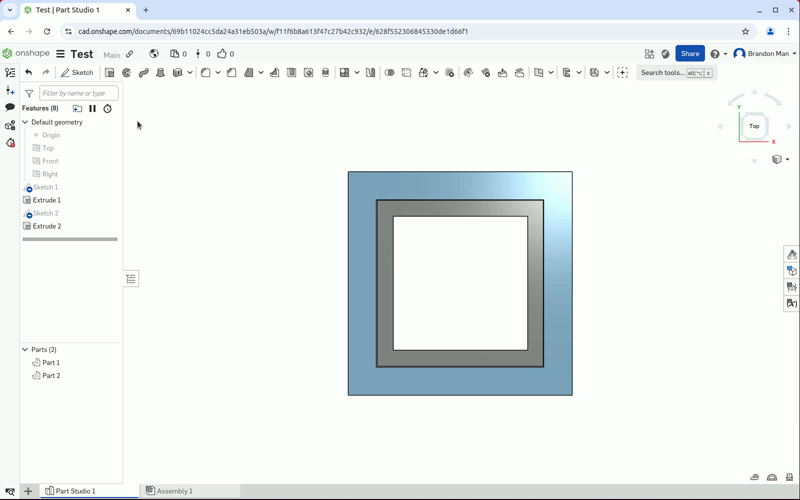
key(shift+h)
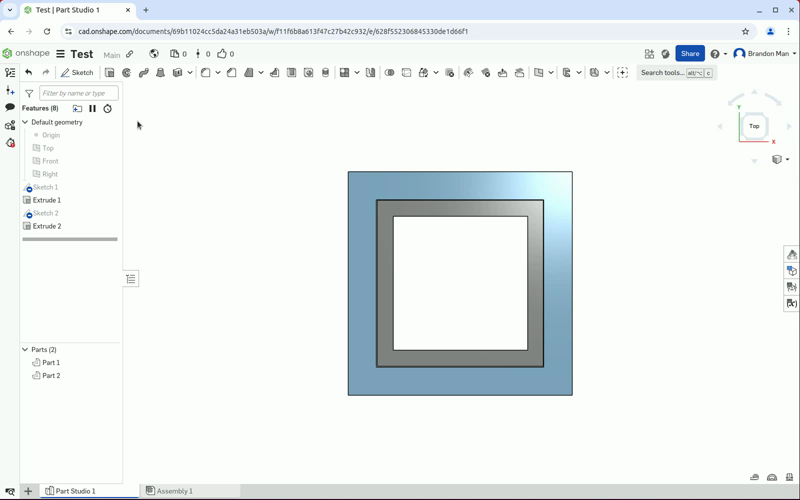
key(shift+h)
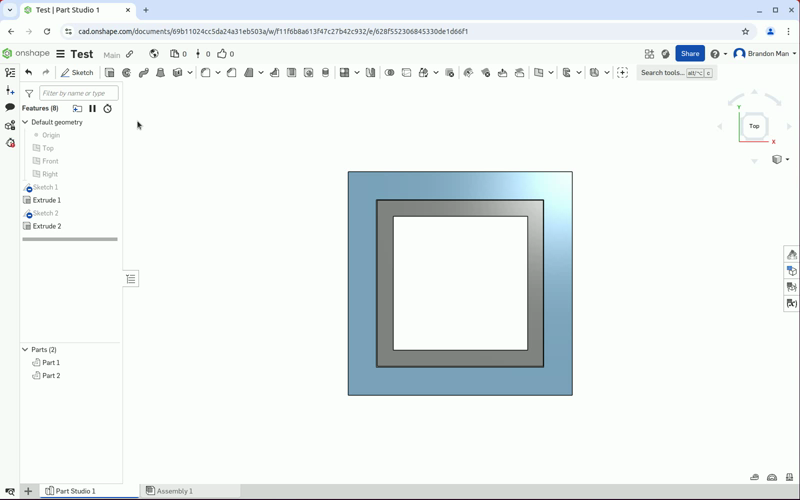
mouse_move(73, 189)
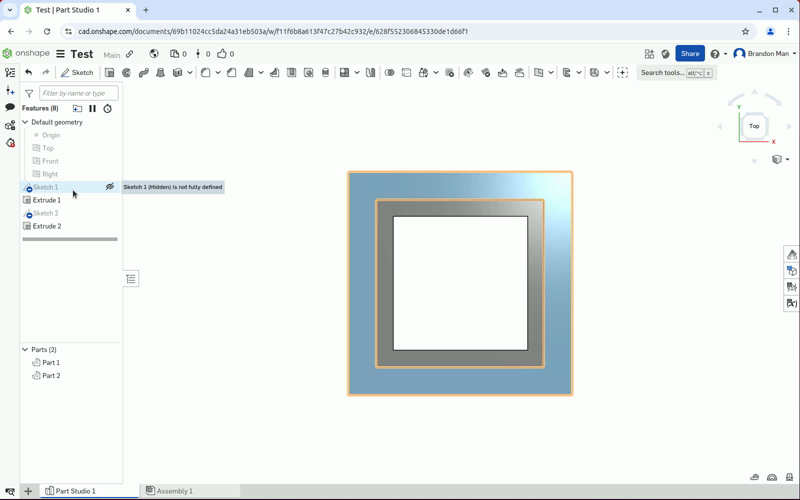
click(73, 189)
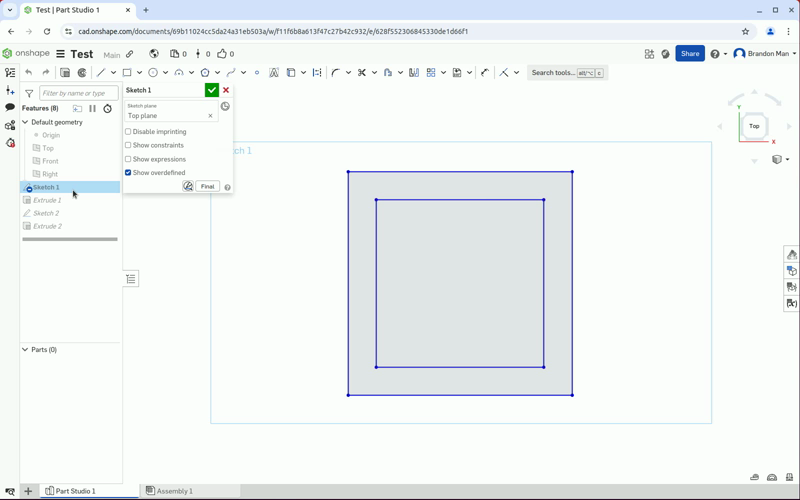
mouse_move(229, 92)
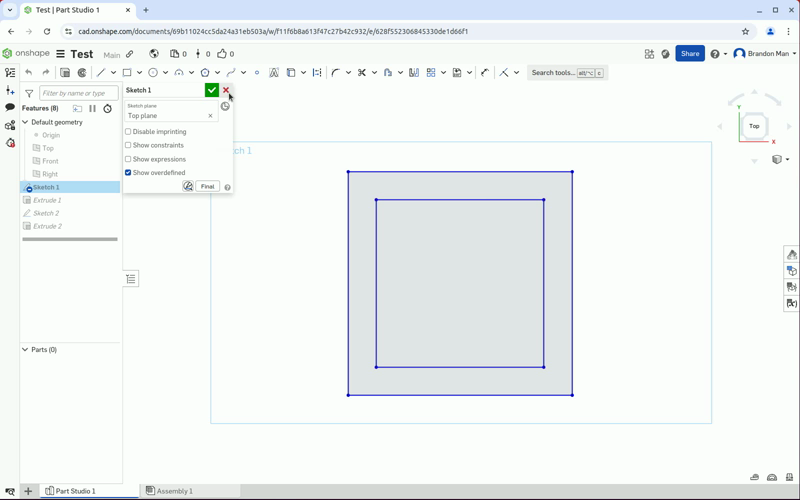
click(229, 92)
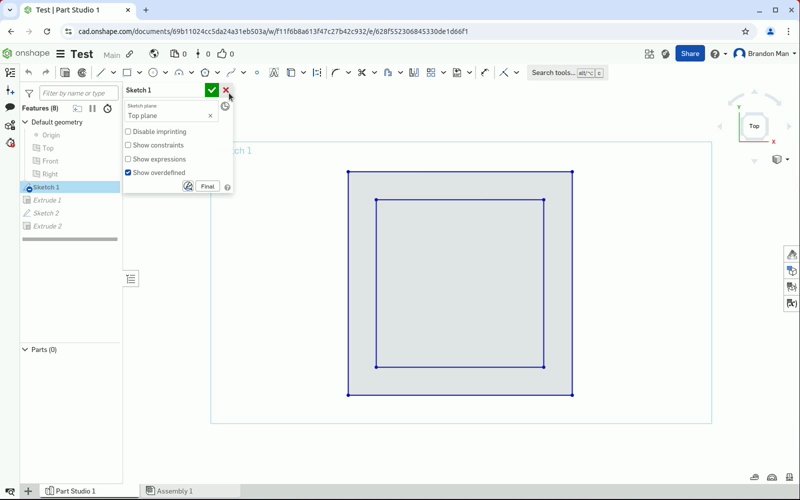
key(shift+s)
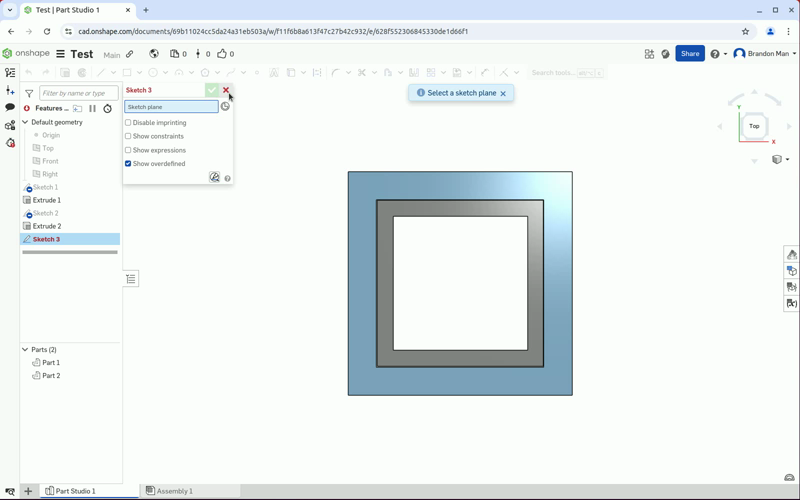
mouse_move(73, 150)
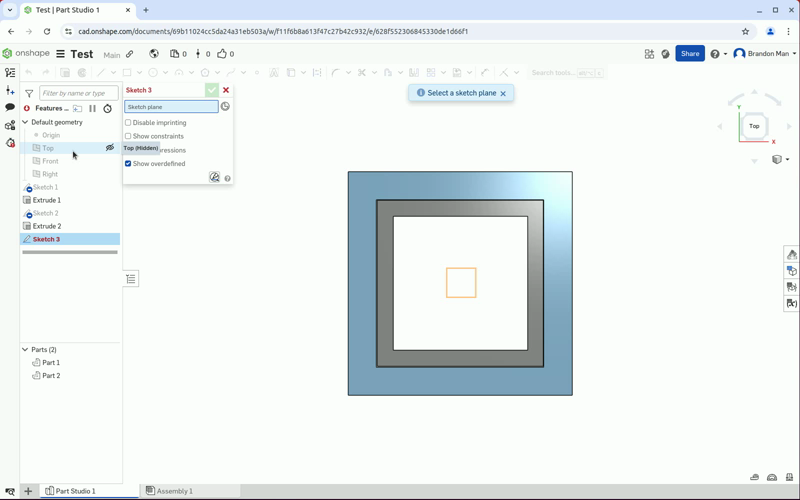
click(73, 150)
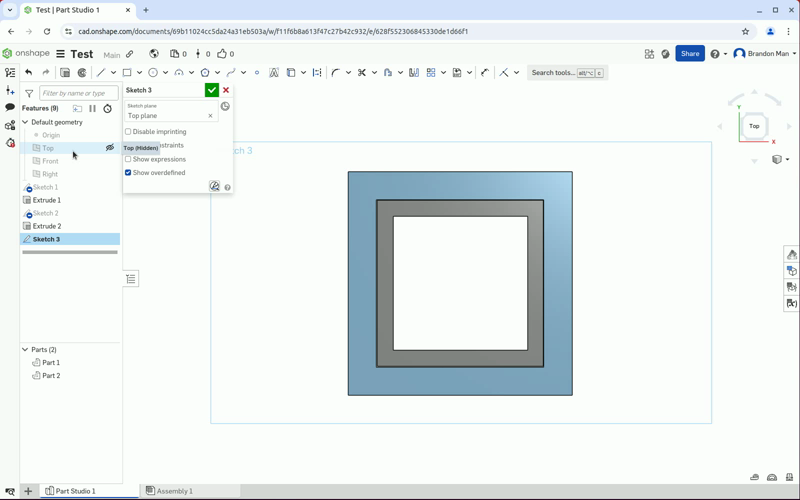
mouse_move(73, 352)
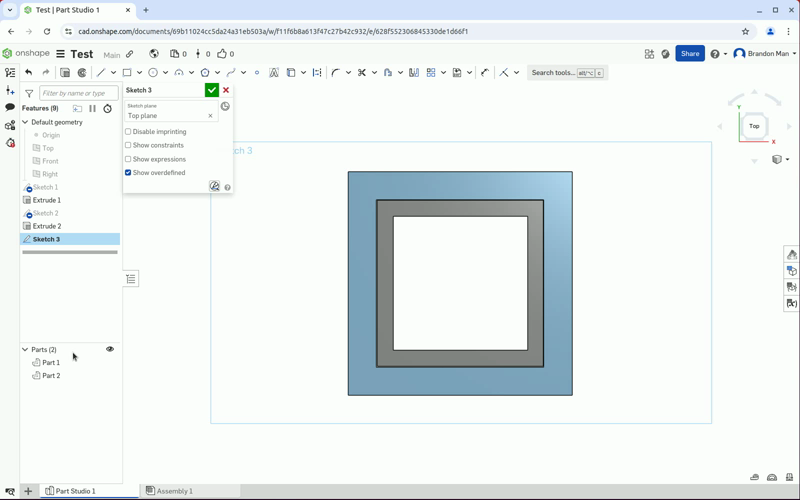
key(y)
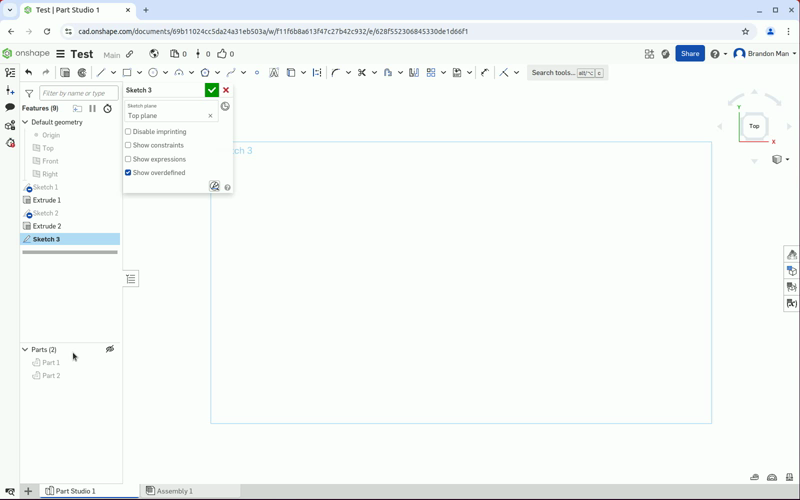
key(l)
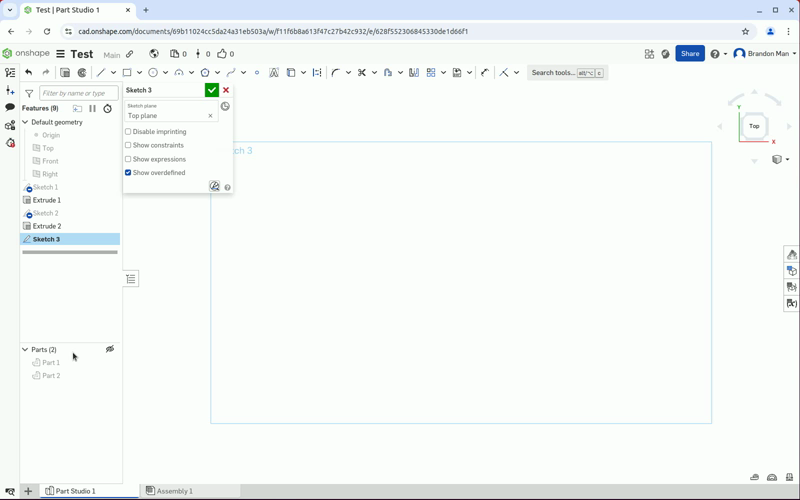
key_down(shift)
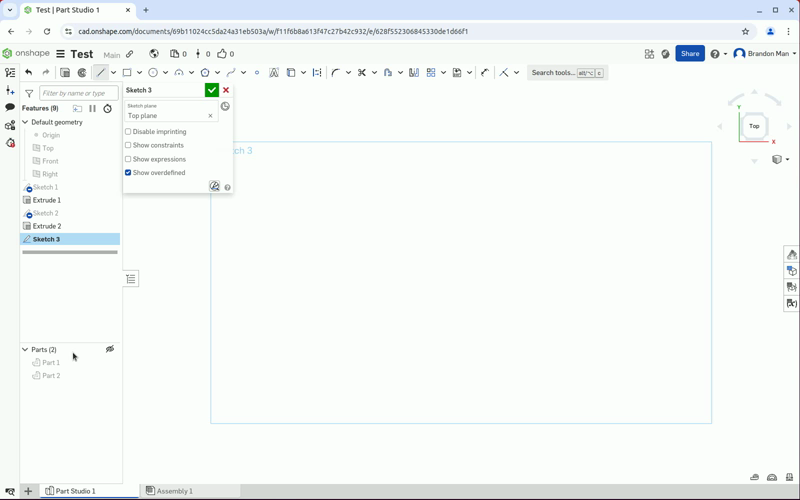
mouse_move(393, 349)
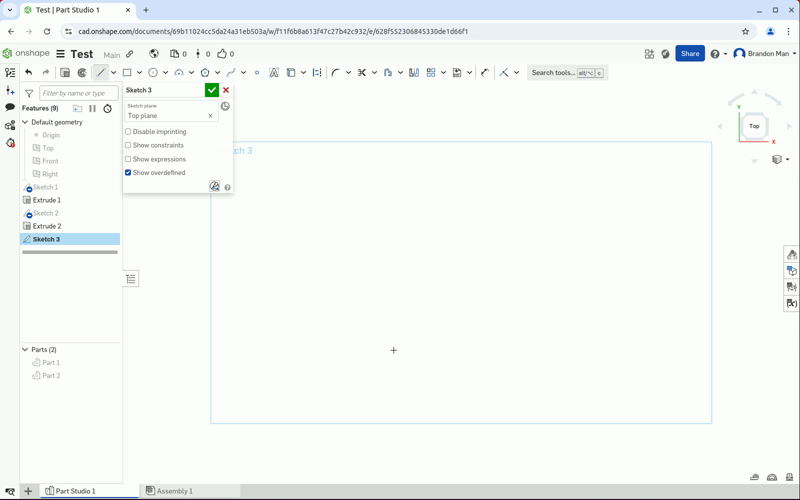
click(393, 349)
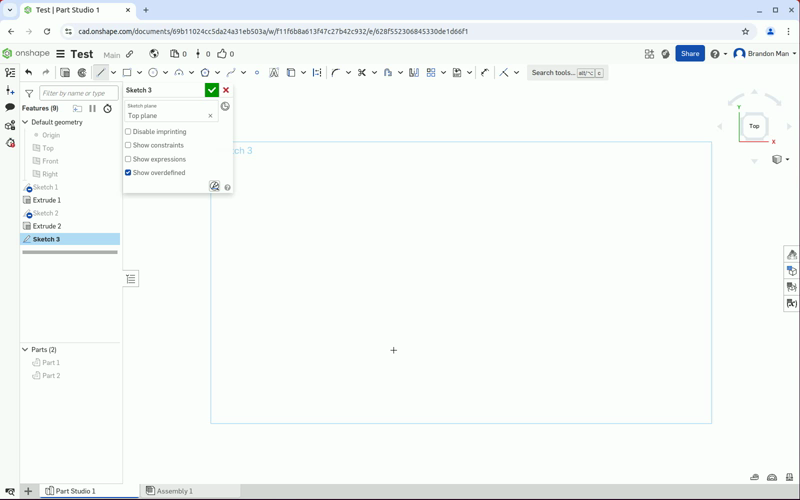
key_up(shift)
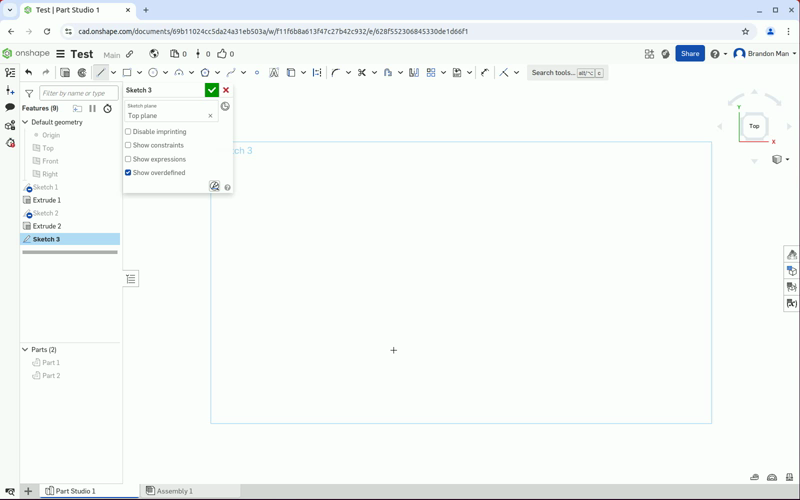
key_down(shift)
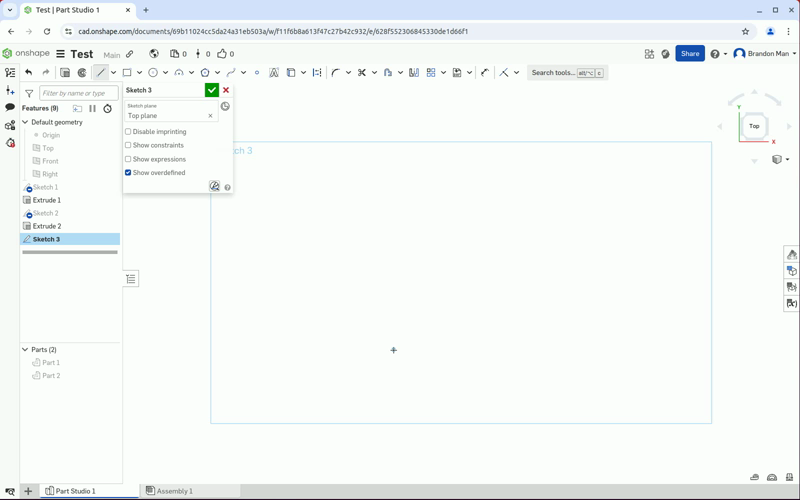
mouse_move(527, 349)
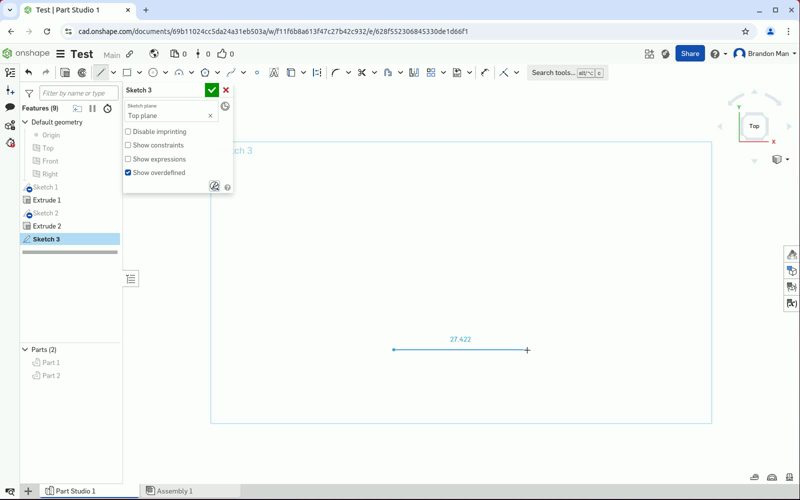
click(527, 349)
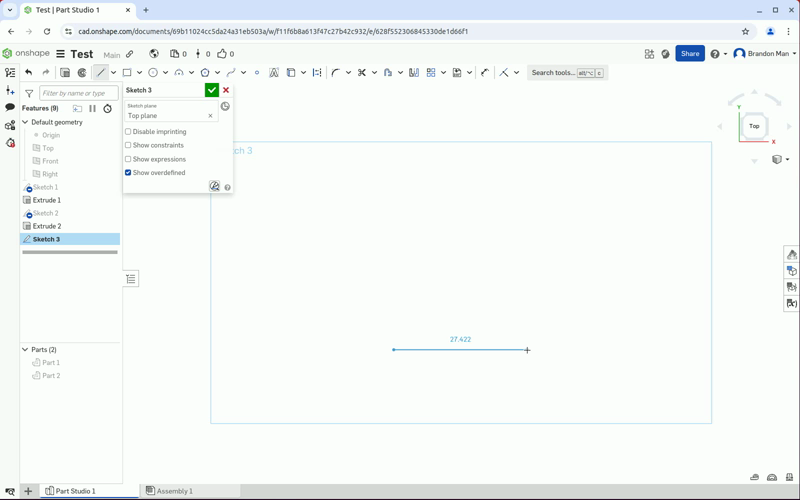
key_up(shift)
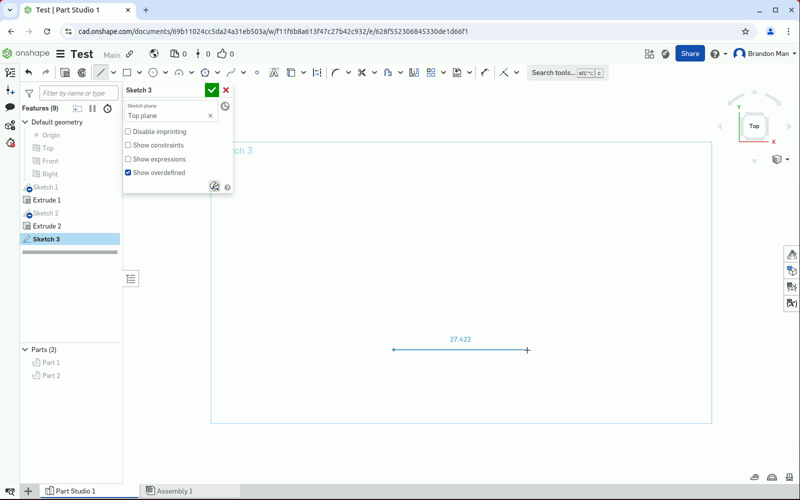
key_down(shift)
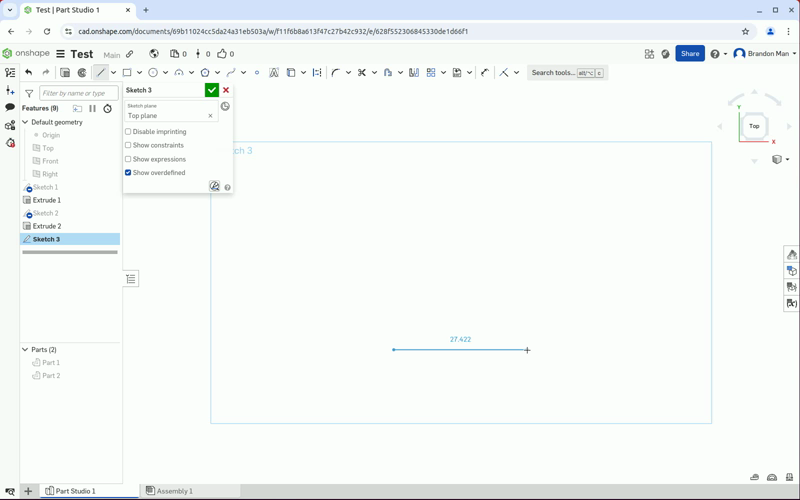
mouse_move(527, 216)
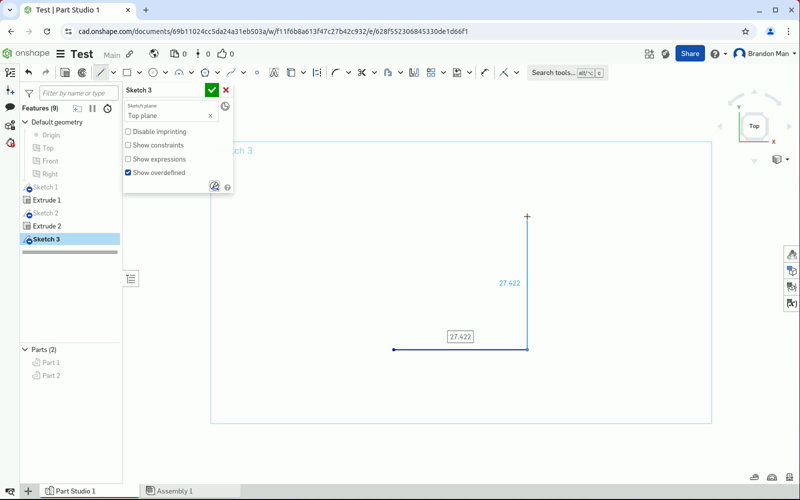
click(527, 216)
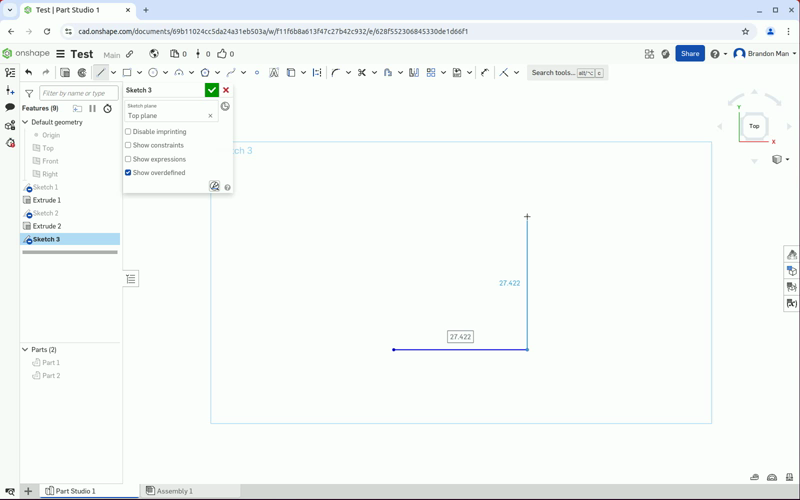
key_up(shift)
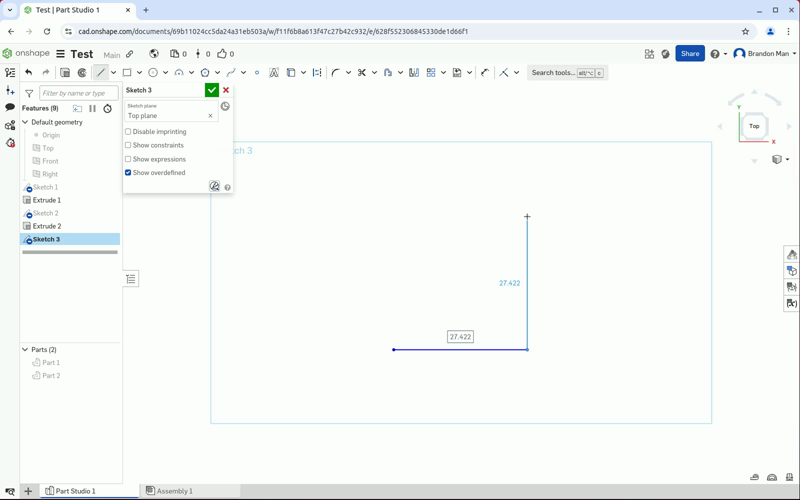
key_down(shift)
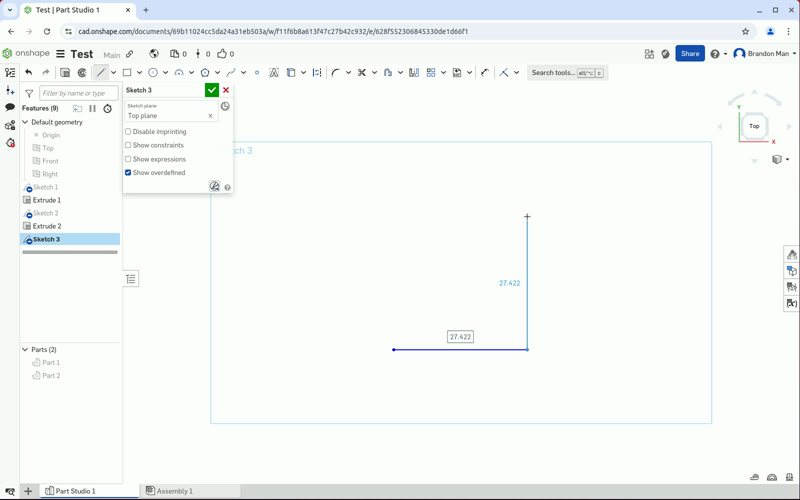
mouse_move(393, 216)
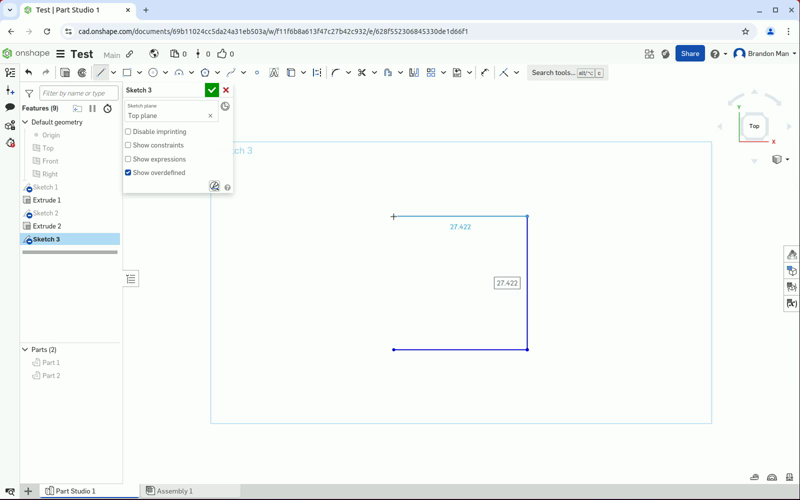
click(393, 216)
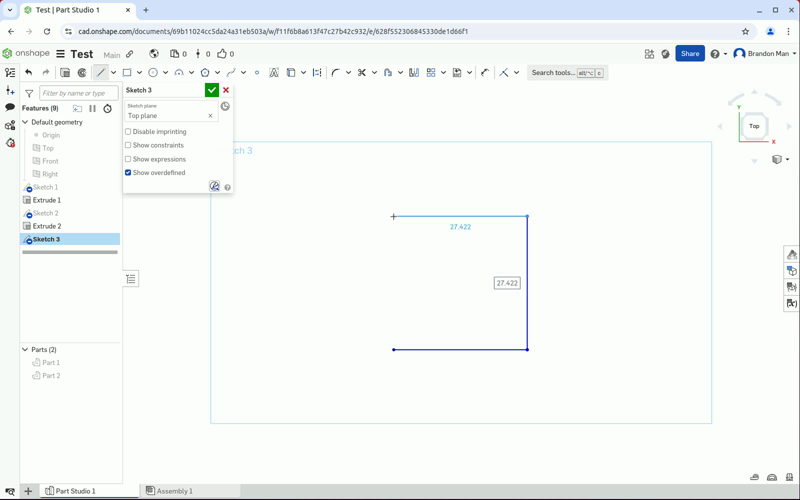
key_up(shift)
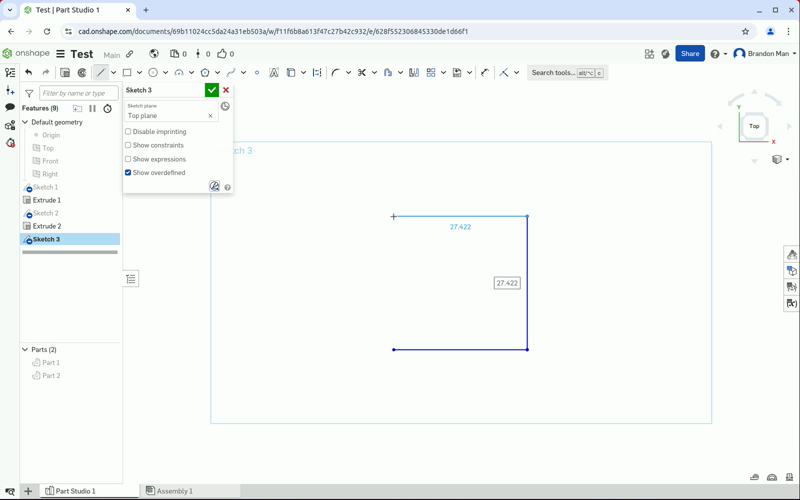
key_down(shift)
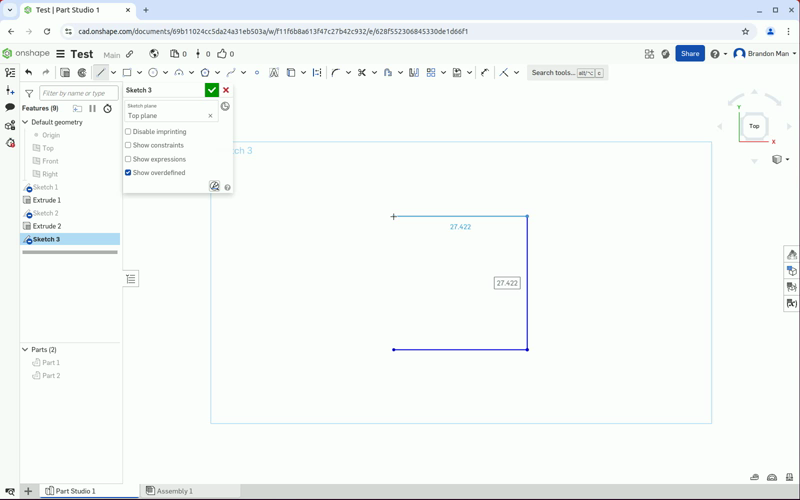
mouse_move(393, 349)
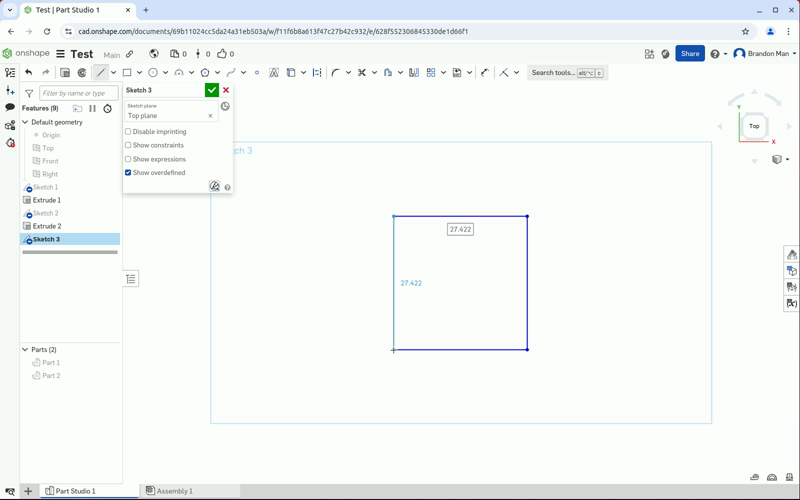
key_up(shift)
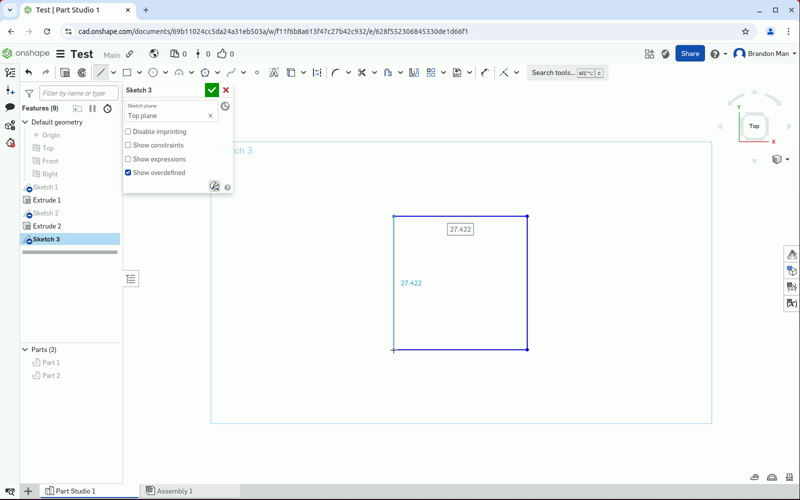
click(393, 349)
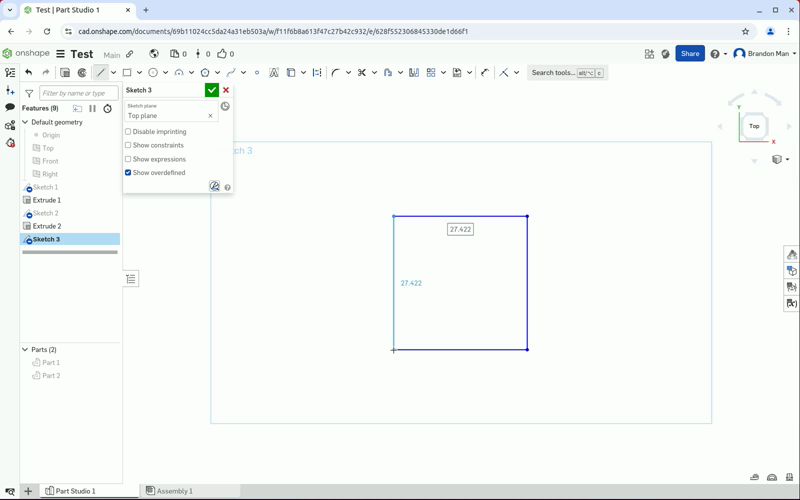
key(esc)
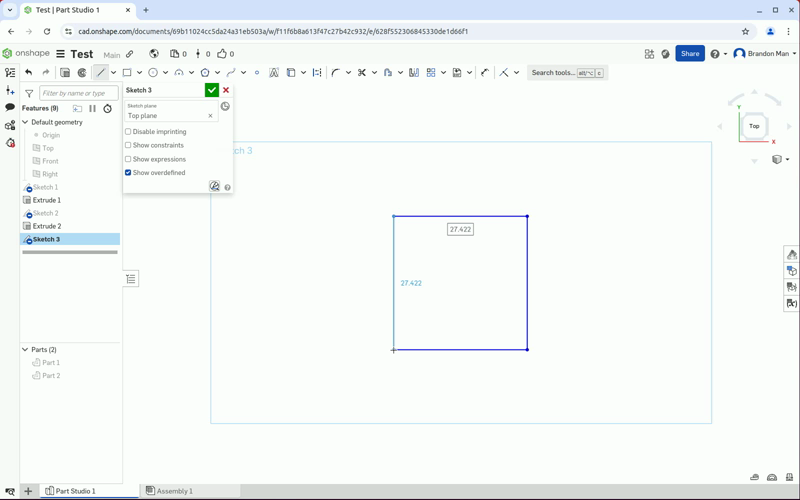
mouse_move(428, 288)
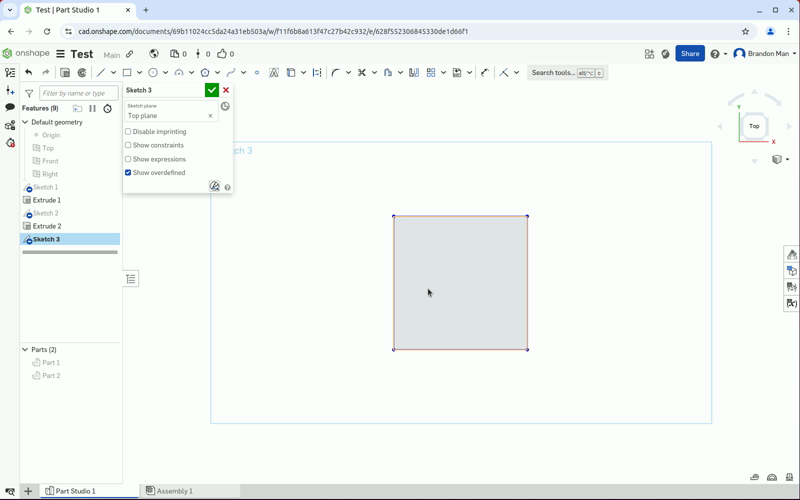
click(428, 288)
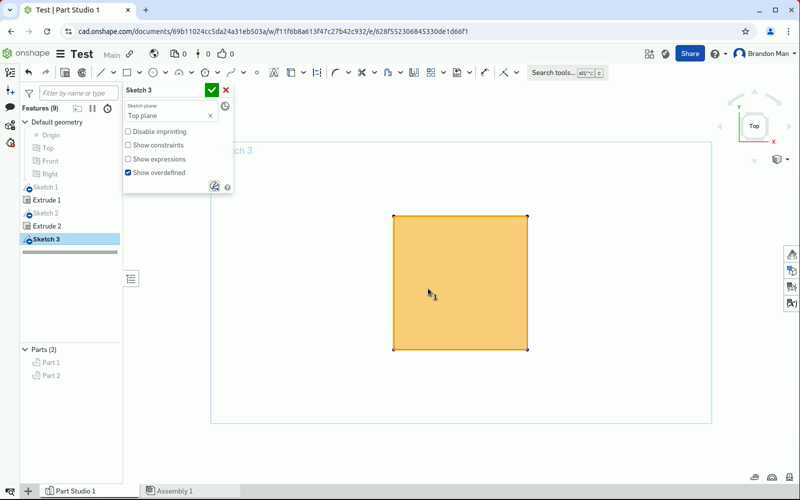
mouse_move(73, 352)
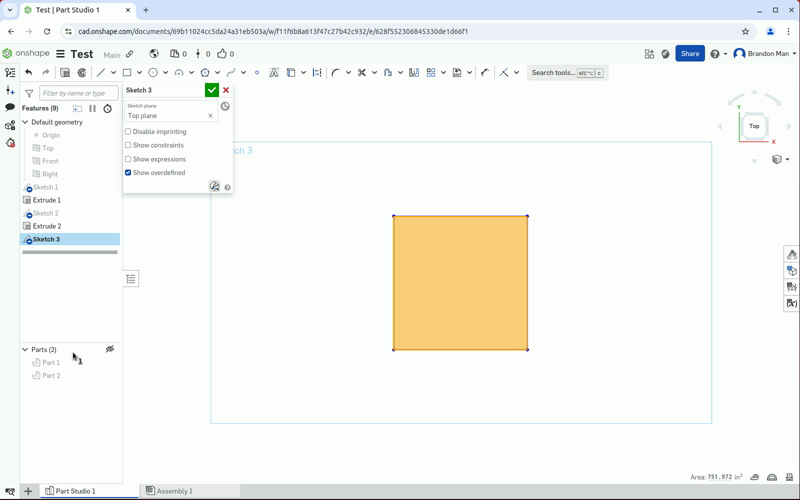
key(shift+y)
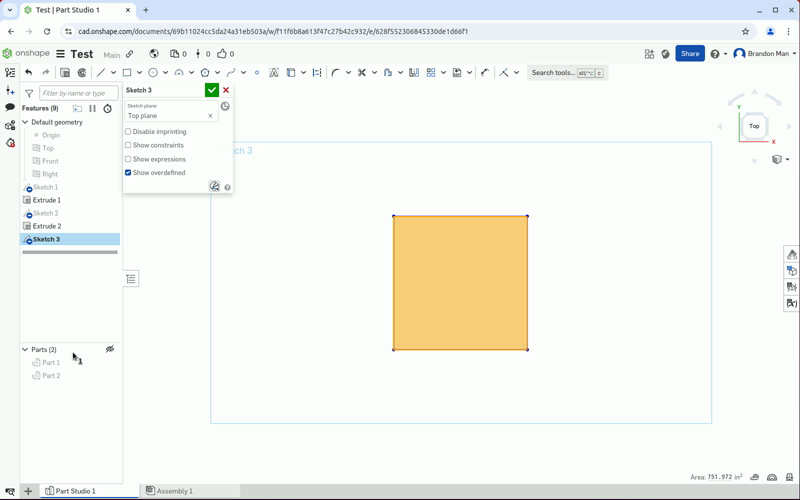
key(shift+e)
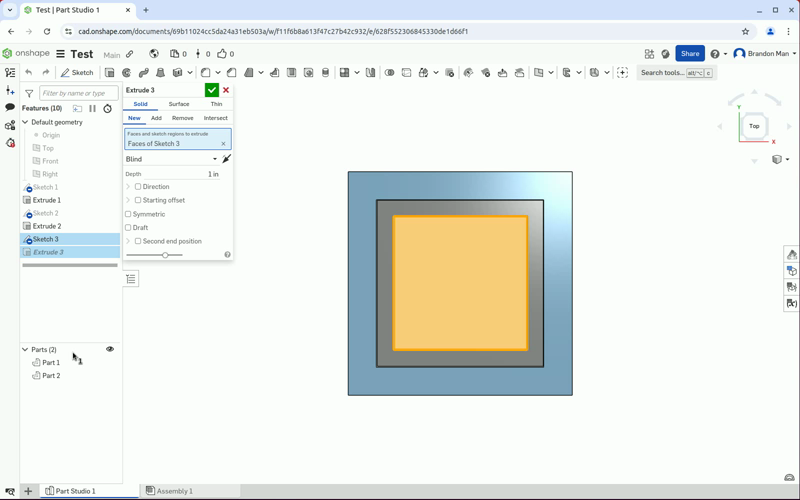
mouse_move(143, 106)
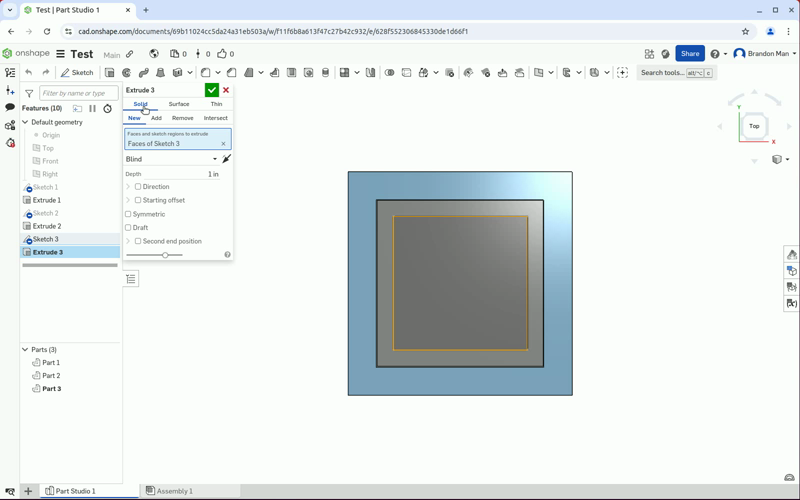
click(143, 106)
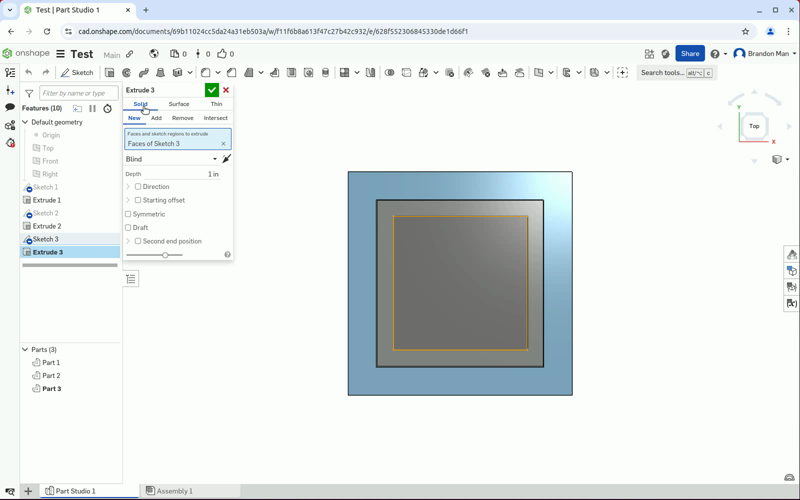
mouse_move(137, 120)
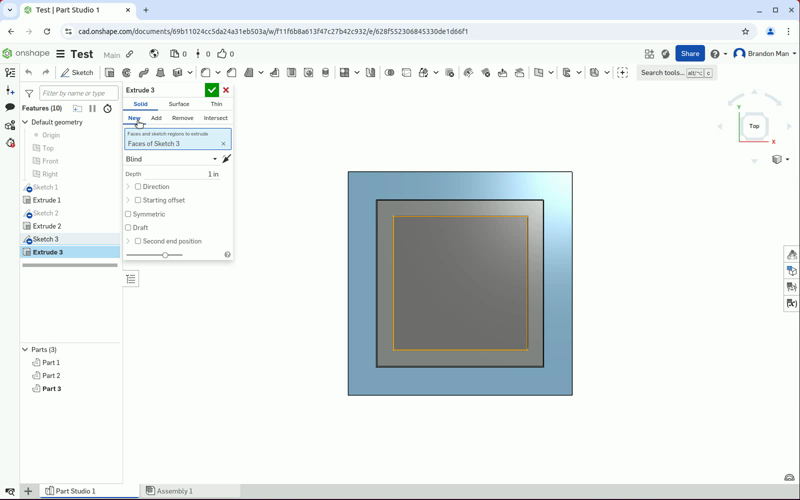
click(137, 120)
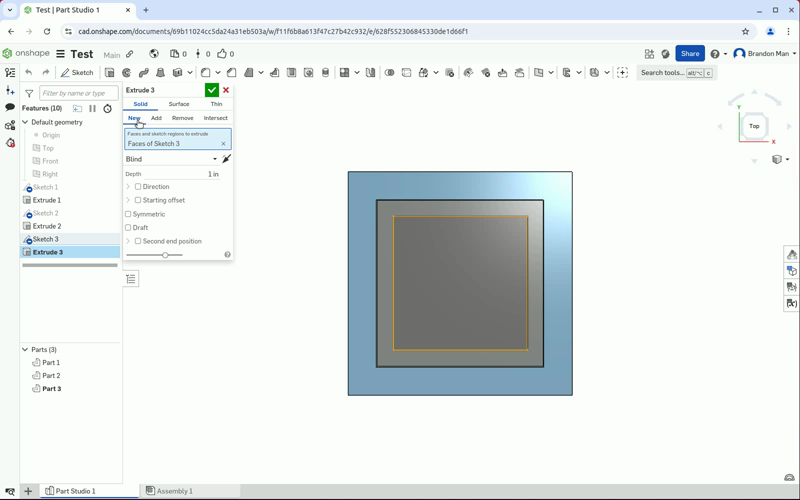
key(tab, 4)
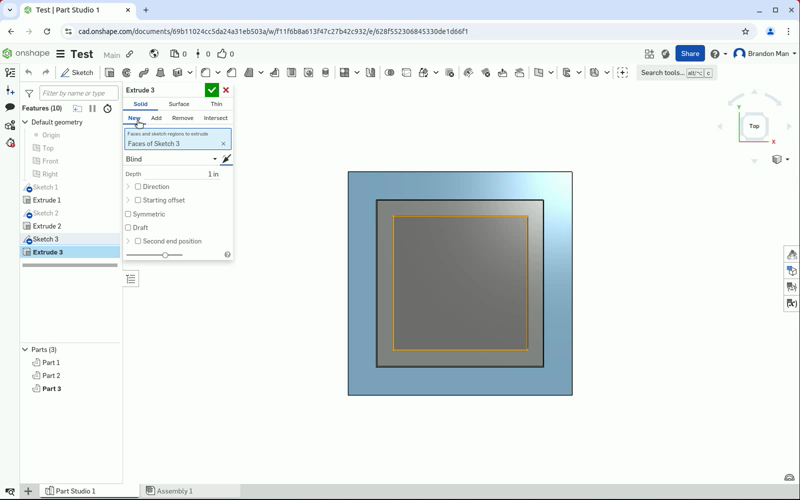
text(-4.333)
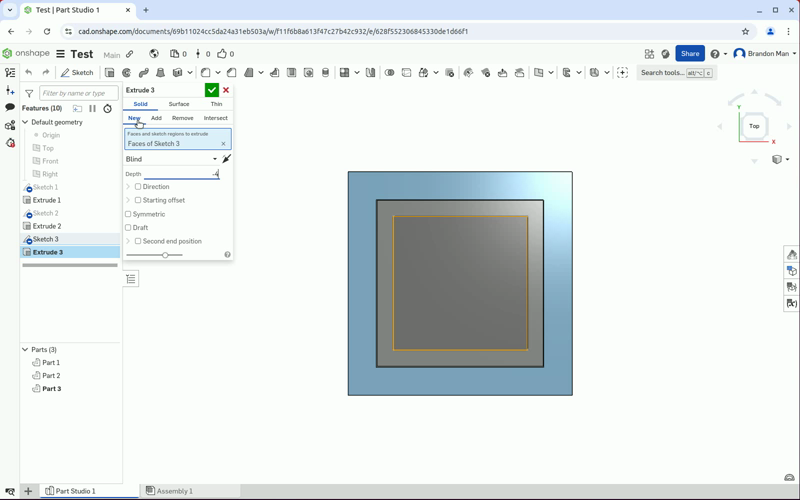
key(enter)
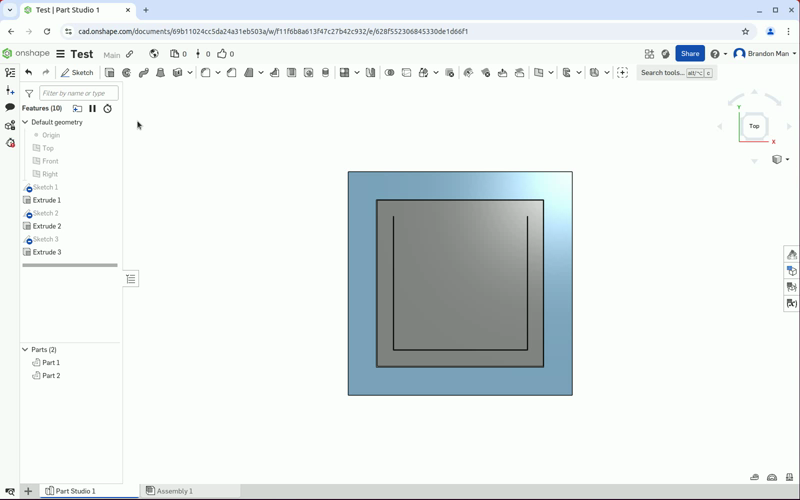
key(shift+h)
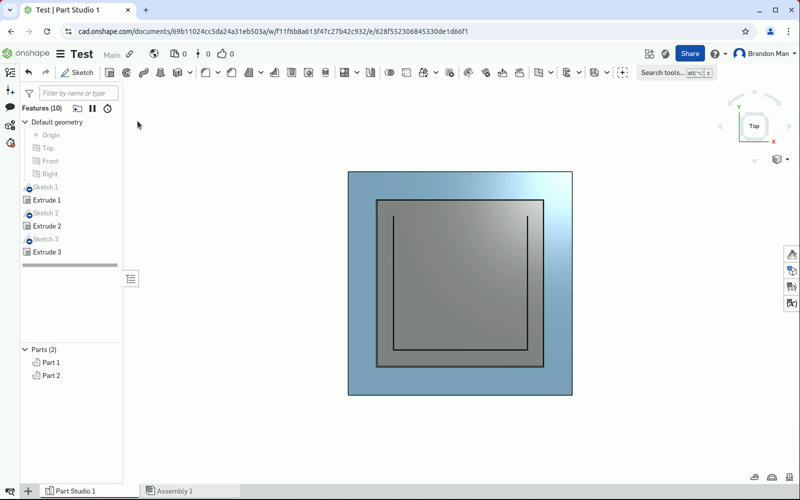
key(shift+h)
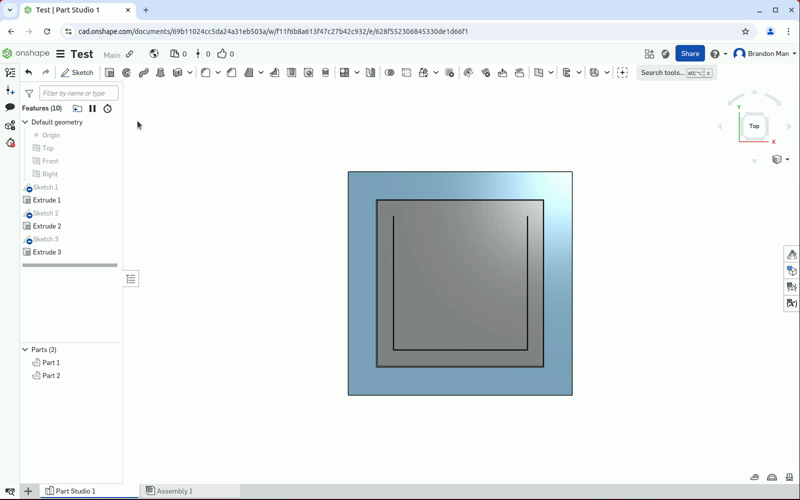
mouse_move(73, 189)
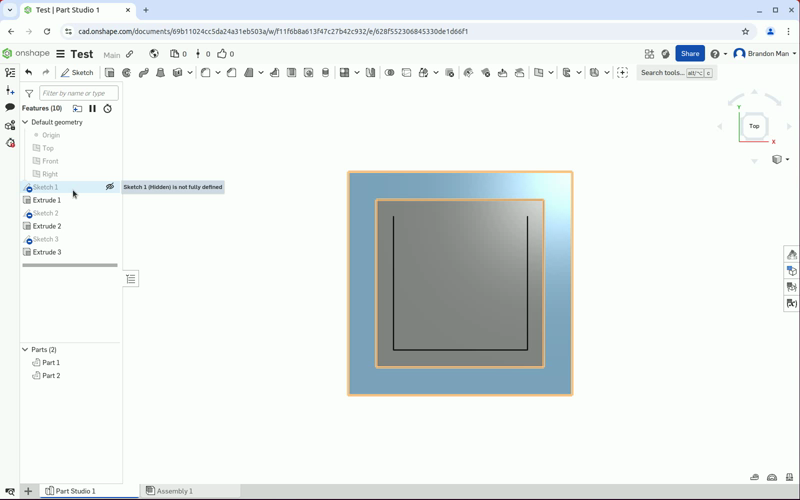
click(73, 189)
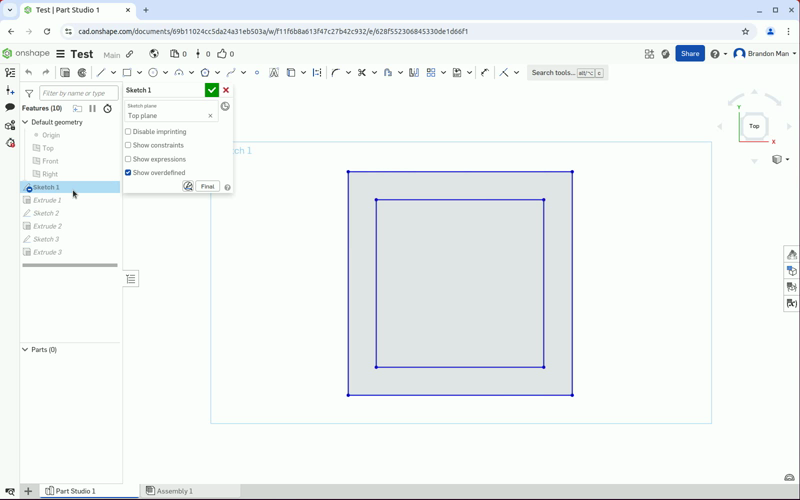
mouse_move(229, 92)
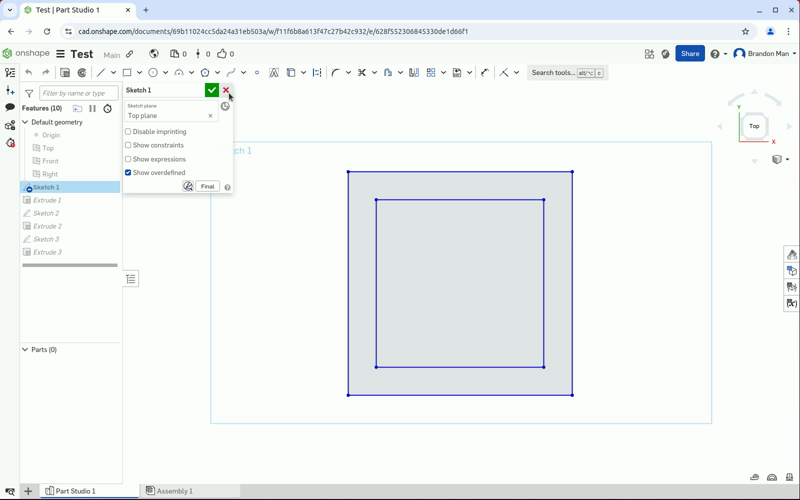
click(229, 92)
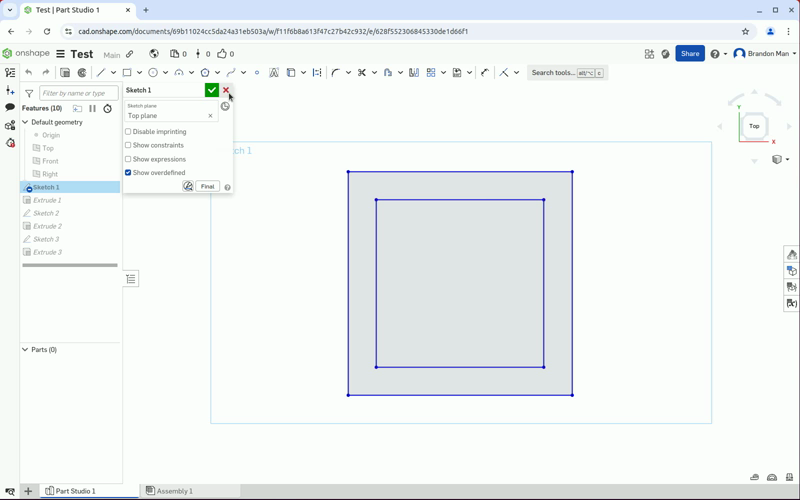
key(shift+s)
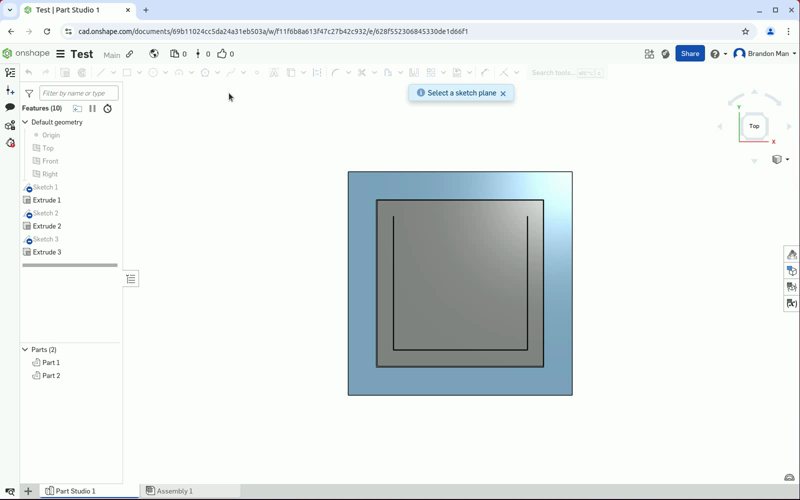
mouse_move(73, 150)
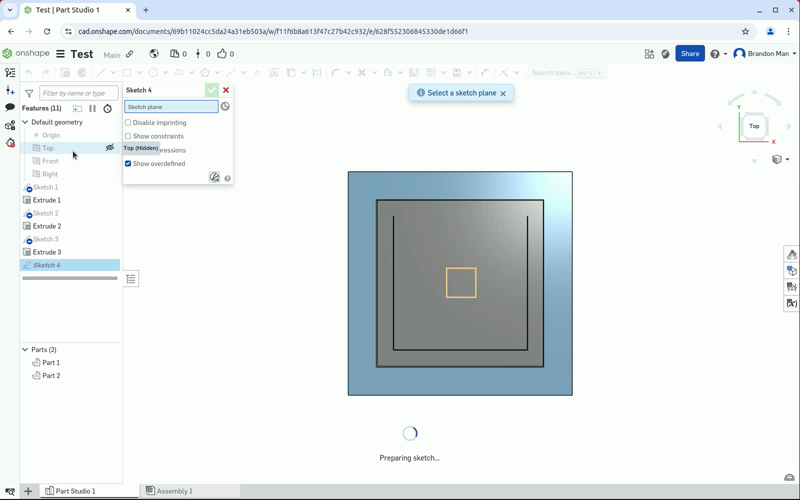
click(73, 150)
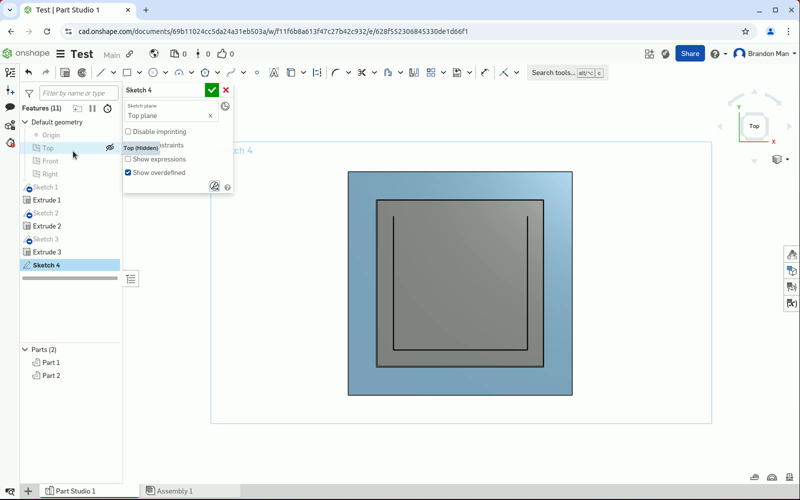
mouse_move(73, 352)
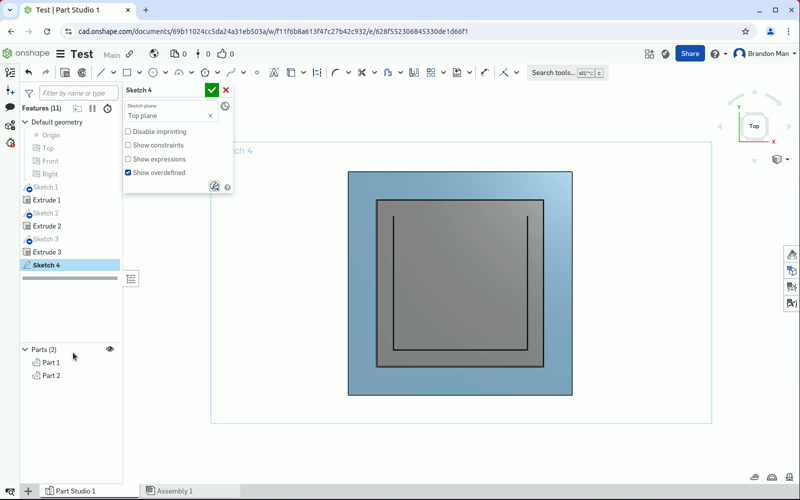
key(y)
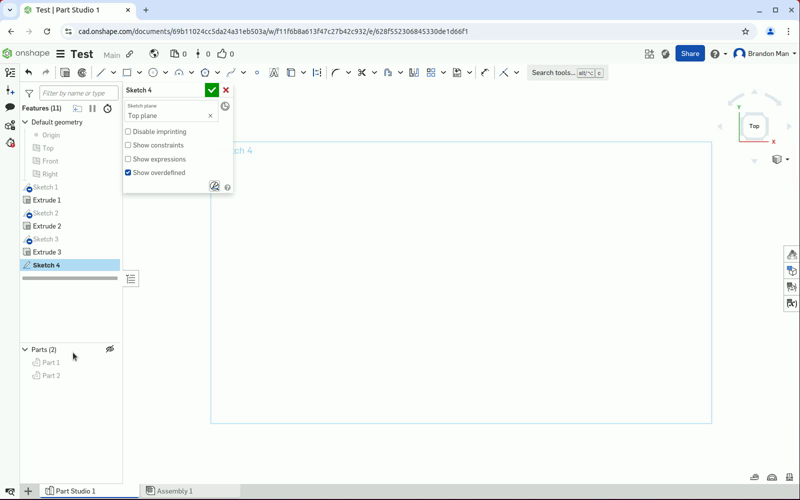
key(l)
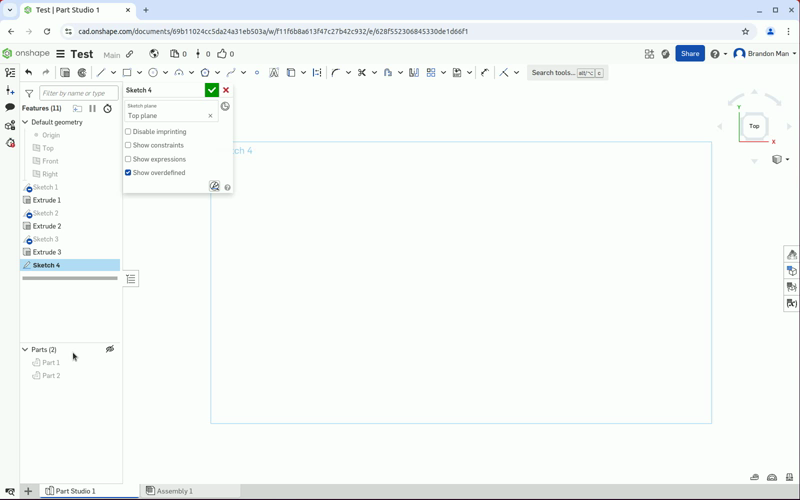
key_down(shift)
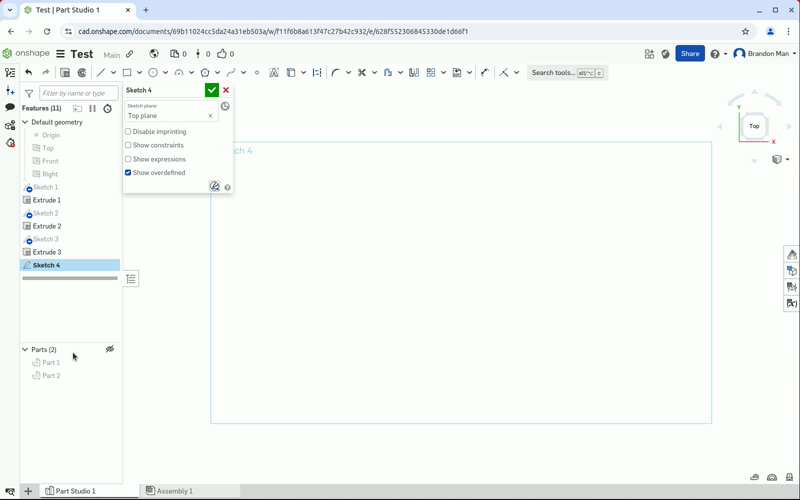
mouse_move(348, 395)
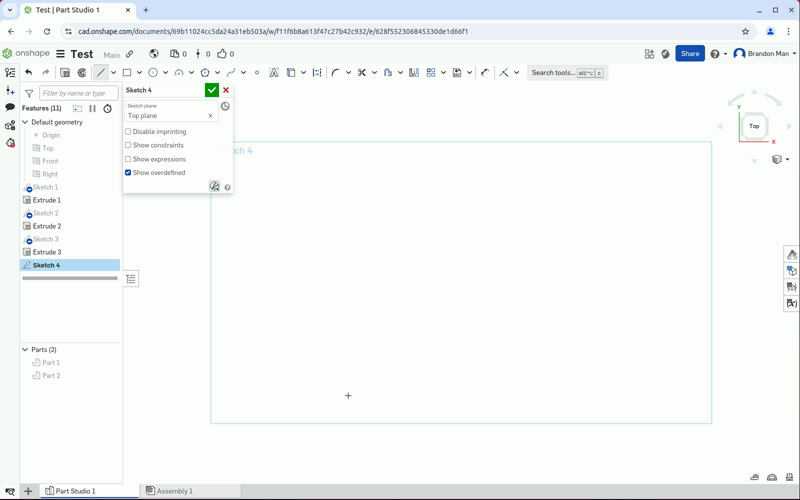
click(348, 395)
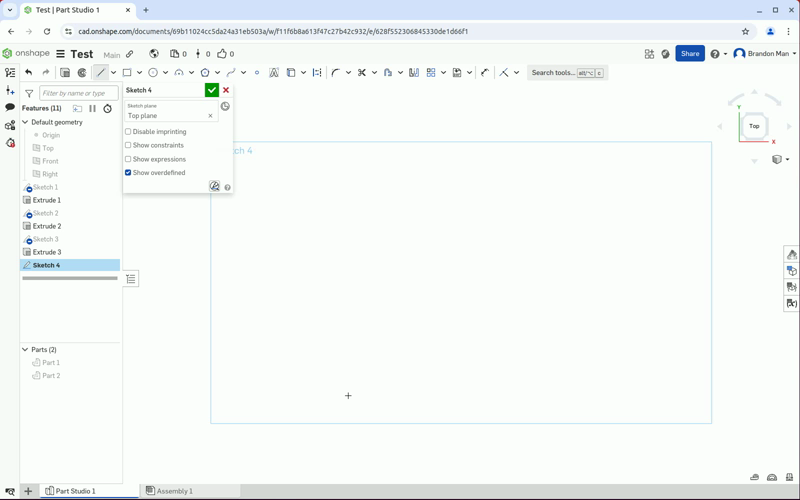
key_up(shift)
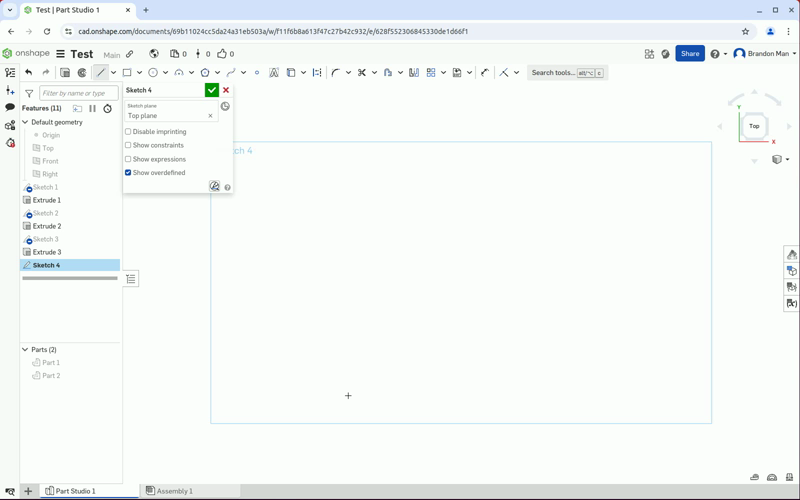
key_down(shift)
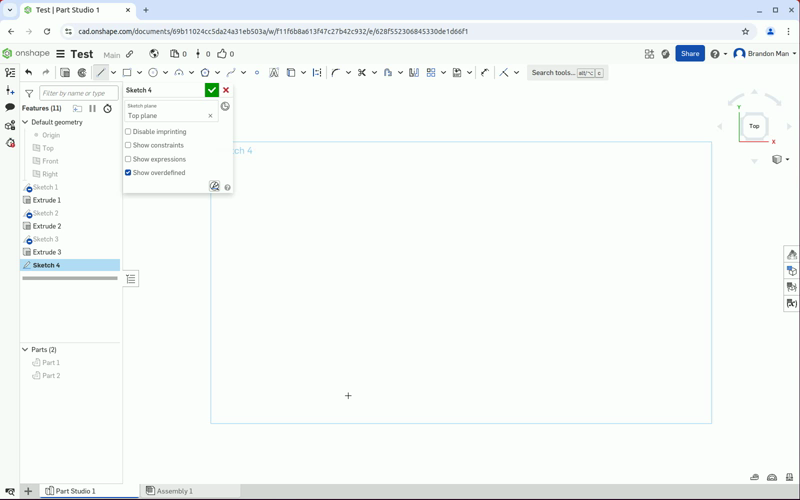
mouse_move(572, 395)
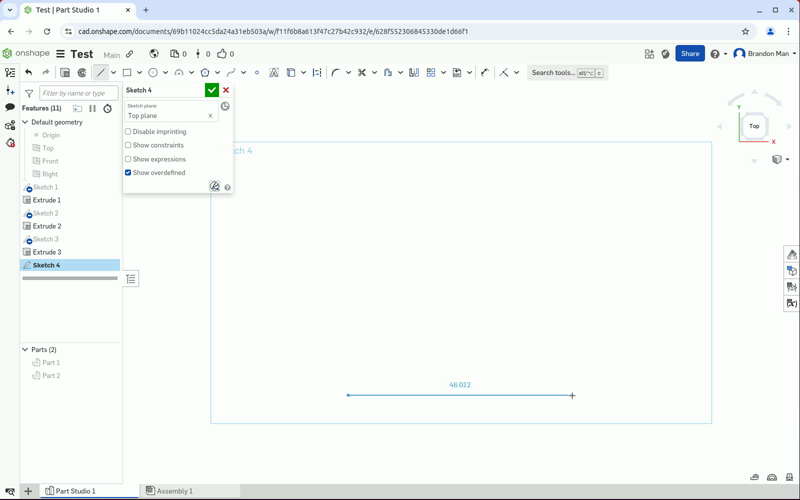
click(572, 395)
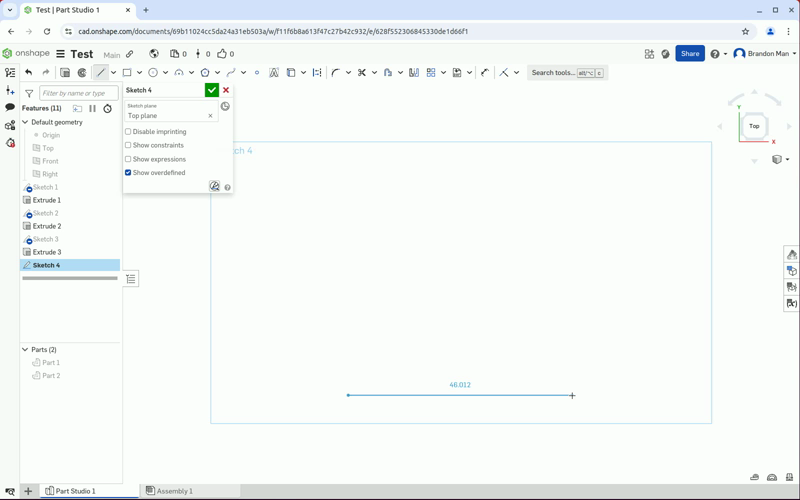
key_up(shift)
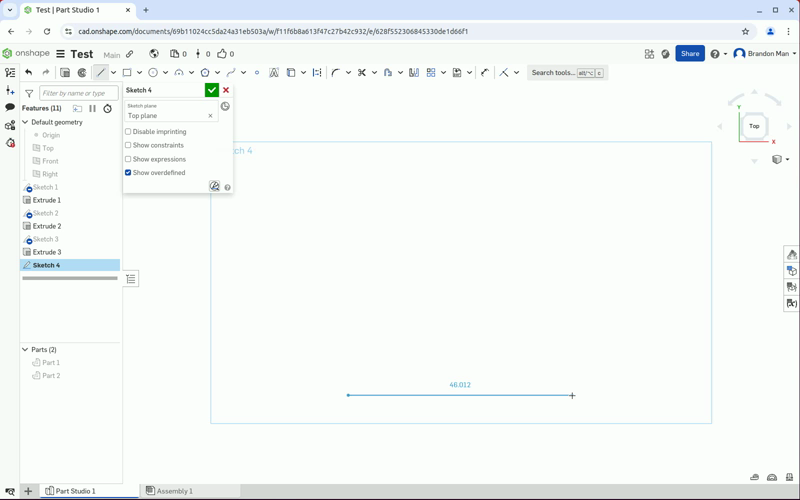
key_down(shift)
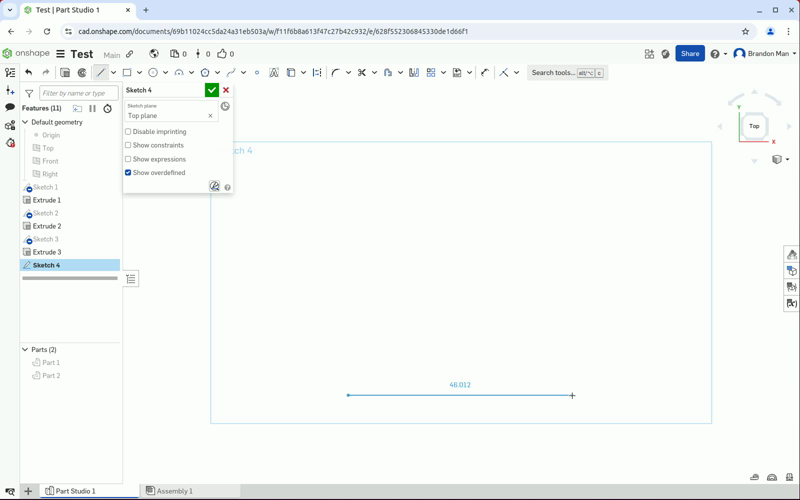
mouse_move(572, 171)
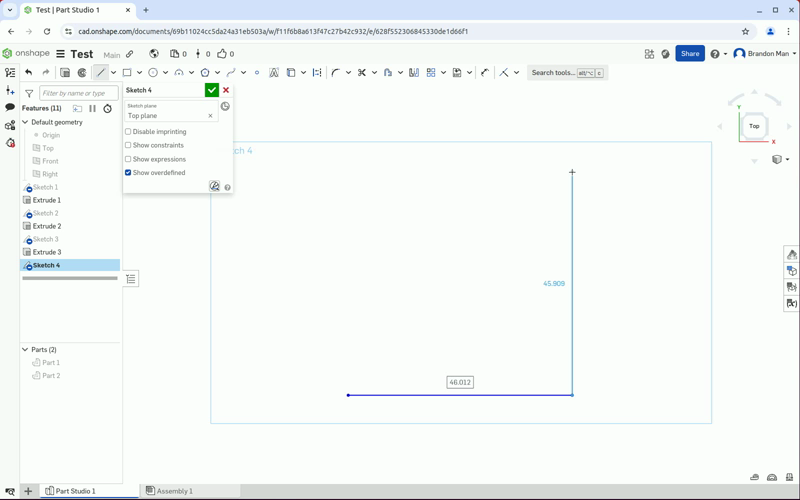
click(572, 171)
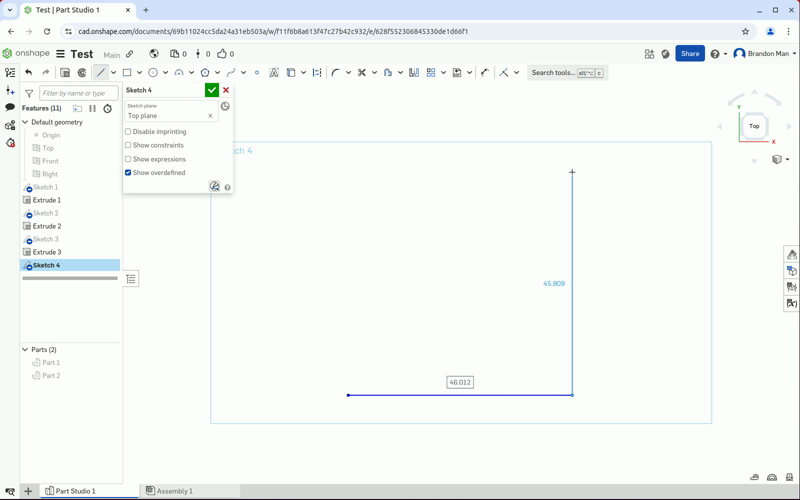
key_up(shift)
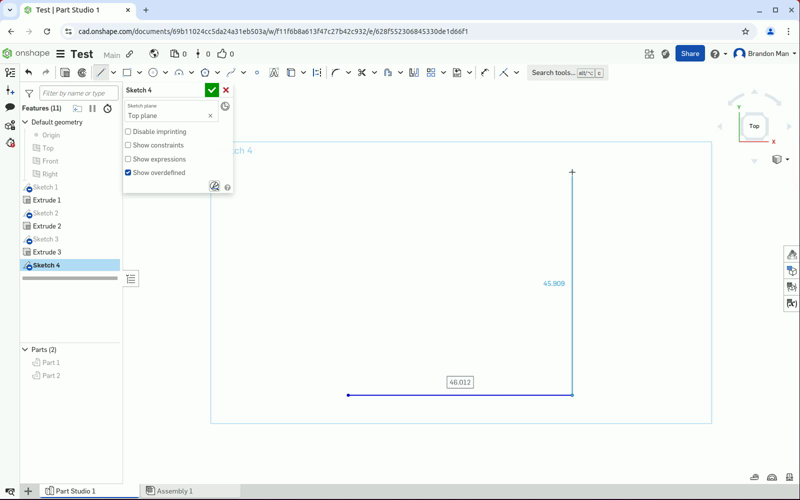
key_down(shift)
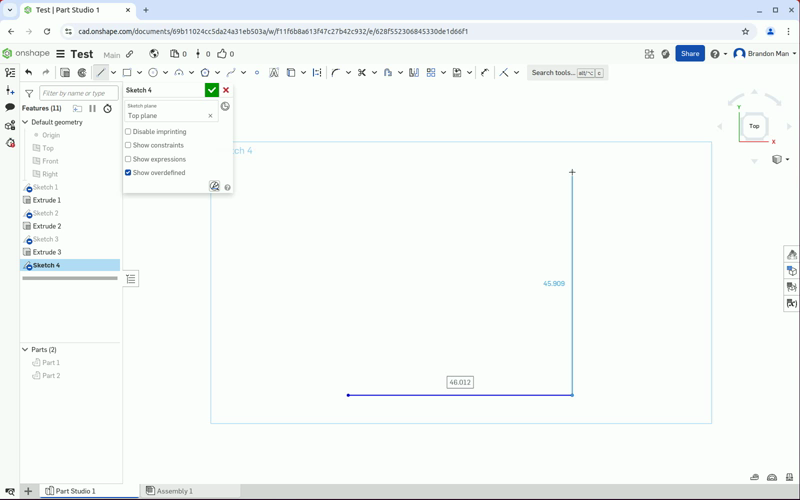
mouse_move(348, 171)
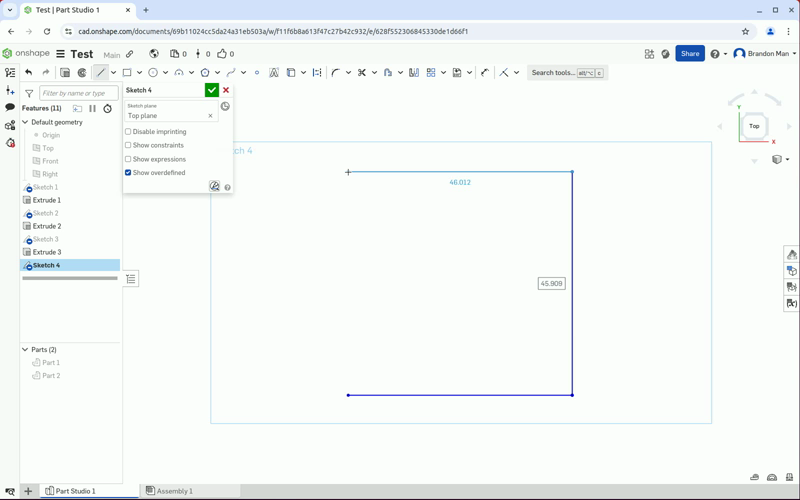
click(348, 171)
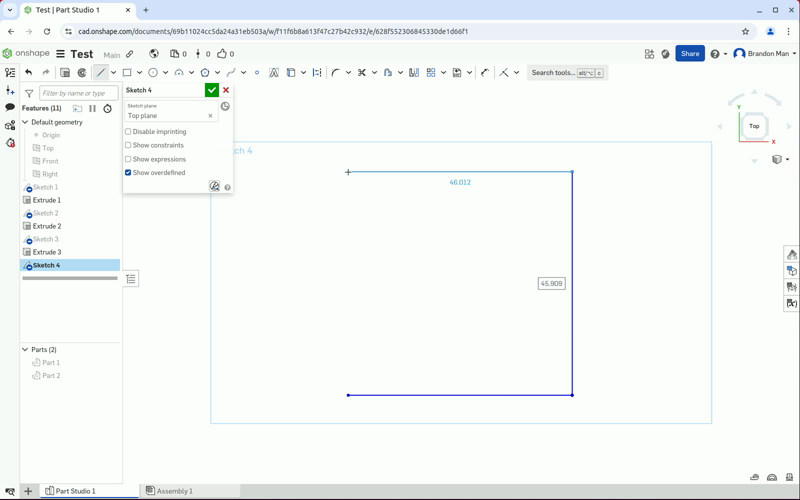
key_up(shift)
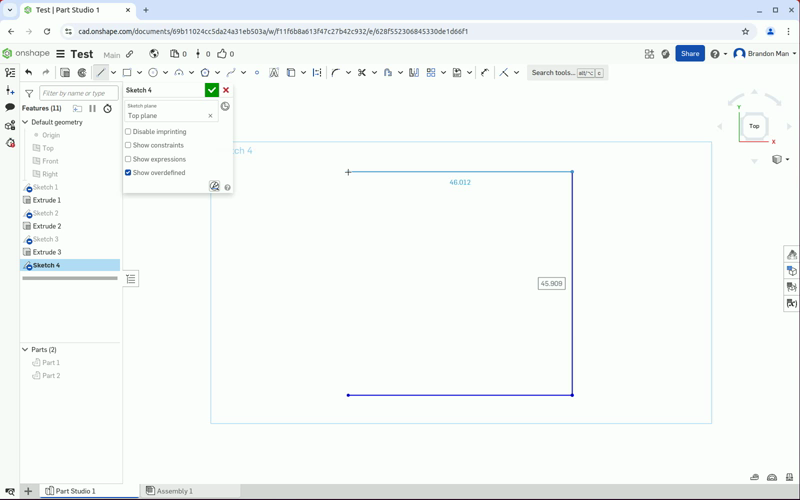
key_down(shift)
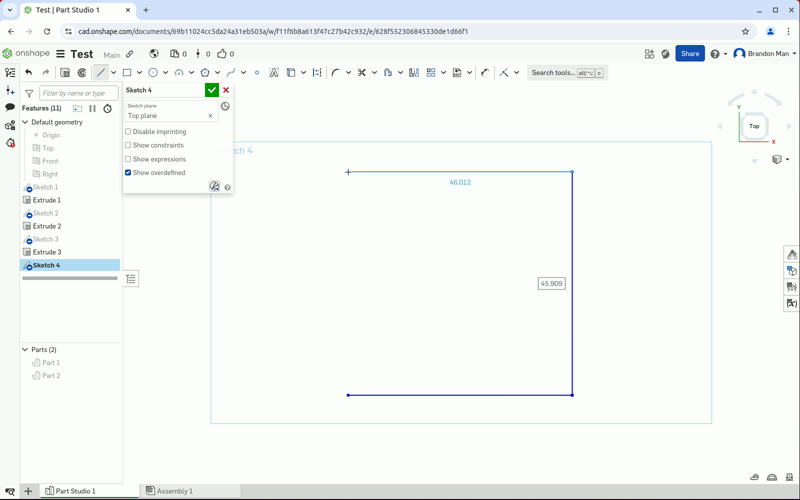
mouse_move(348, 395)
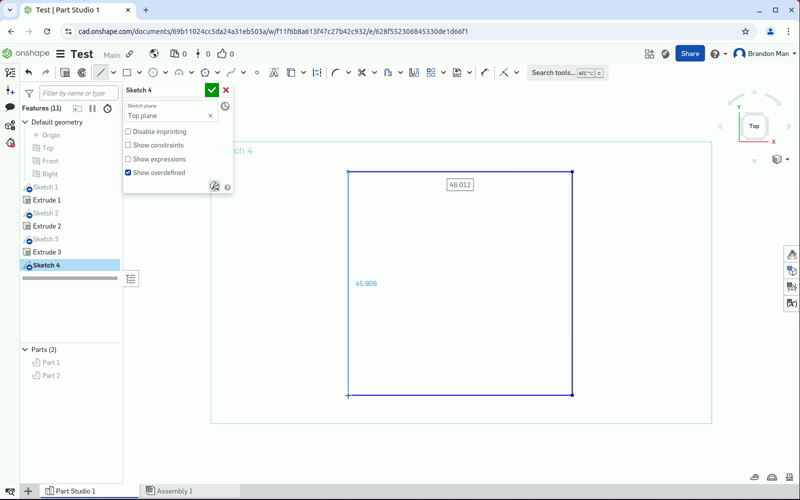
key_up(shift)
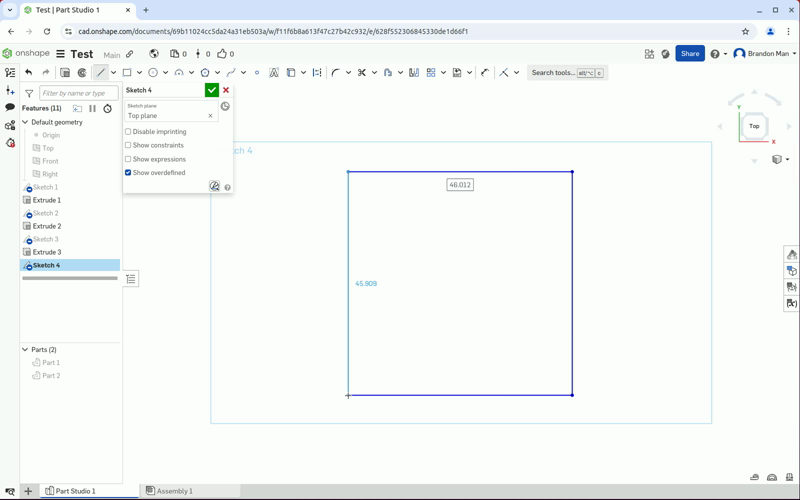
click(348, 395)
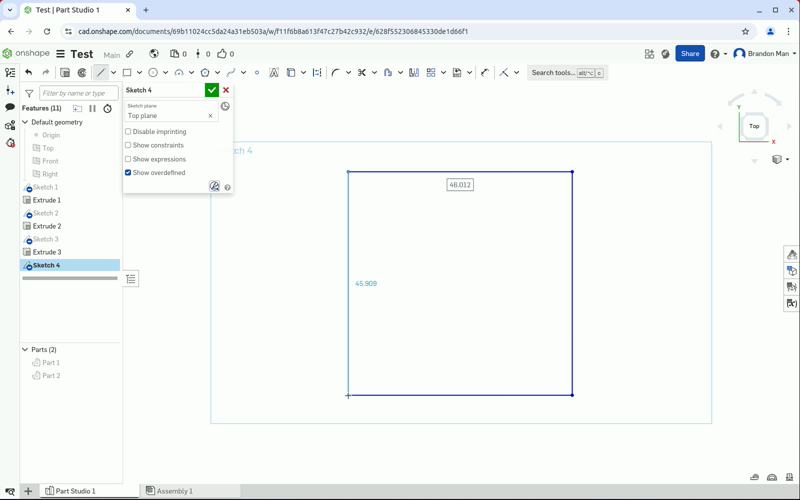
key(esc)
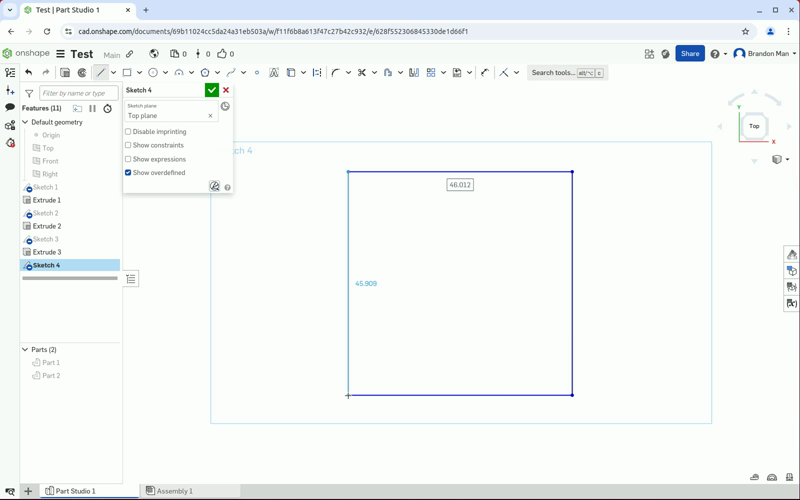
key(l)
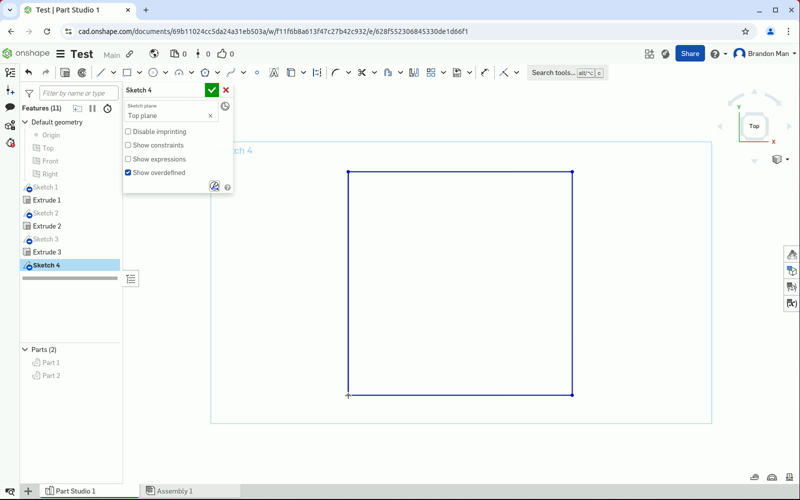
key_down(shift)
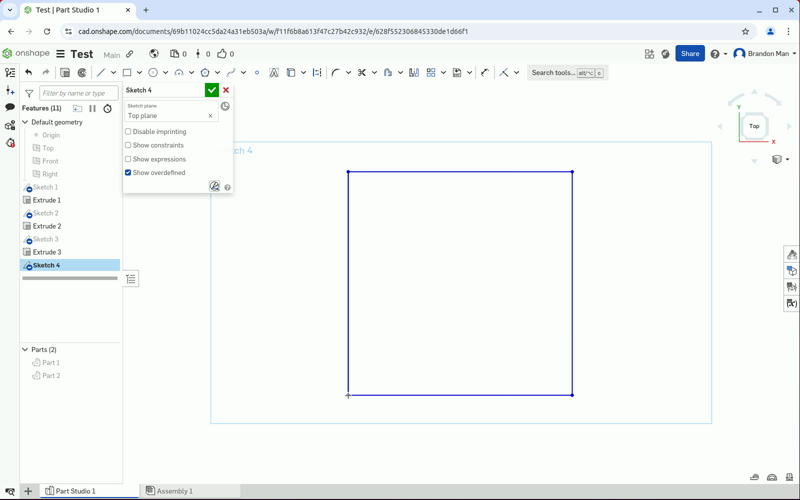
mouse_move(376, 367)
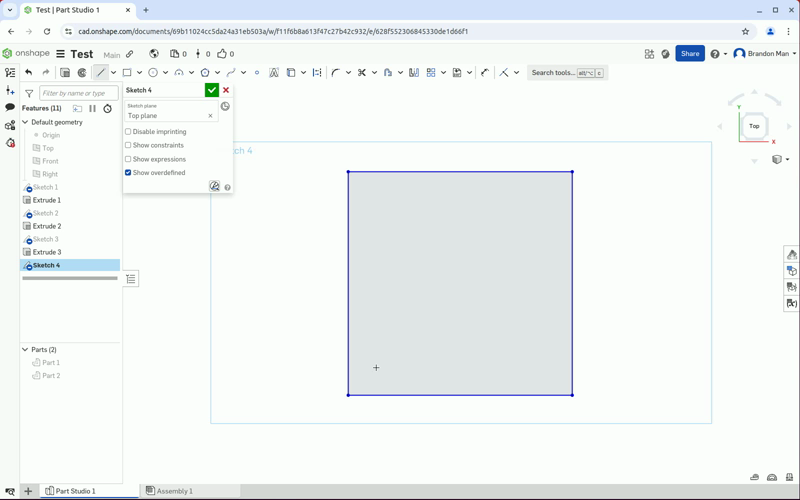
click(376, 367)
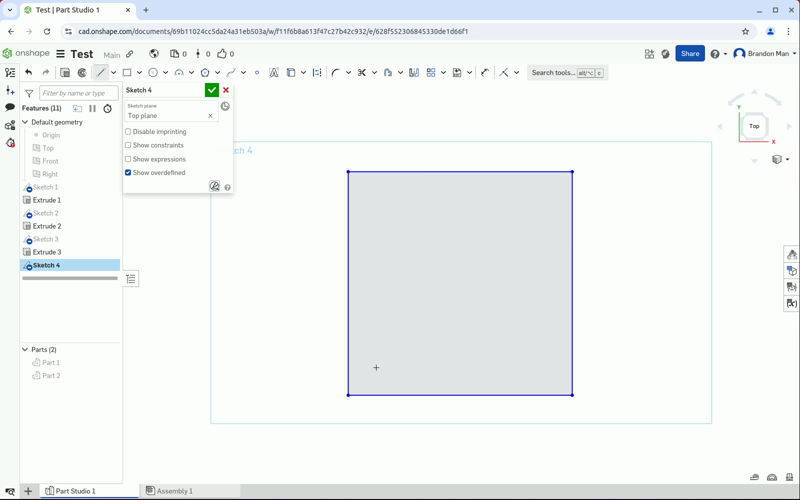
key_up(shift)
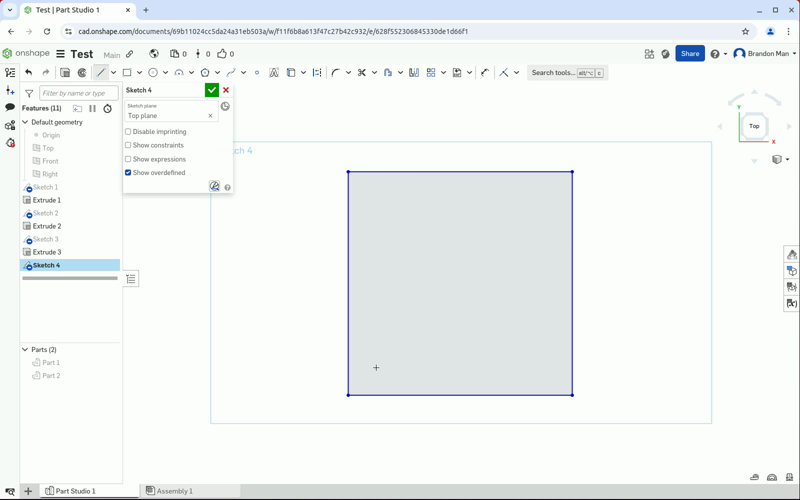
key_down(shift)
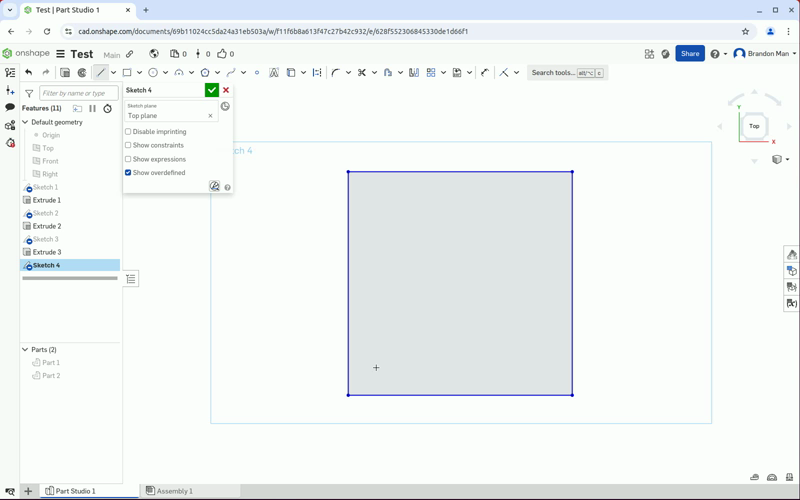
mouse_move(543, 367)
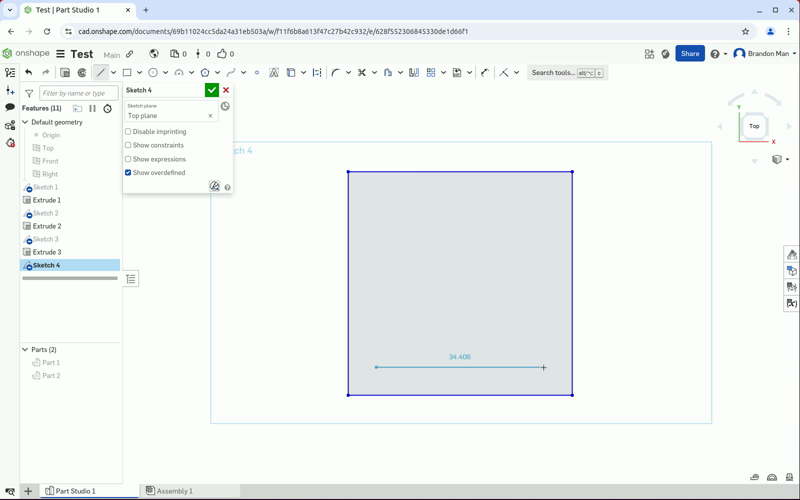
click(543, 367)
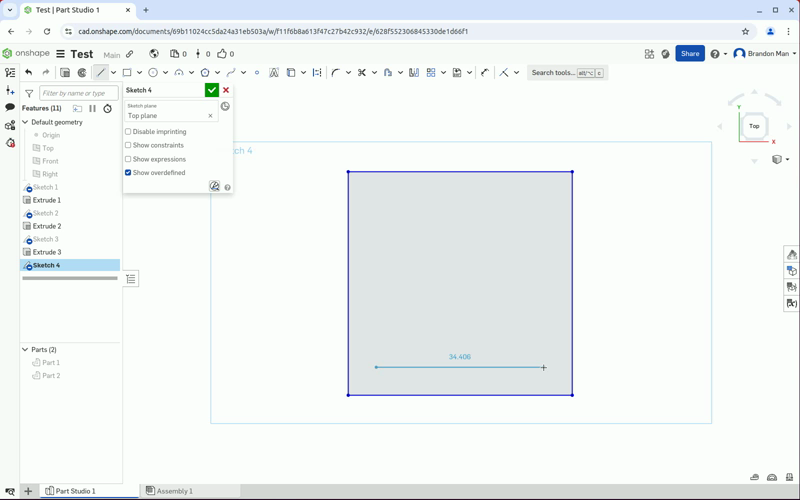
key_up(shift)
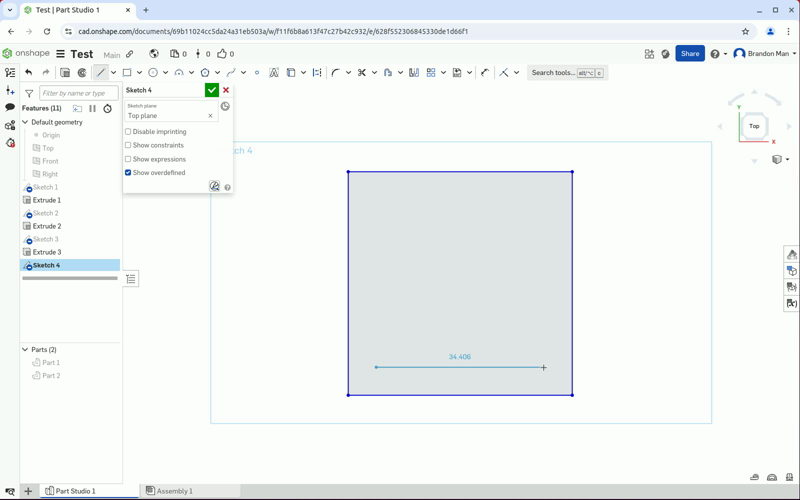
key_down(shift)
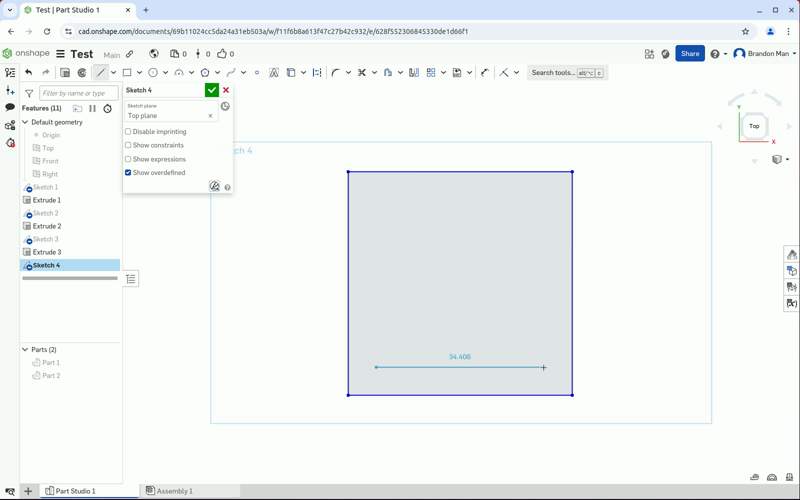
mouse_move(543, 199)
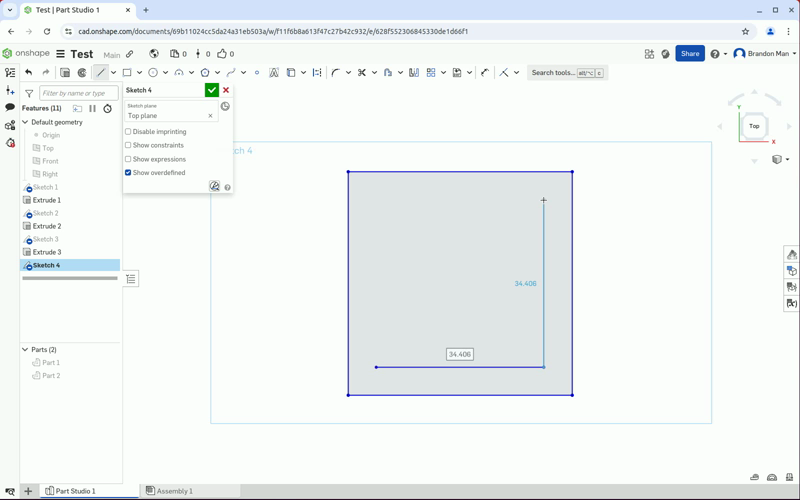
click(543, 199)
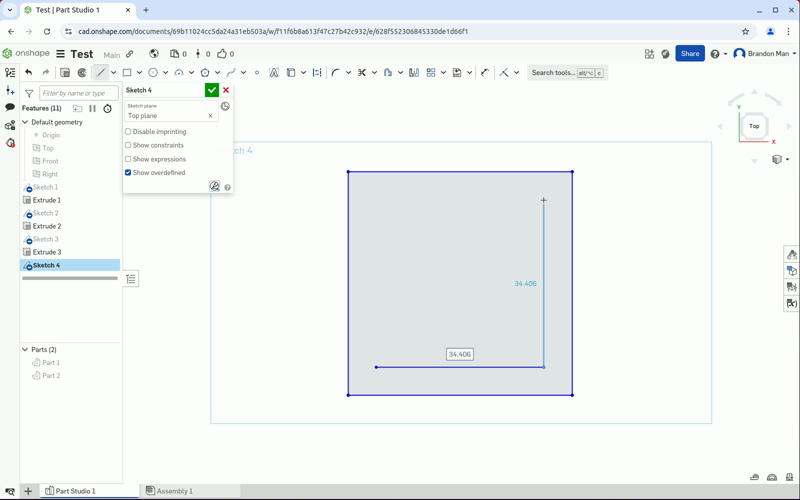
key_up(shift)
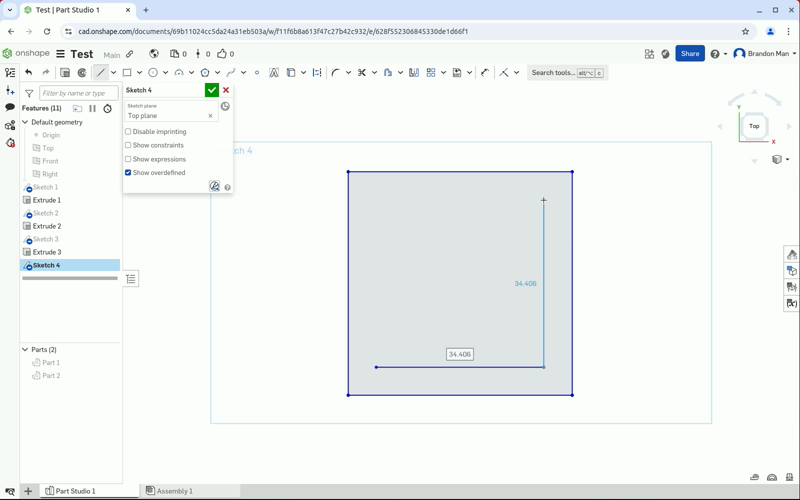
key_down(shift)
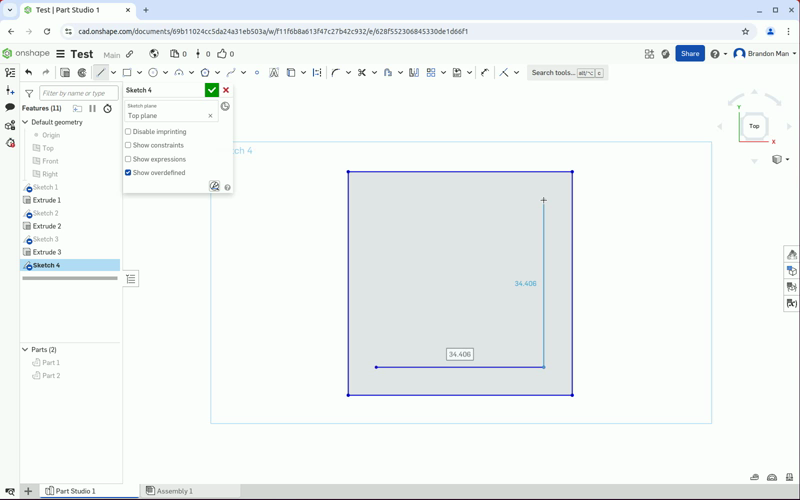
mouse_move(376, 199)
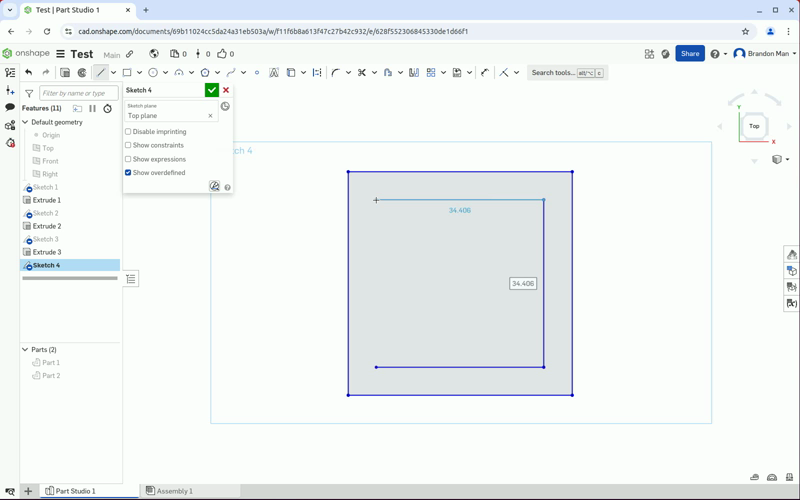
click(376, 199)
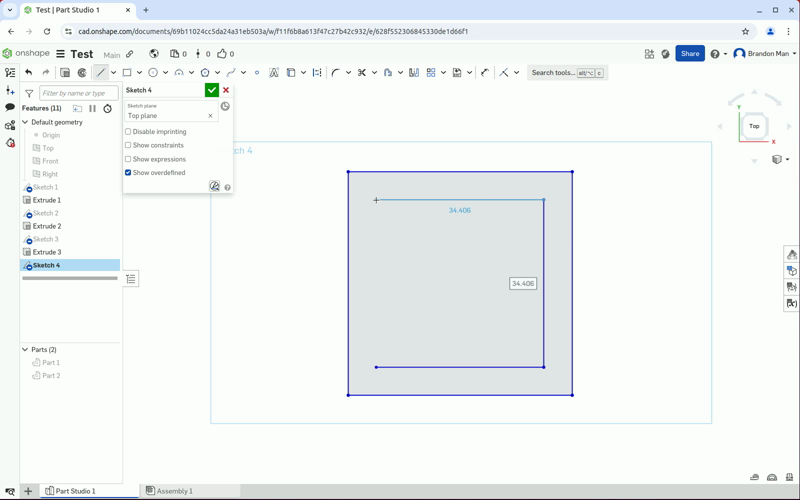
key_up(shift)
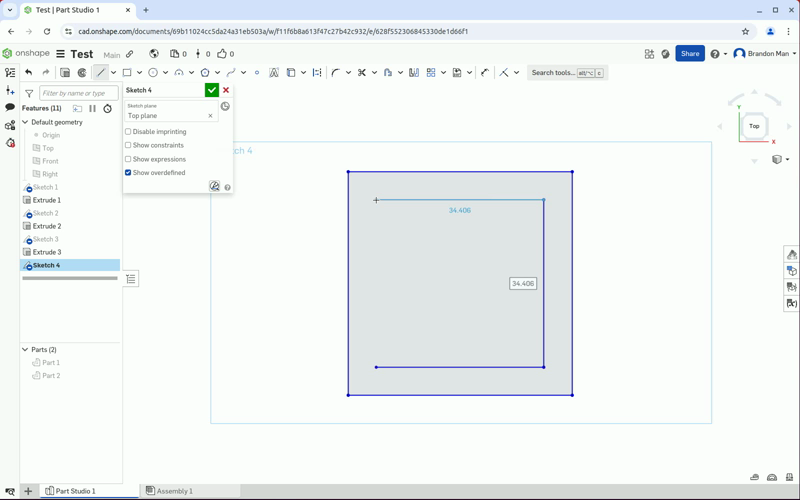
key_down(shift)
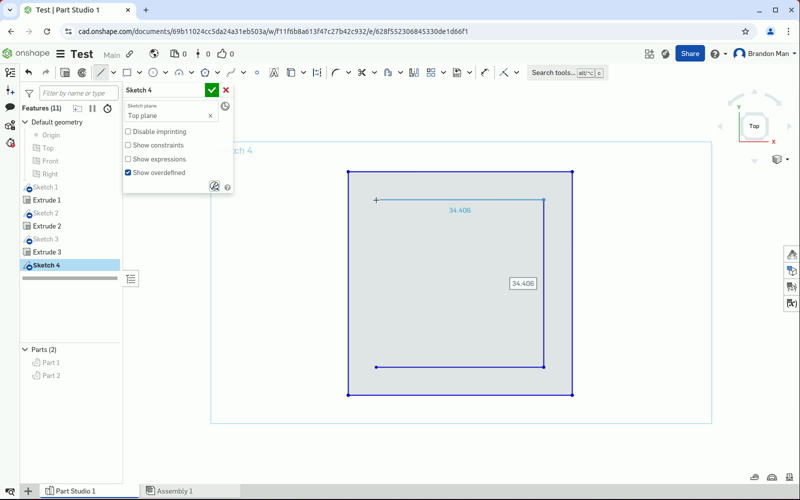
mouse_move(376, 367)
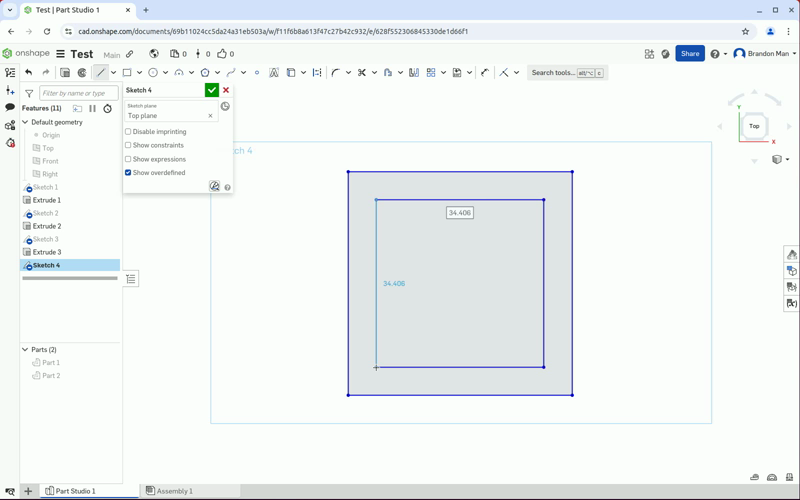
key_up(shift)
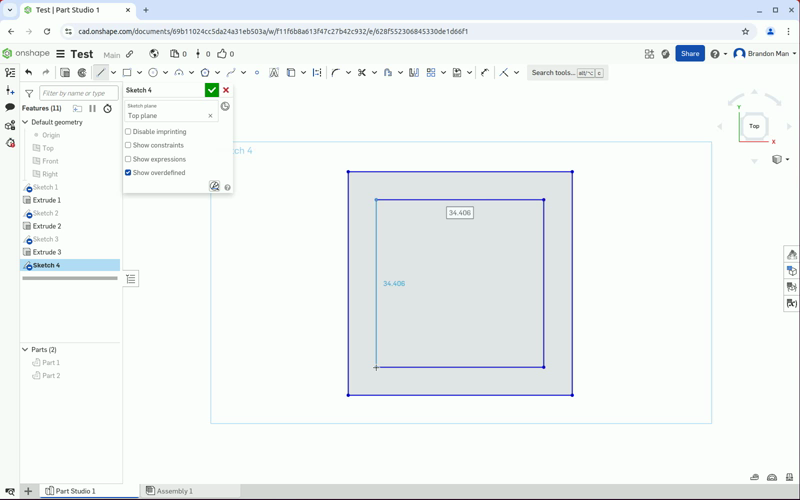
click(376, 367)
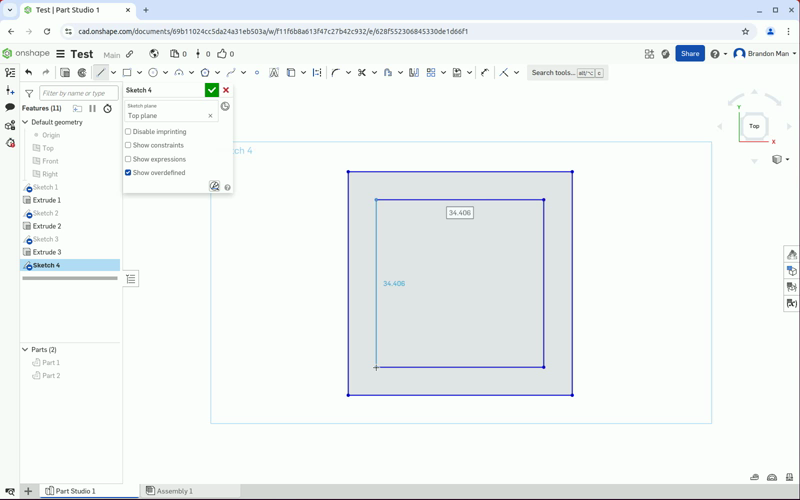
key(esc)
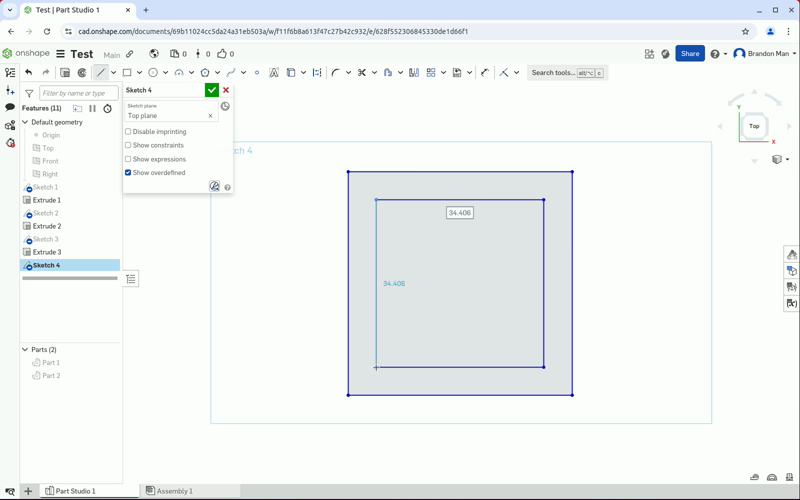
mouse_move(551, 379)
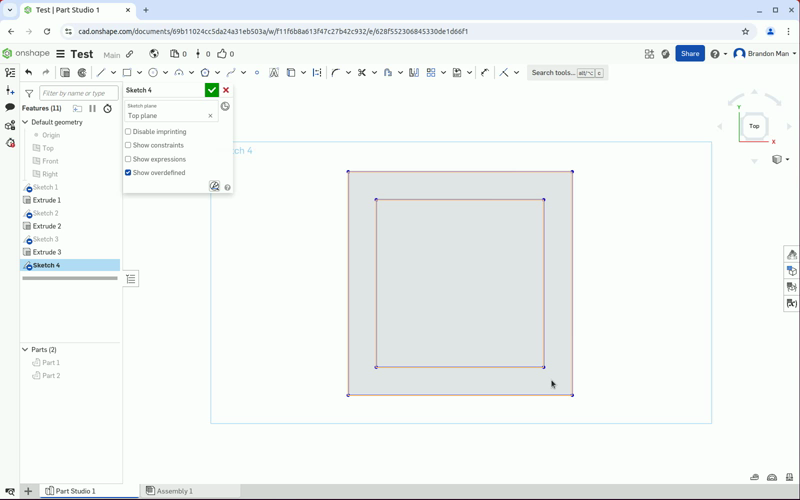
click(551, 379)
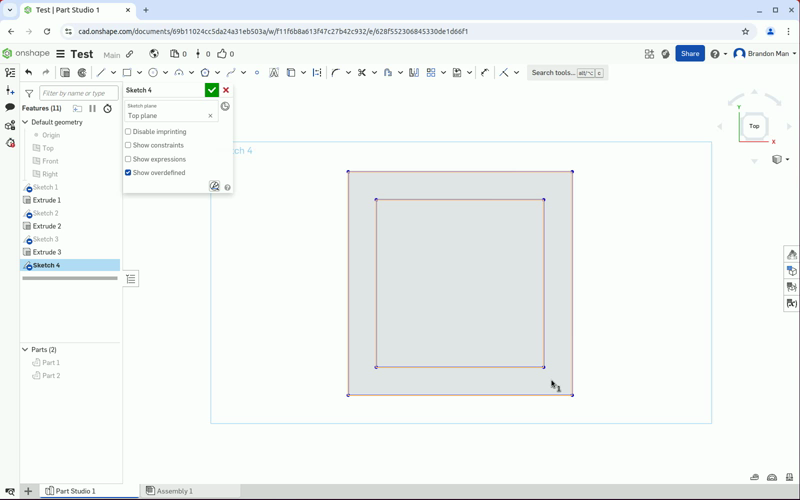
mouse_move(73, 352)
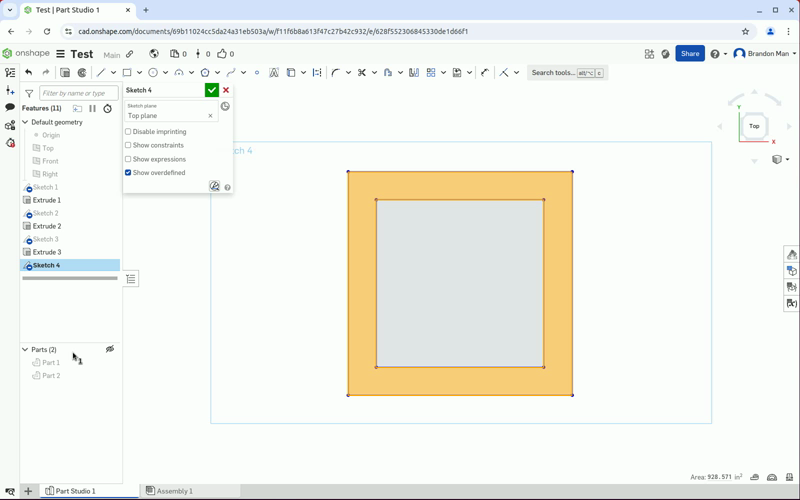
key(shift+y)
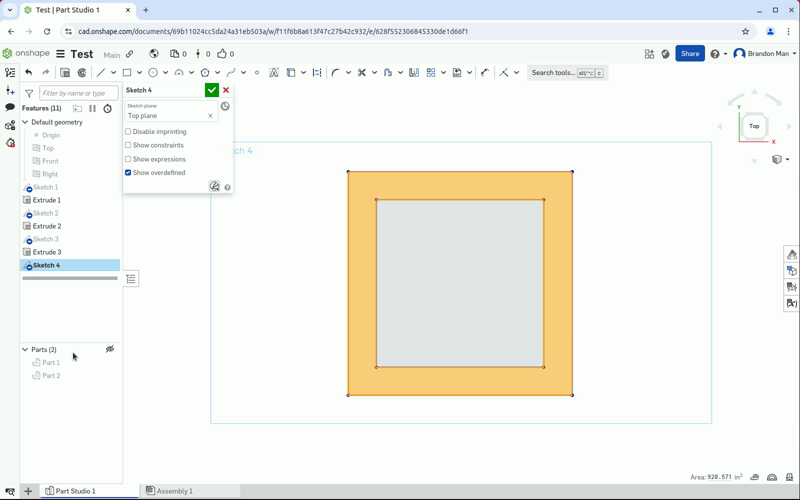
key(shift+e)
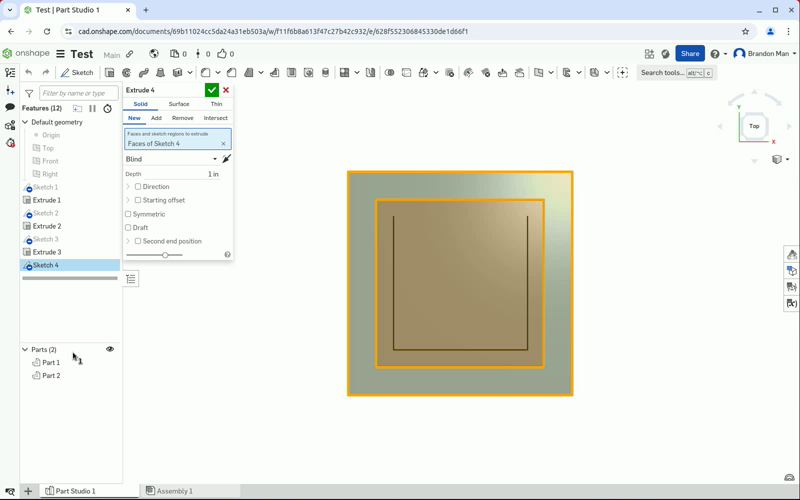
mouse_move(143, 106)
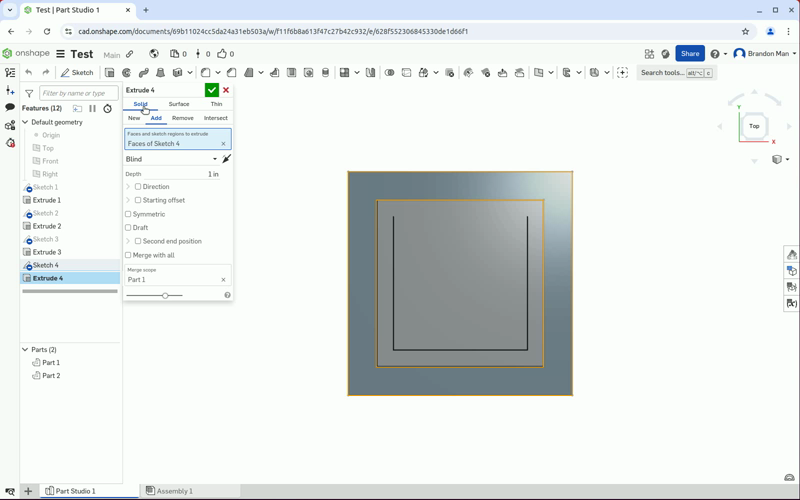
click(143, 106)
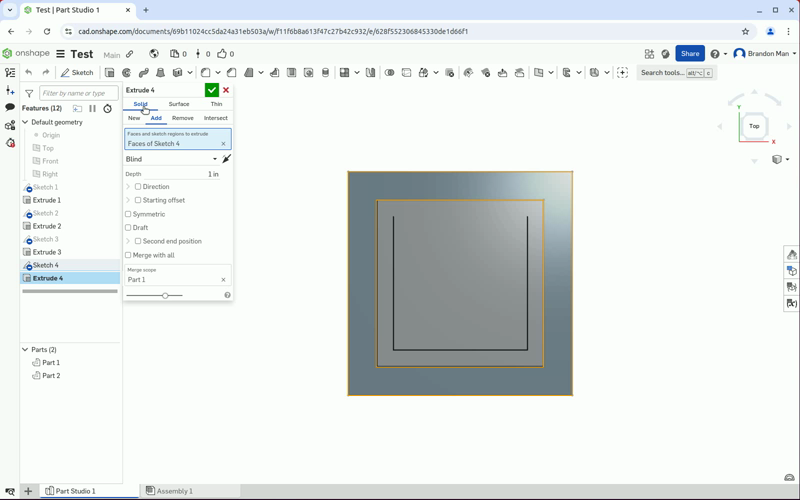
mouse_move(137, 120)
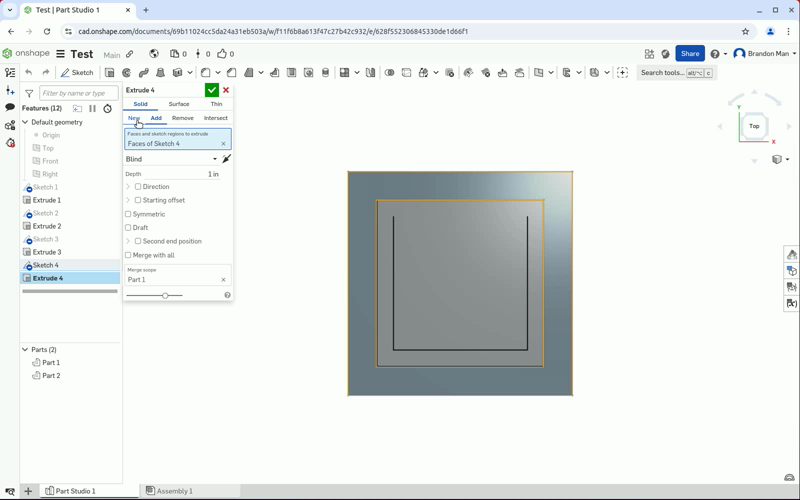
click(137, 120)
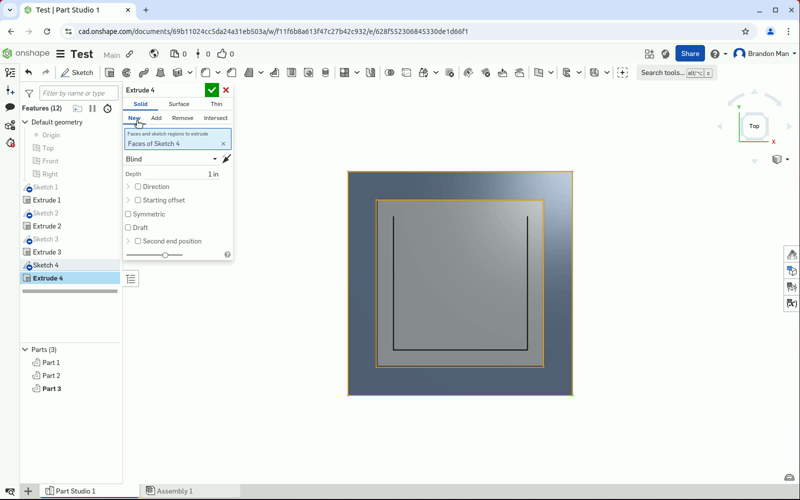
key(tab, 4)
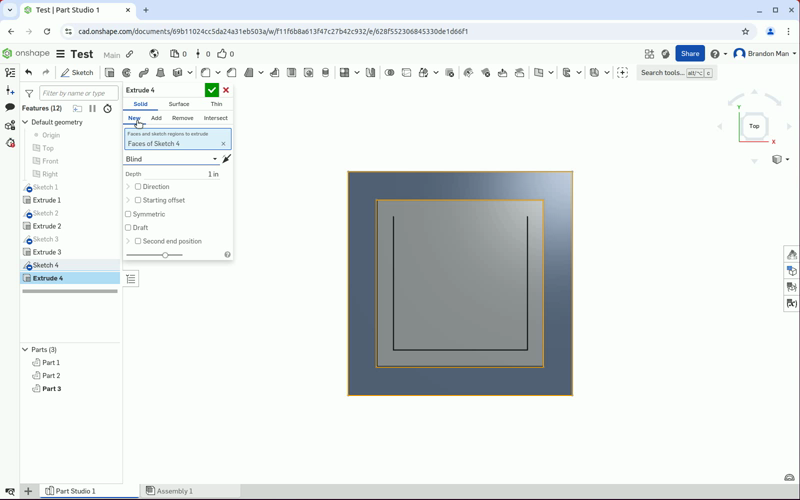
text(15.405)
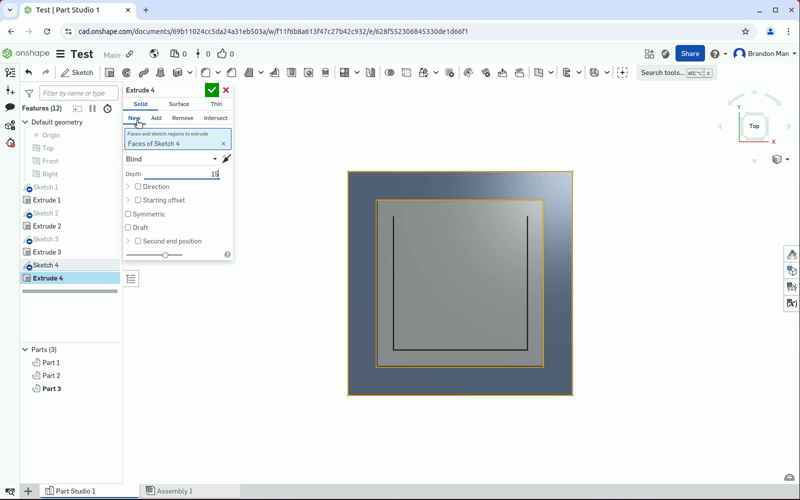
key(enter)
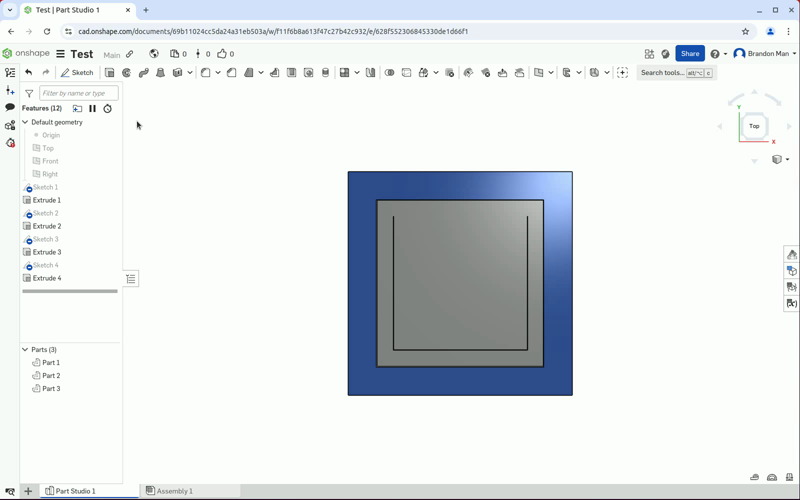
key(shift+h)
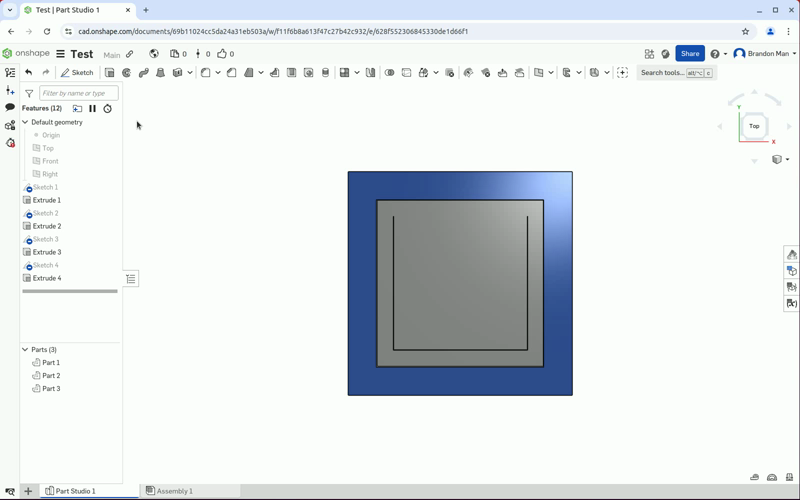
key(shift+h)
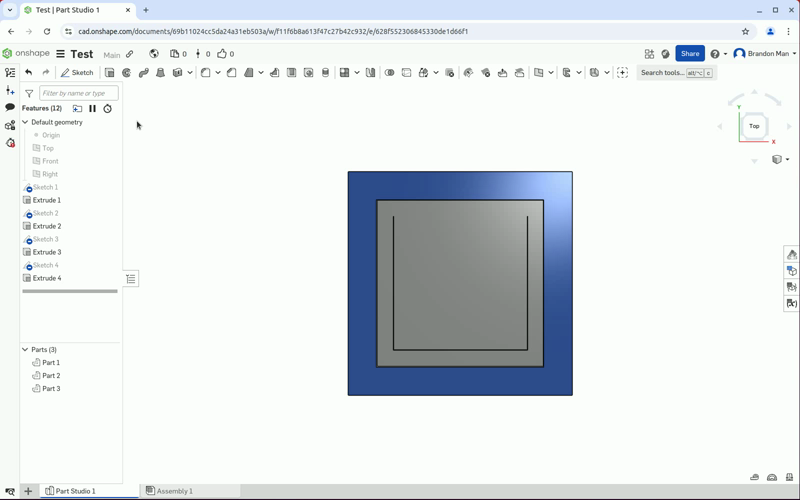
mouse_move(73, 189)
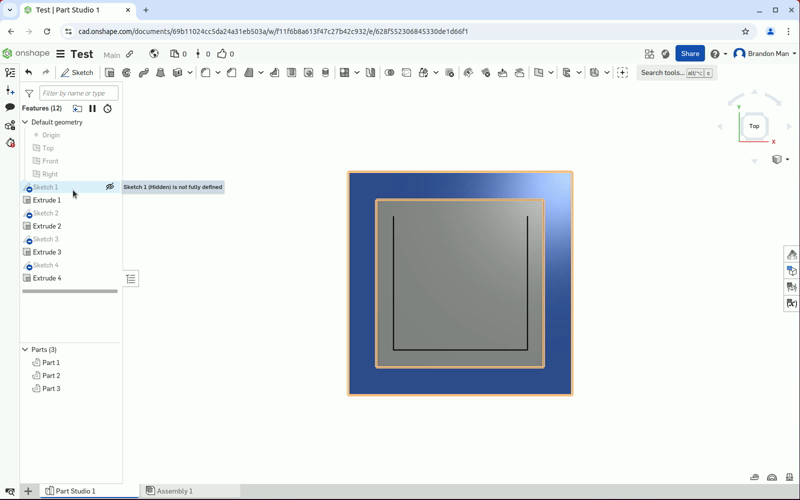
click(73, 189)
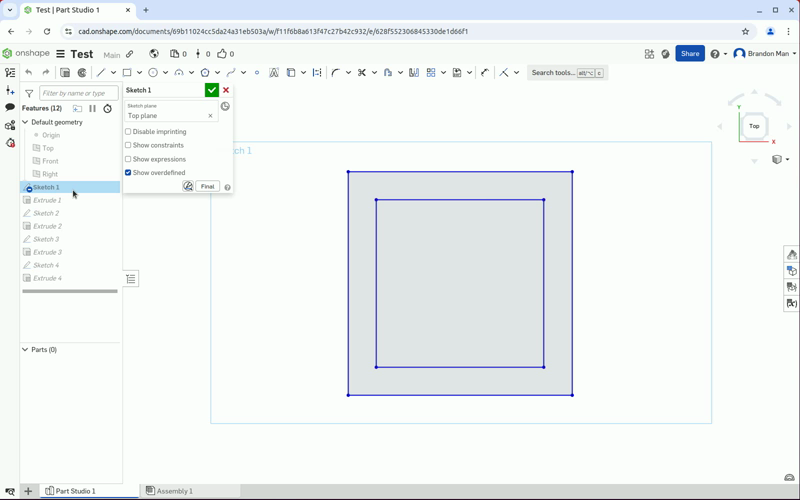
mouse_move(229, 92)
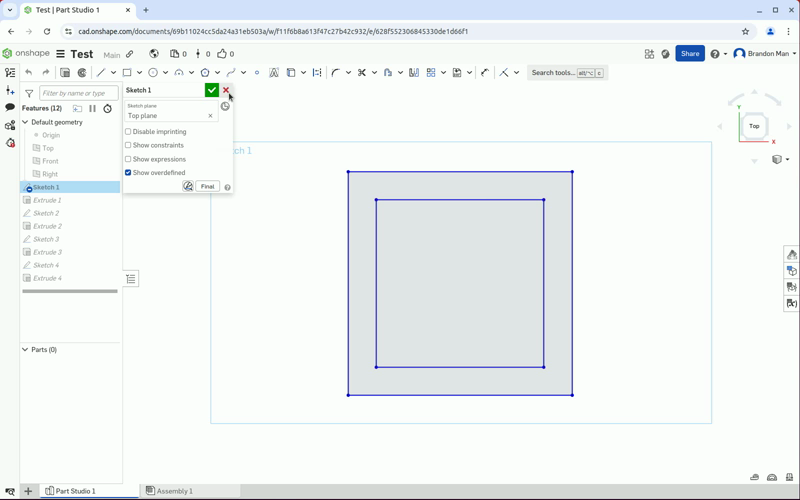
click(229, 92)
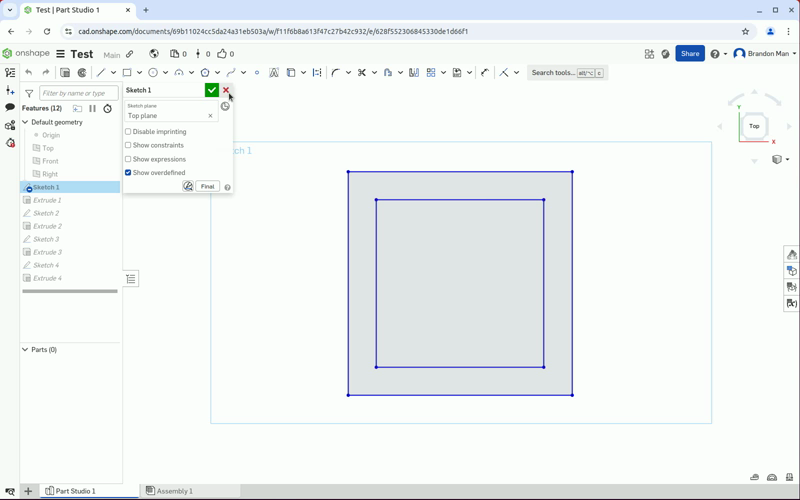
key(shift+s)
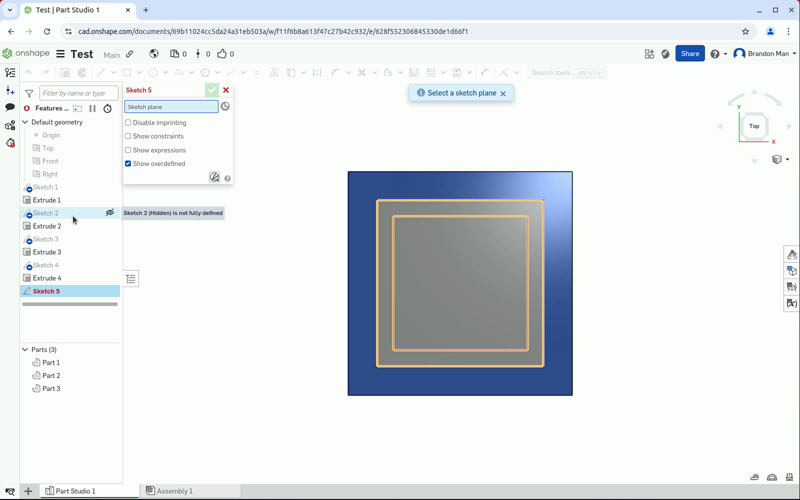
scroll(3)
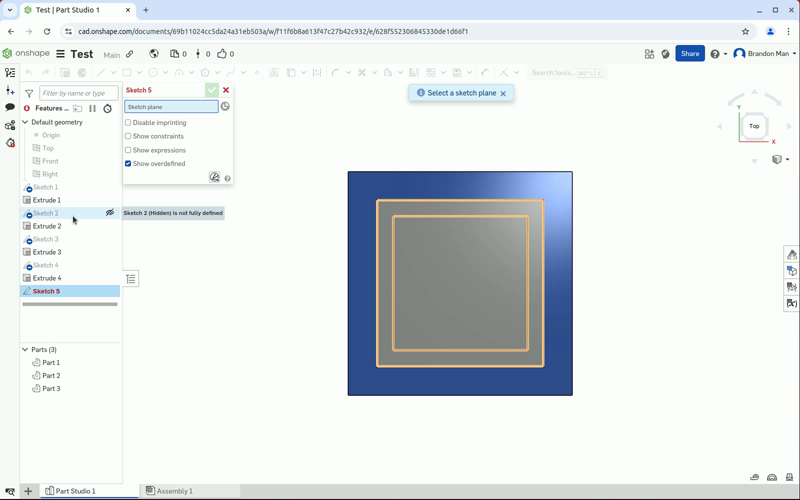
mouse_move(73, 150)
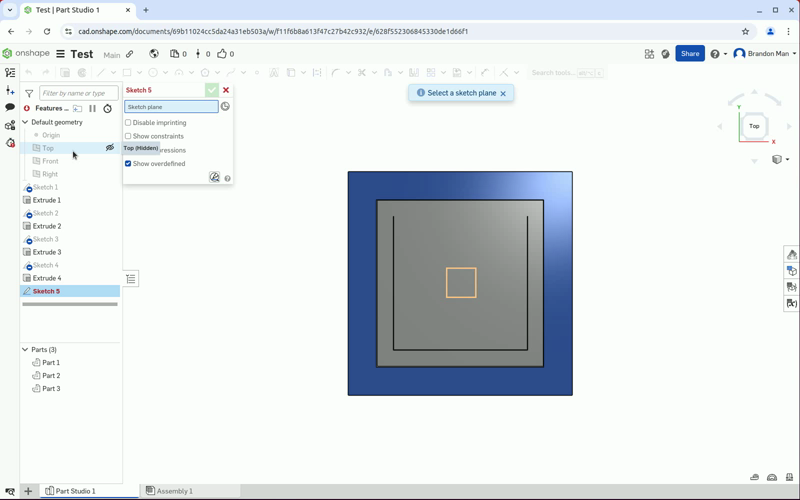
click(73, 150)
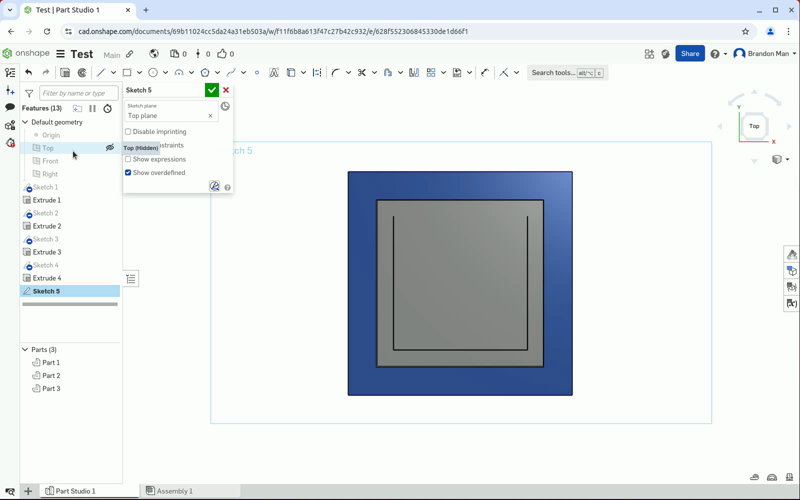
mouse_move(73, 352)
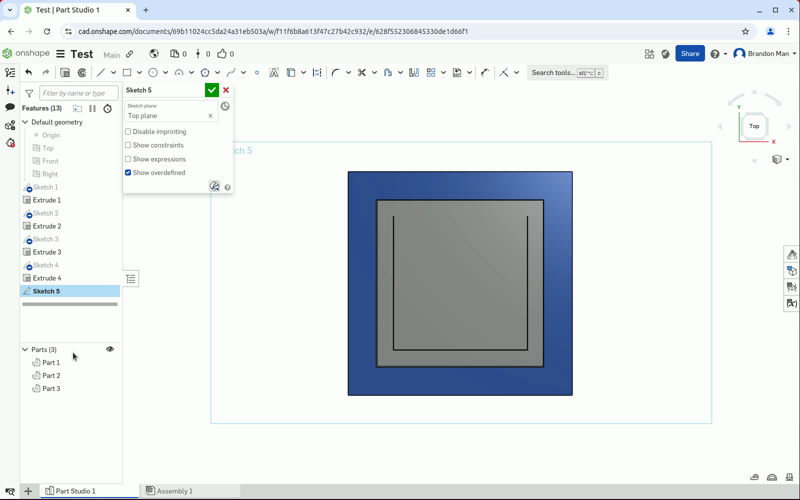
key(y)
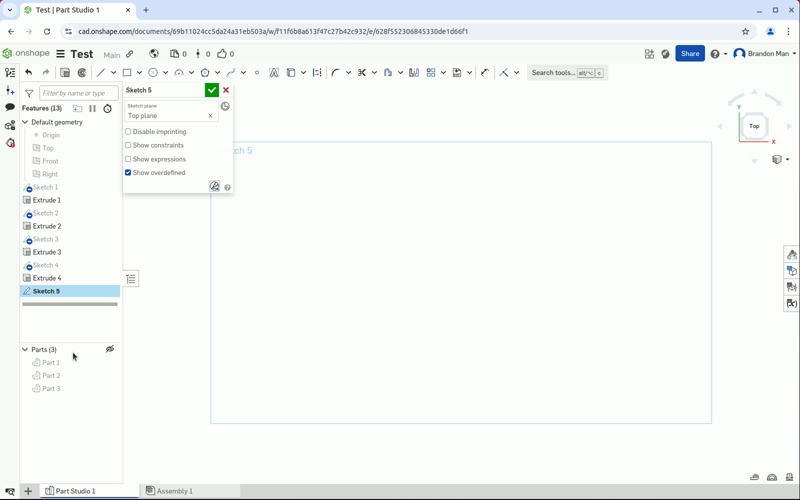
key(l)
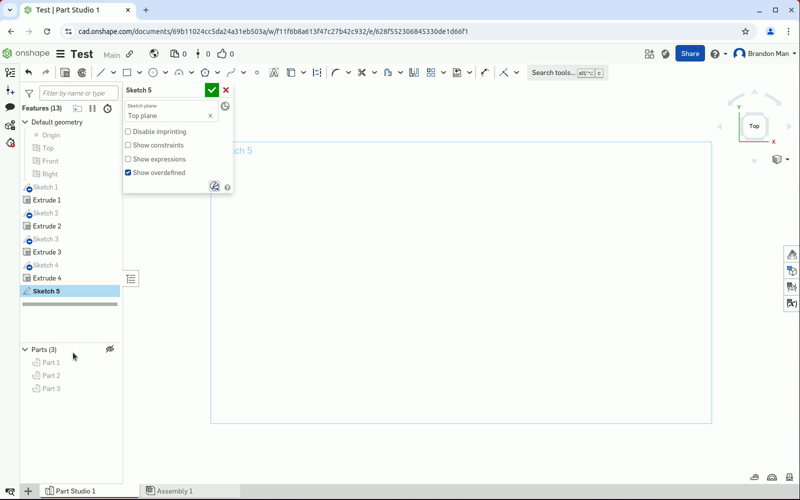
key_down(shift)
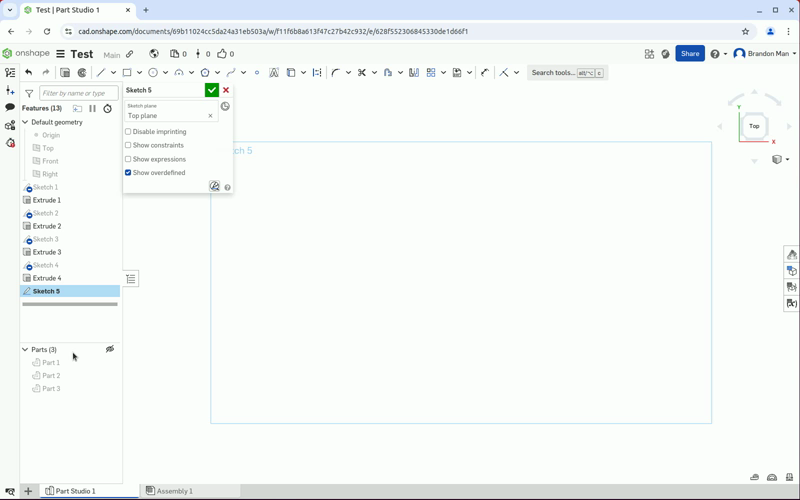
mouse_move(393, 349)
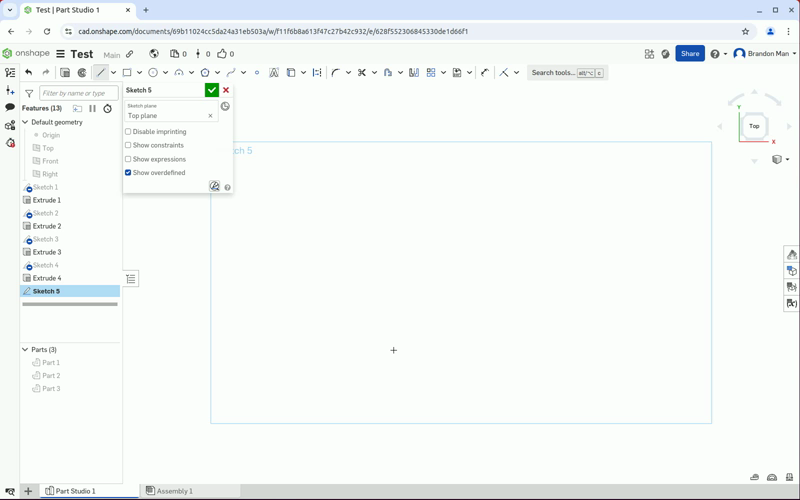
click(393, 349)
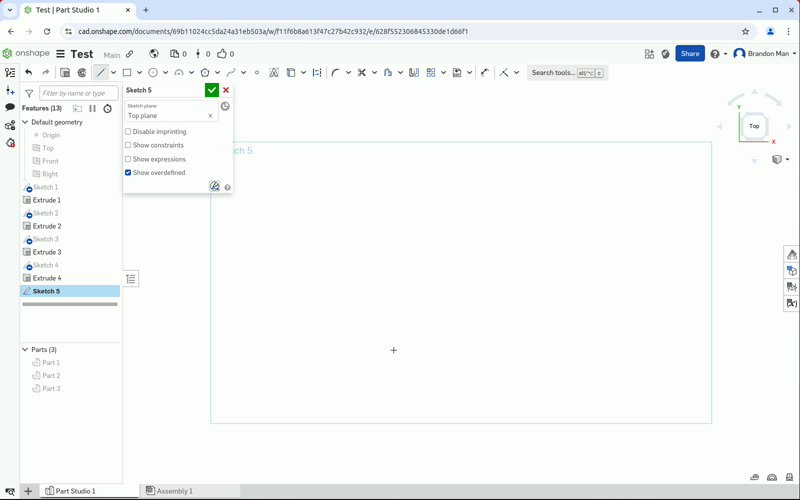
key_up(shift)
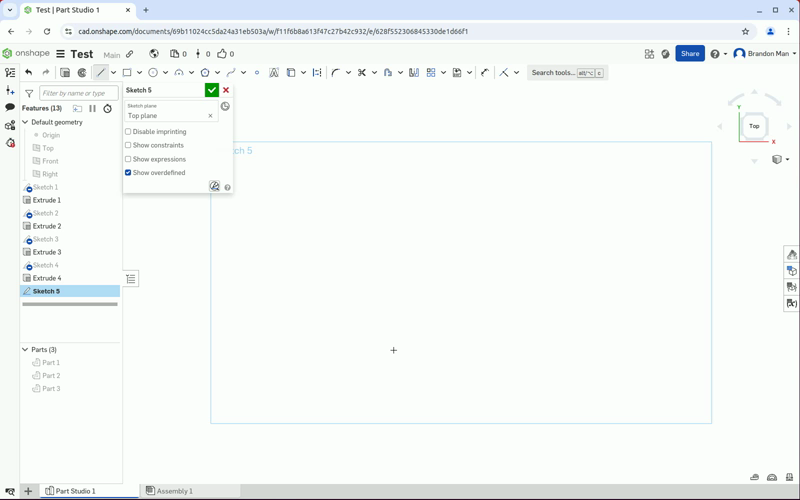
key_down(shift)
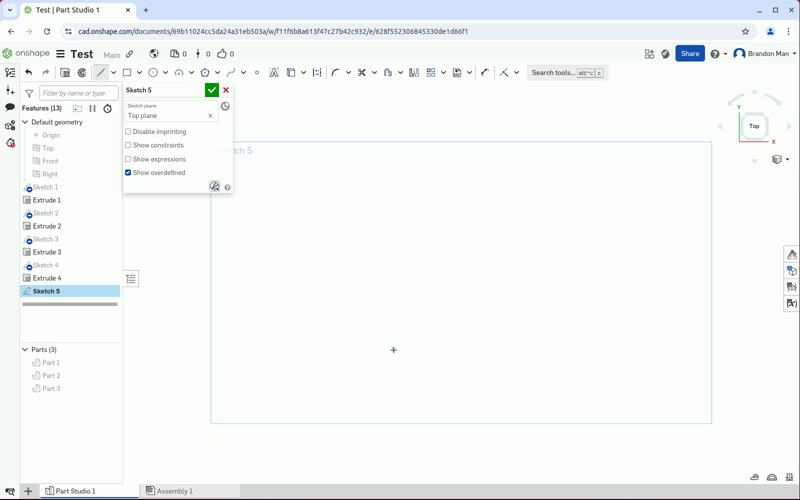
mouse_move(527, 349)
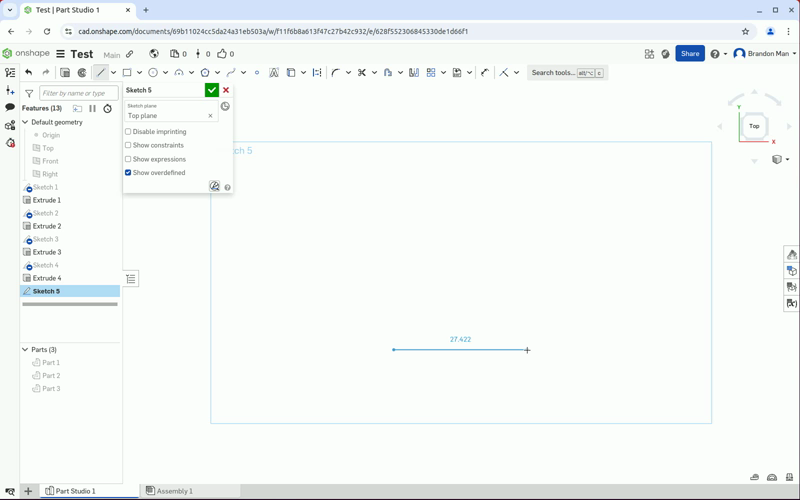
click(527, 349)
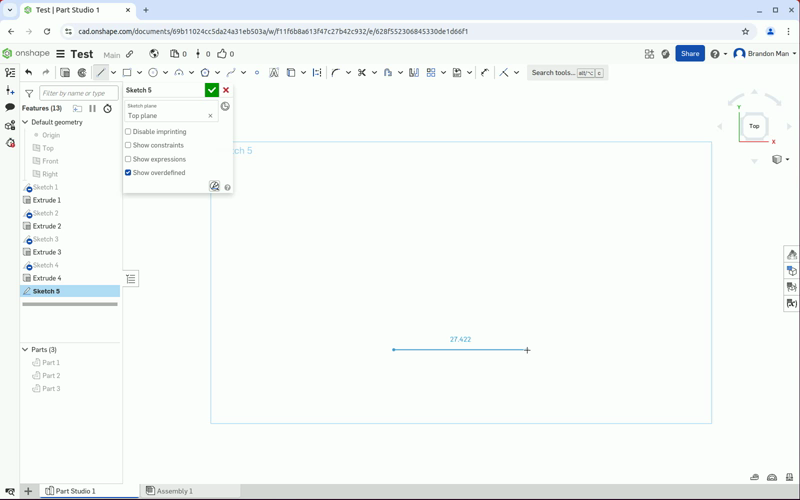
key_up(shift)
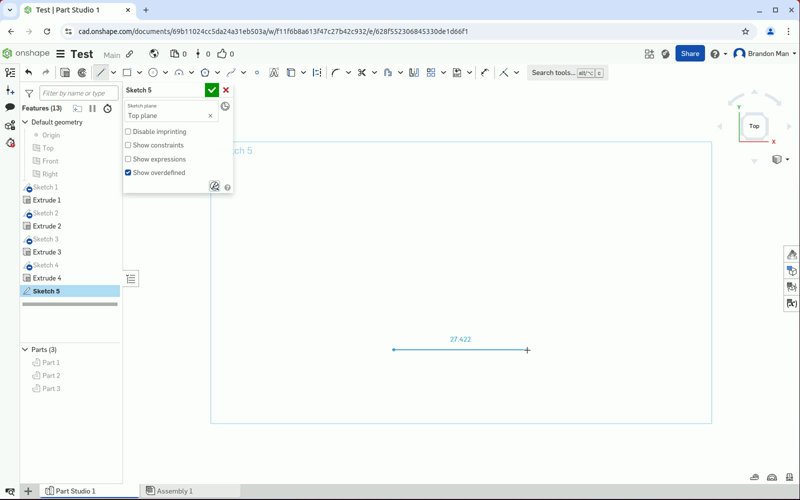
key_down(shift)
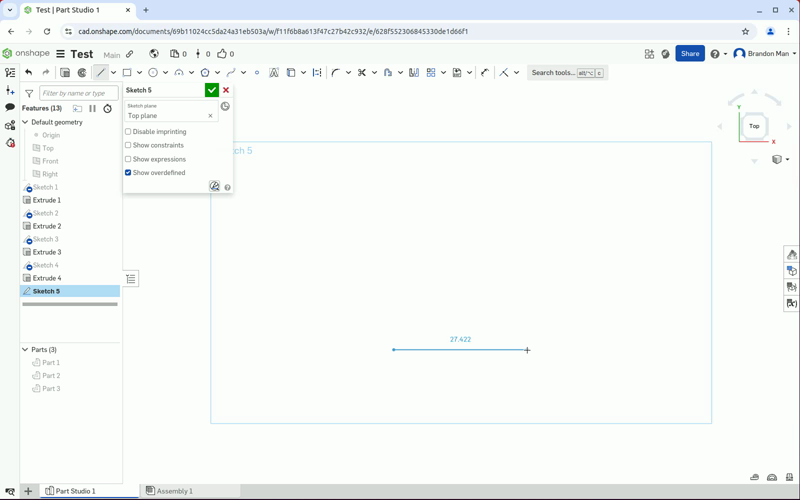
mouse_move(527, 216)
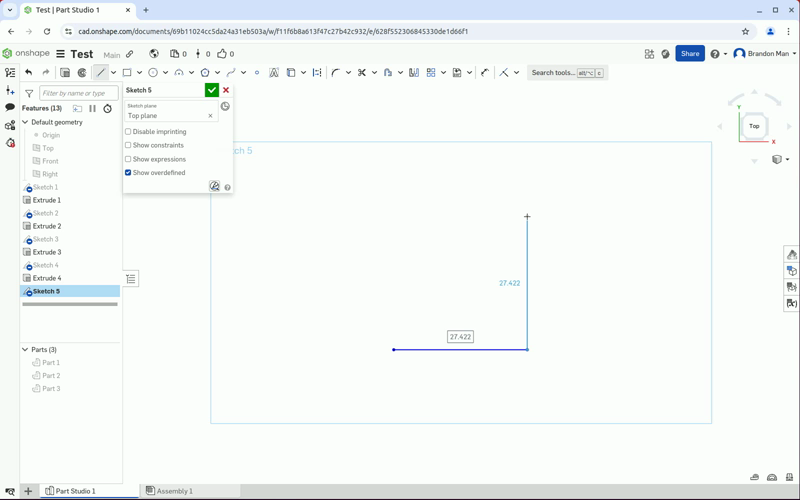
click(527, 216)
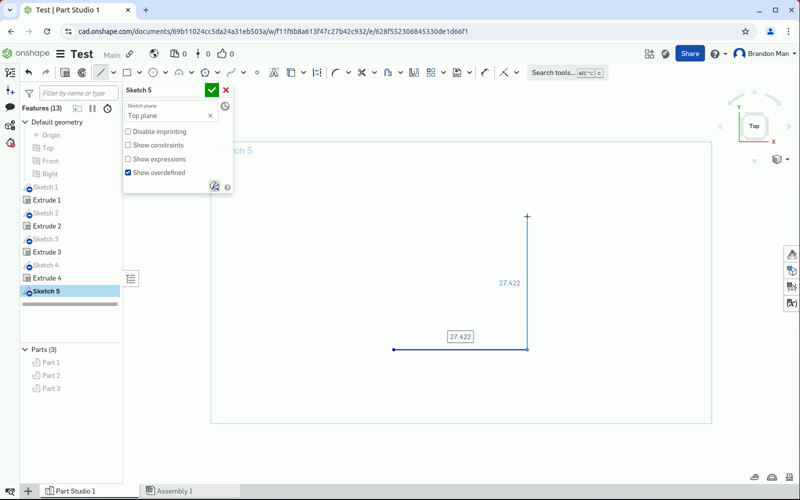
key_up(shift)
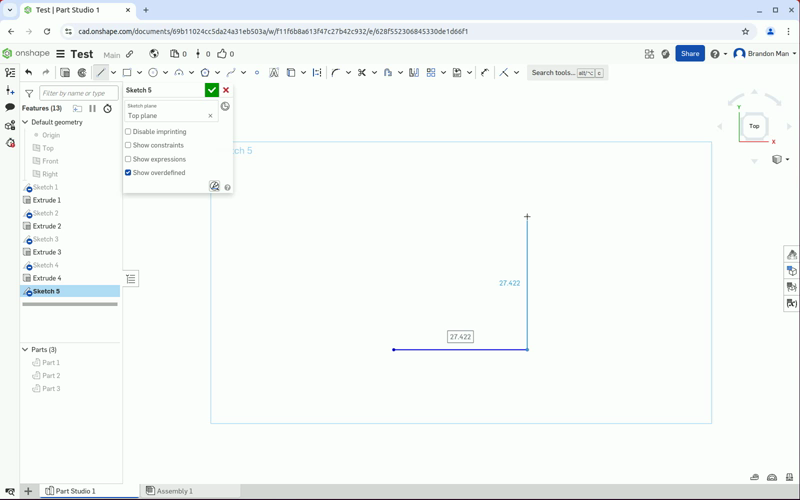
key_down(shift)
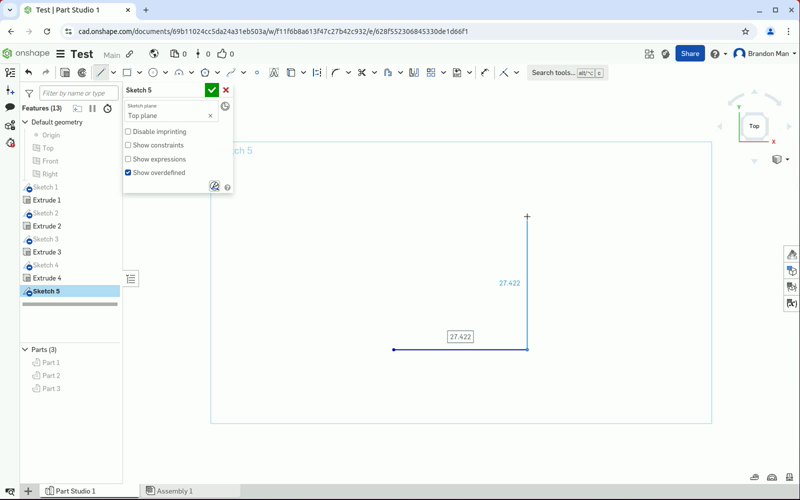
mouse_move(393, 216)
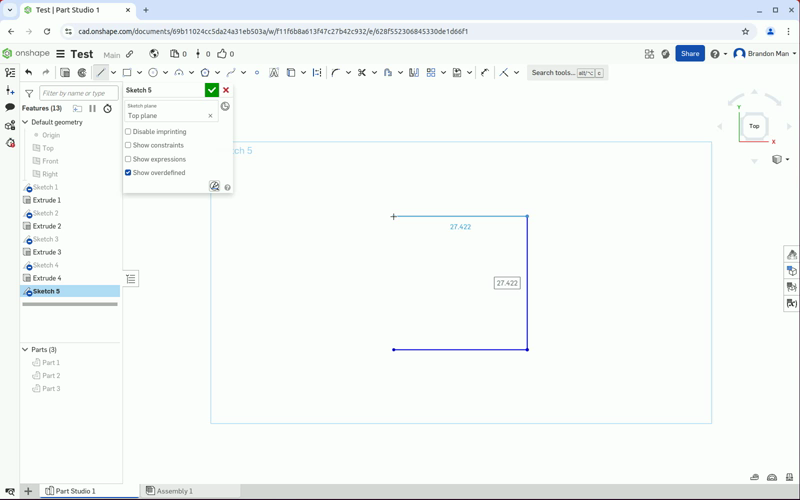
click(393, 216)
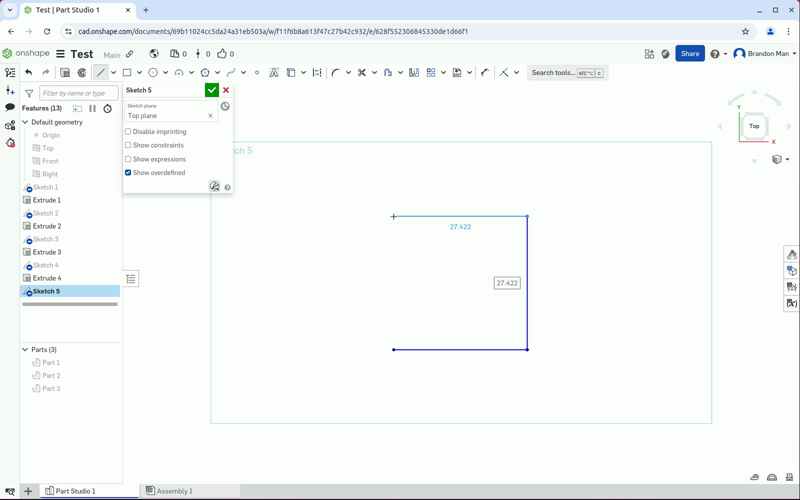
key_up(shift)
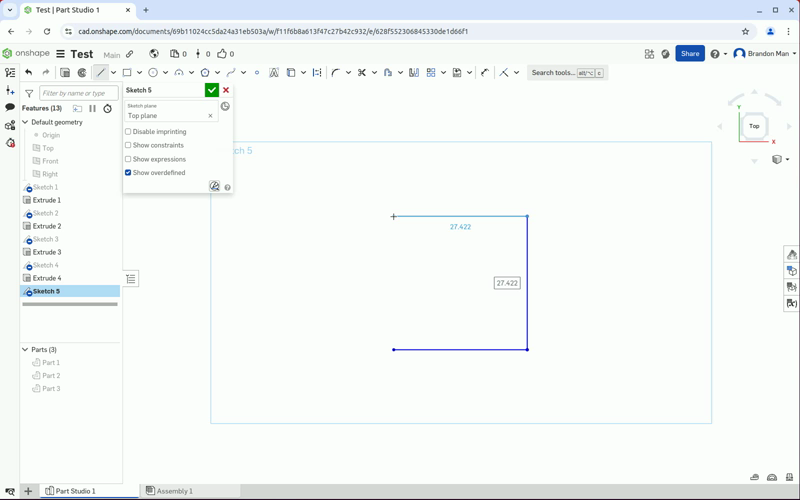
key_down(shift)
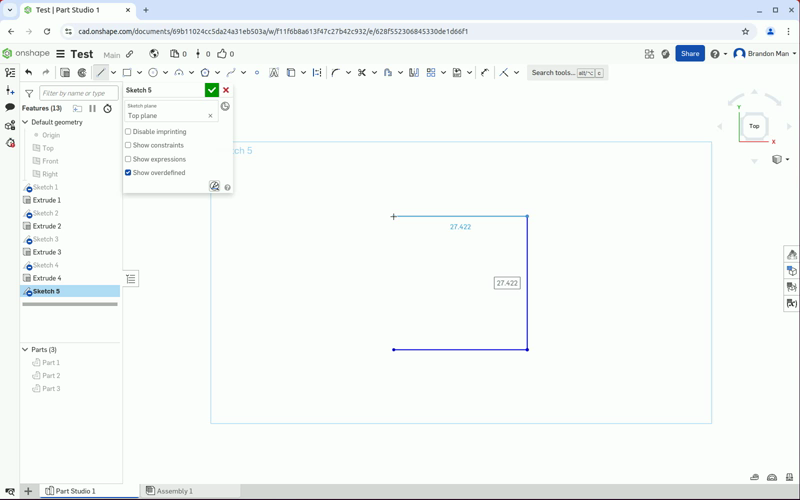
mouse_move(393, 349)
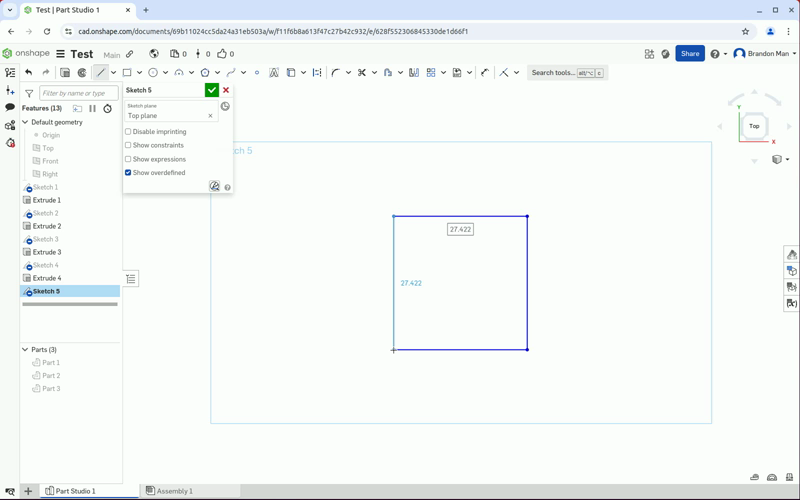
key_up(shift)
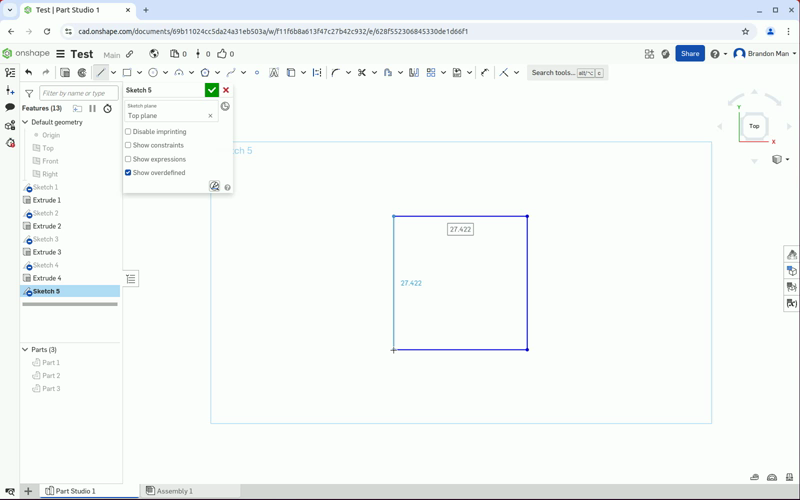
click(393, 349)
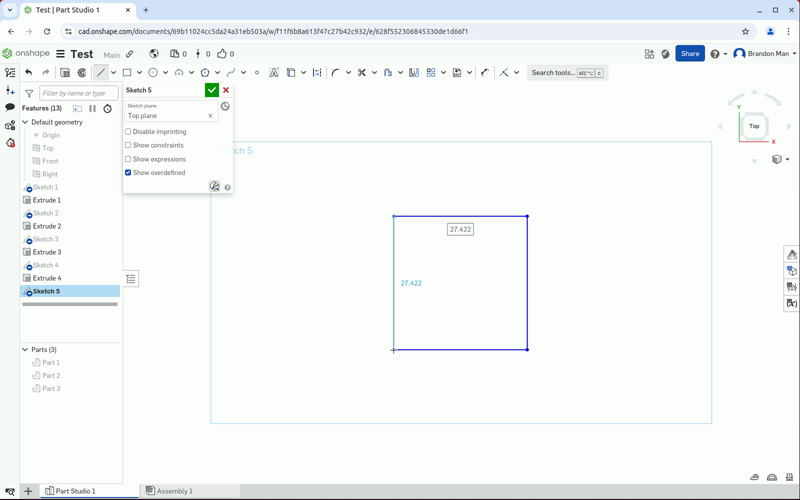
key(esc)
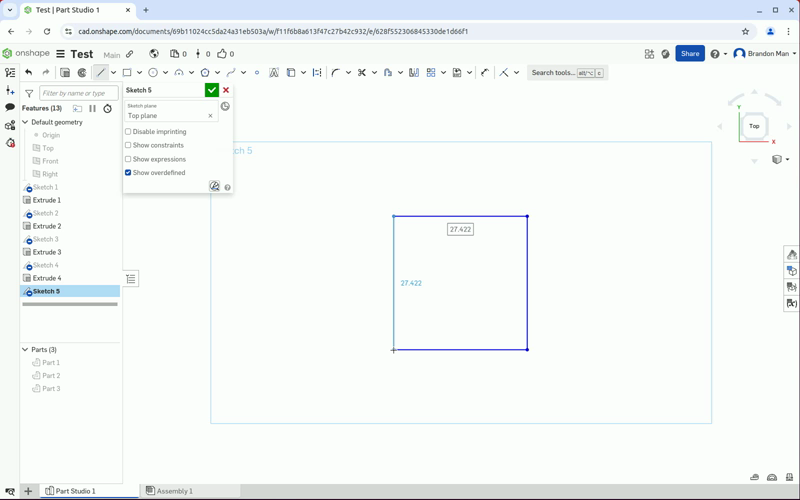
mouse_move(500, 270)
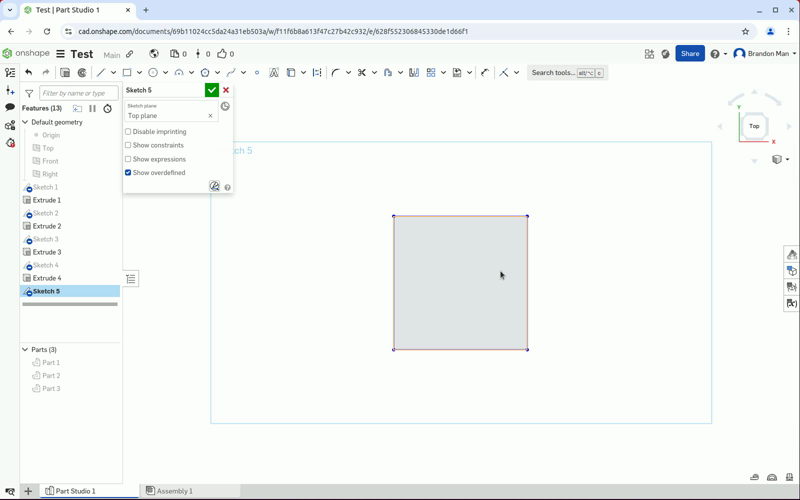
click(500, 270)
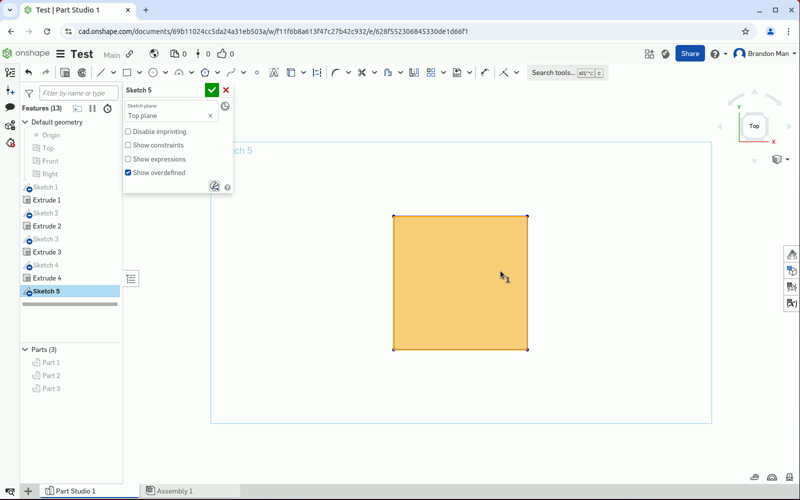
mouse_move(73, 352)
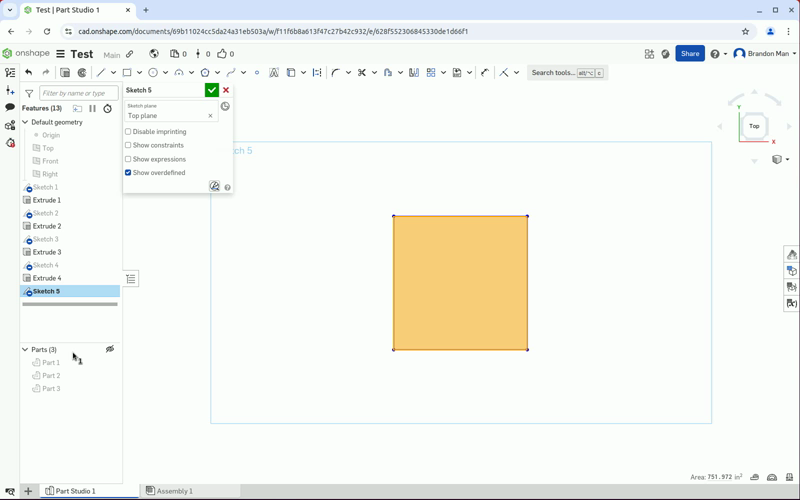
key(shift+y)
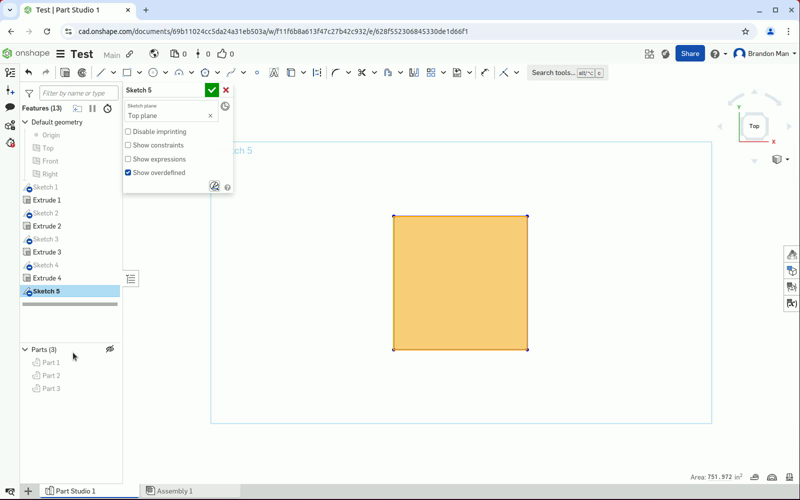
key(shift+e)
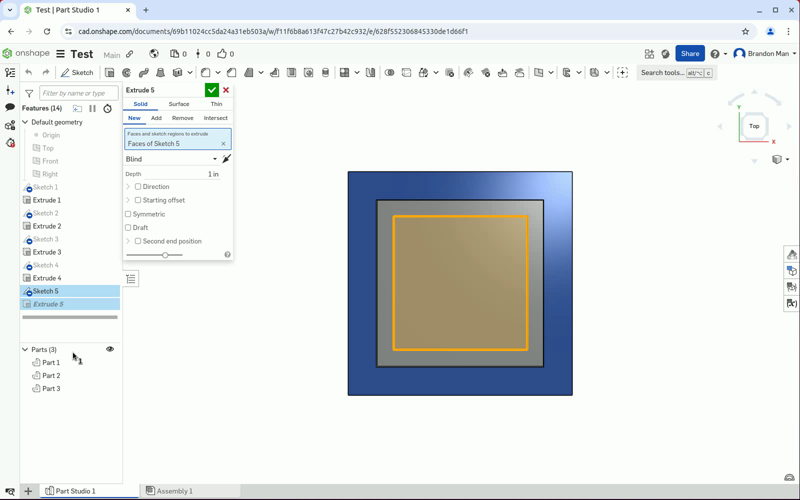
mouse_move(143, 106)
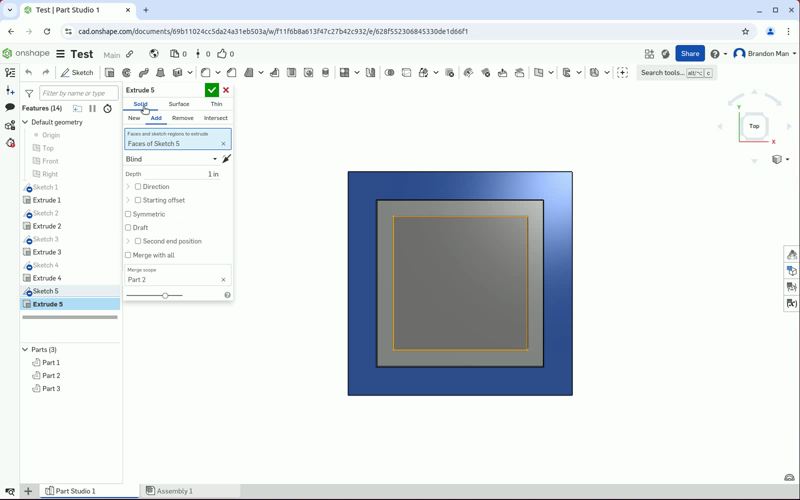
click(143, 106)
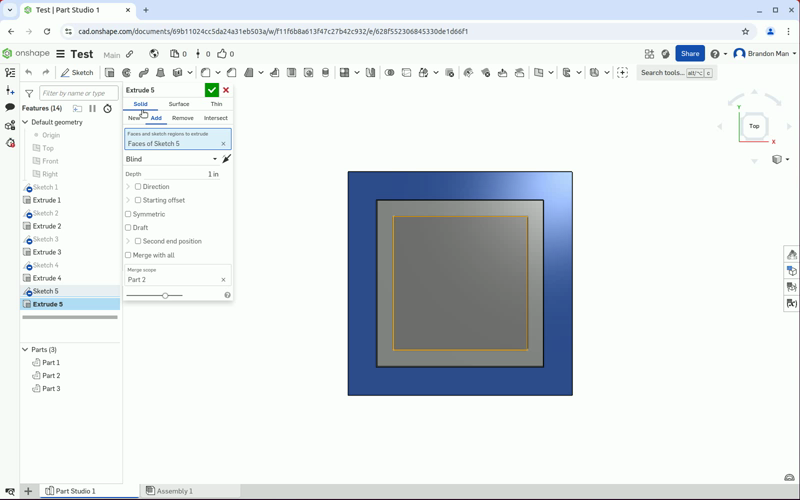
mouse_move(137, 120)
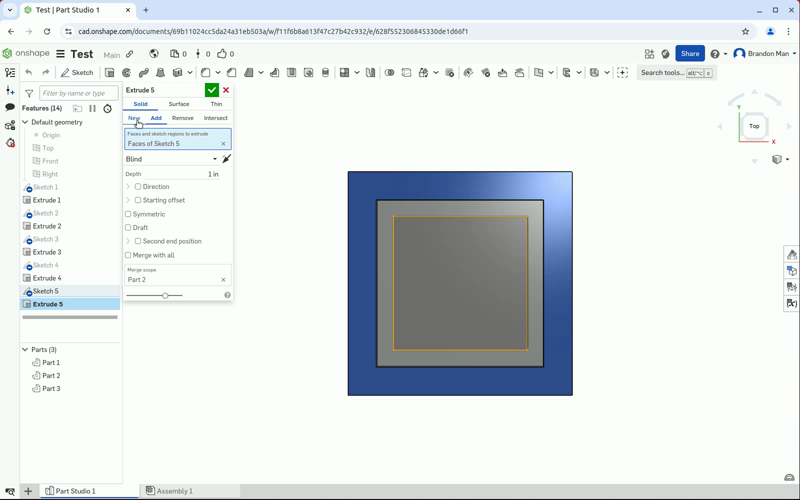
click(137, 120)
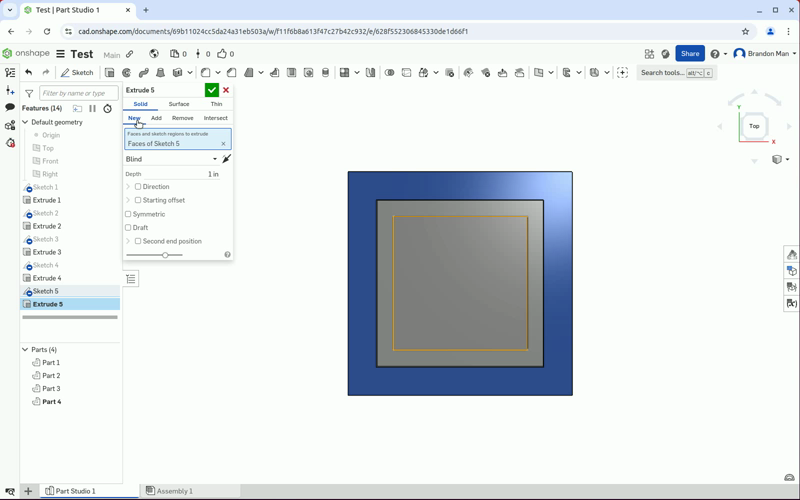
key(tab, 4)
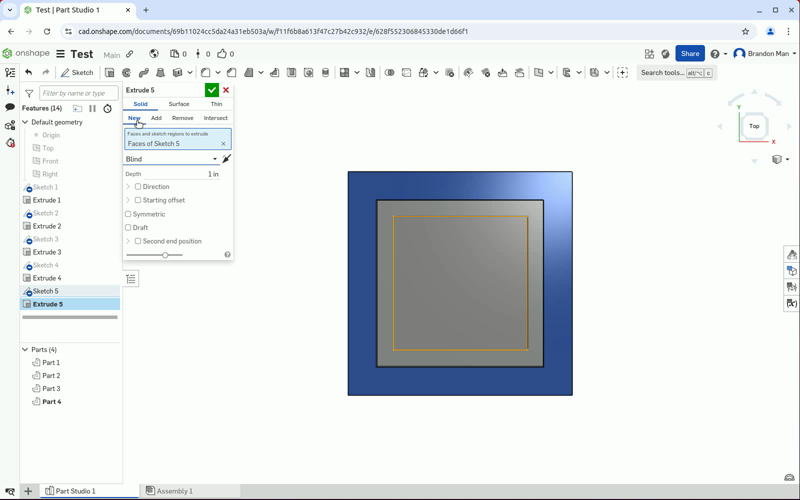
text(15.405)
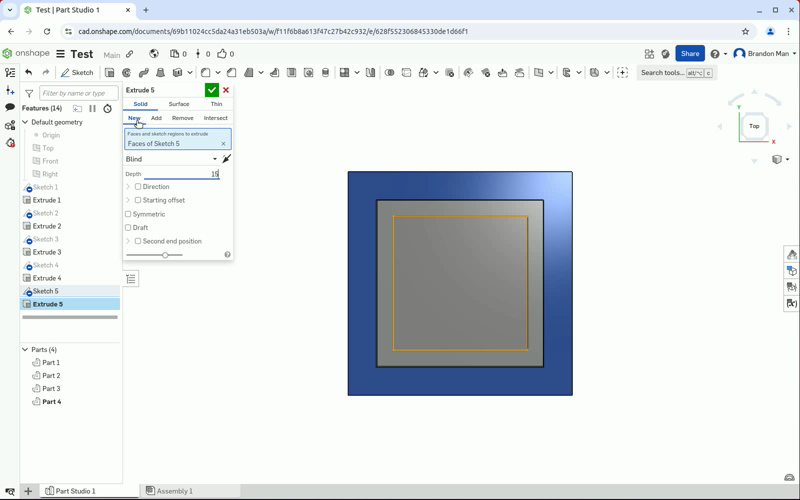
key(enter)
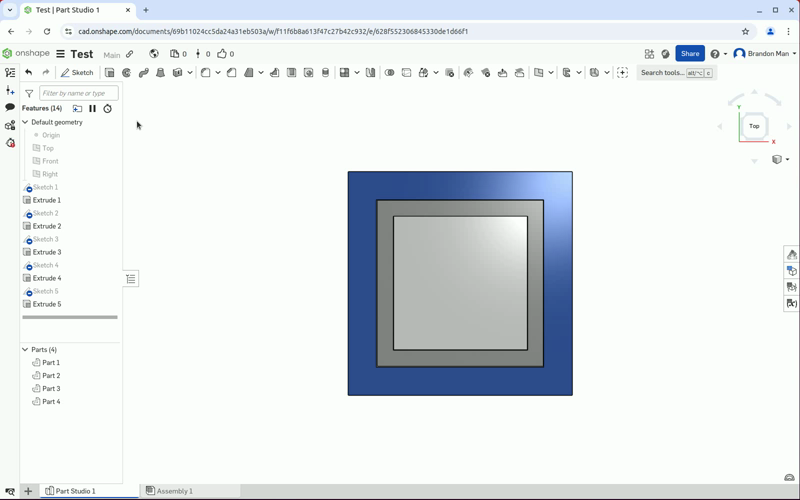
key(shift+h)
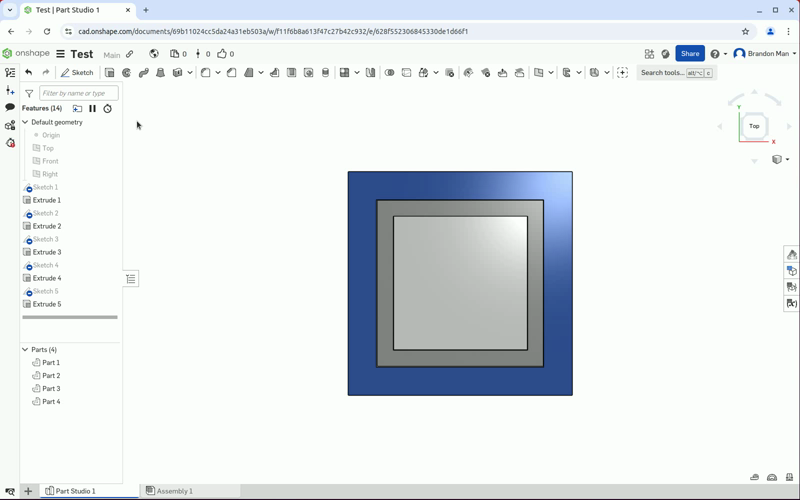
key(shift+h)
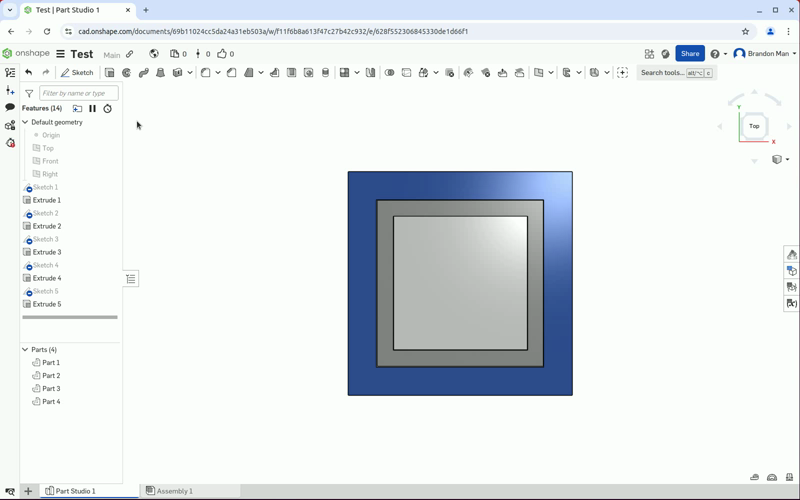
key(shift+7)
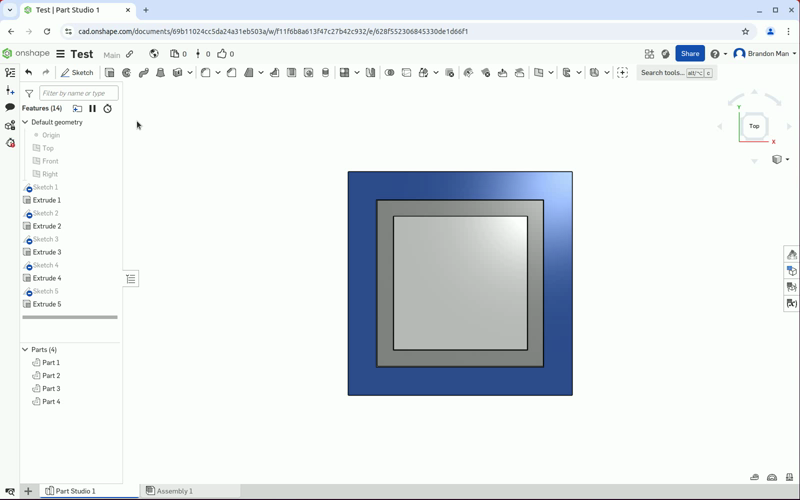
key(up, 3)
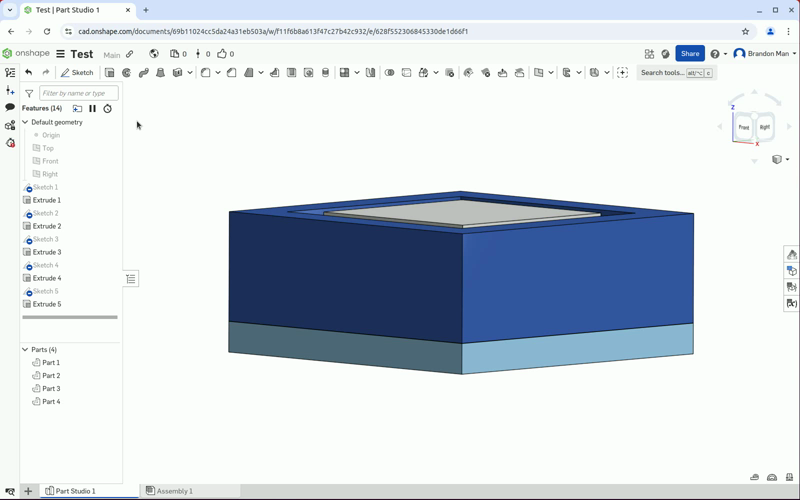
key(left, 3)
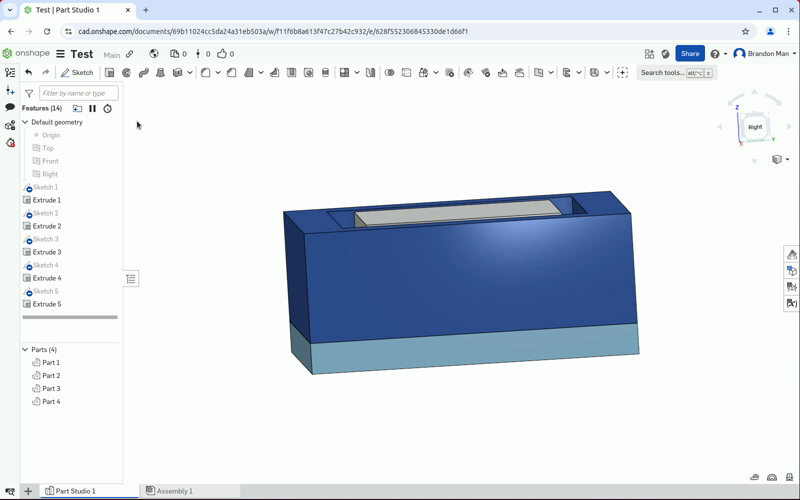
key(right, 3)
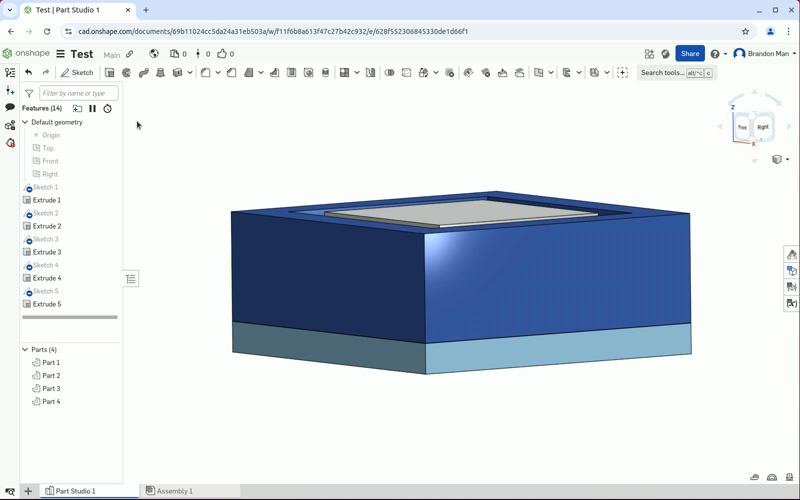
key(down, 3)
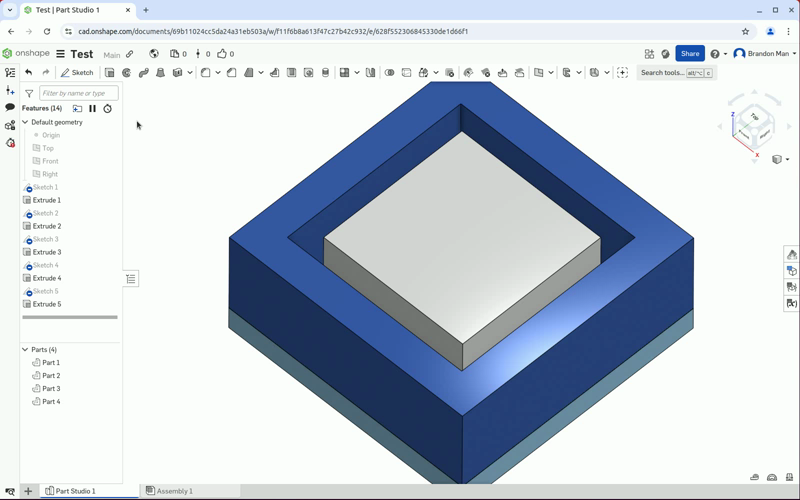
mouse_move(73, 189)
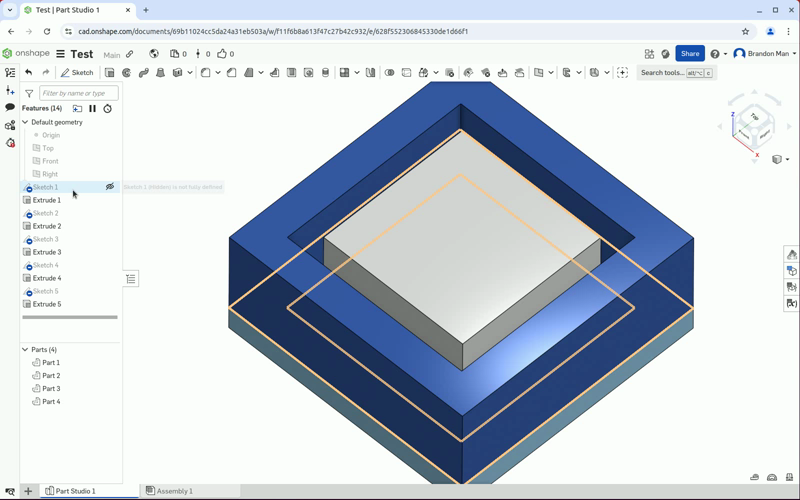
click(73, 189)